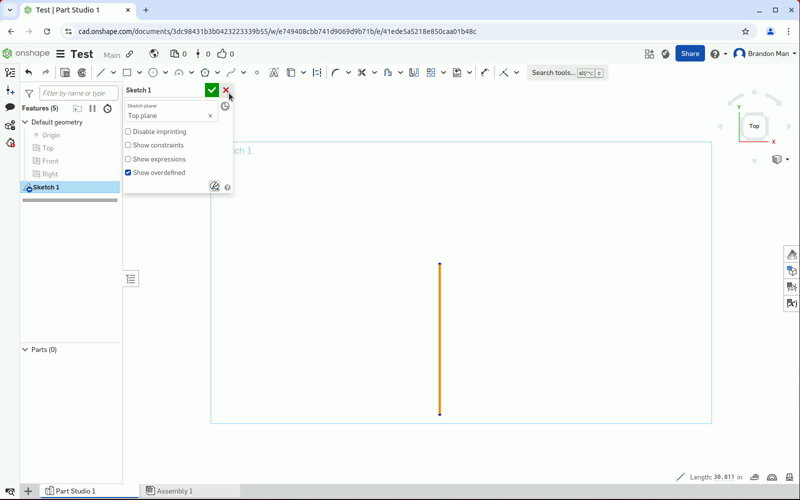
key(shift+h)
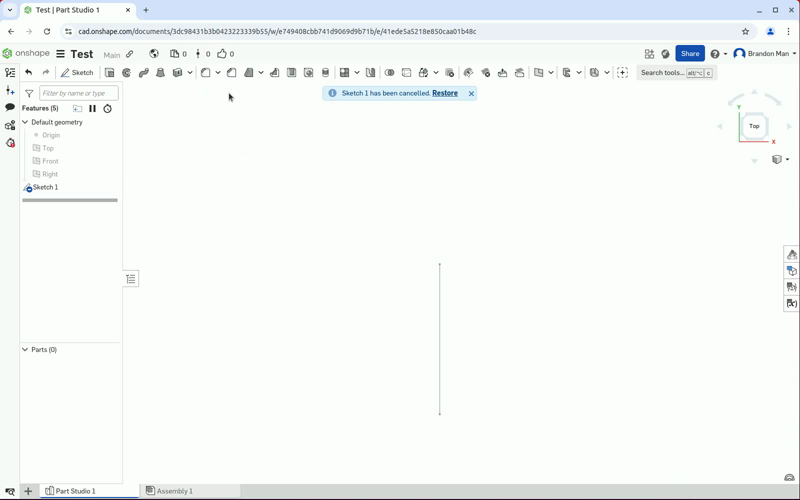
key(shift+s)
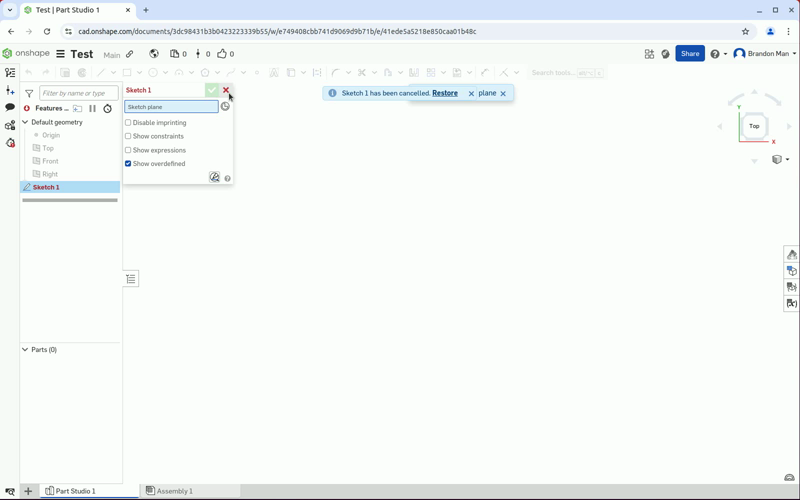
mouse_move(73, 150)
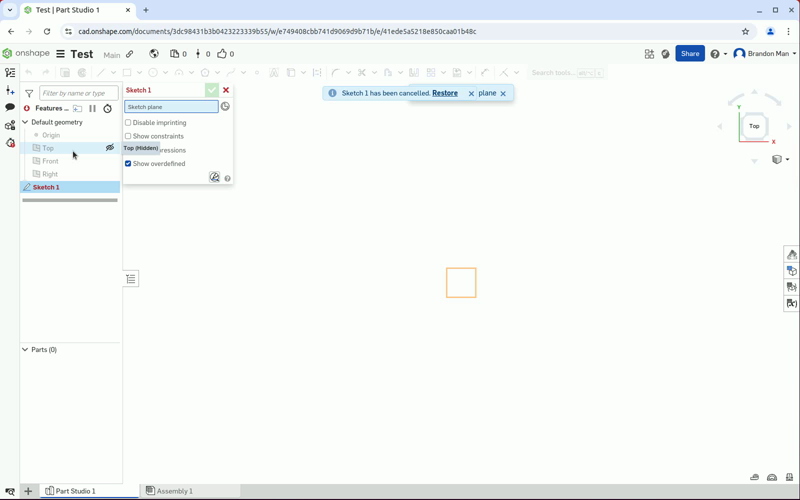
click(73, 150)
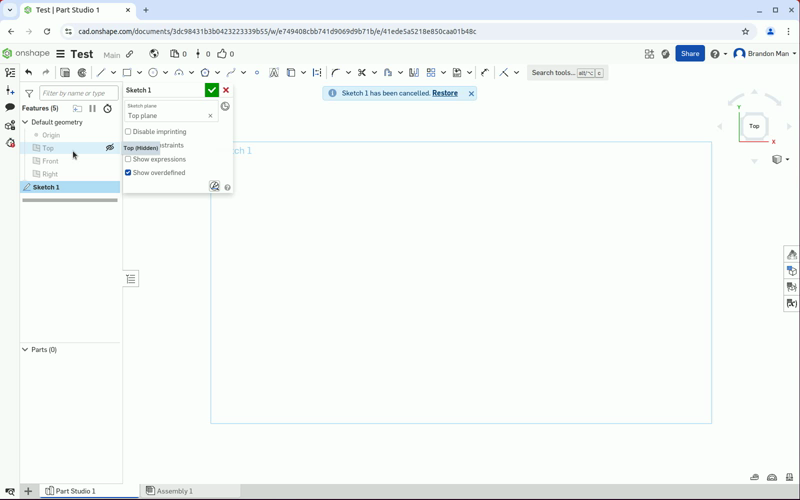
mouse_move(73, 352)
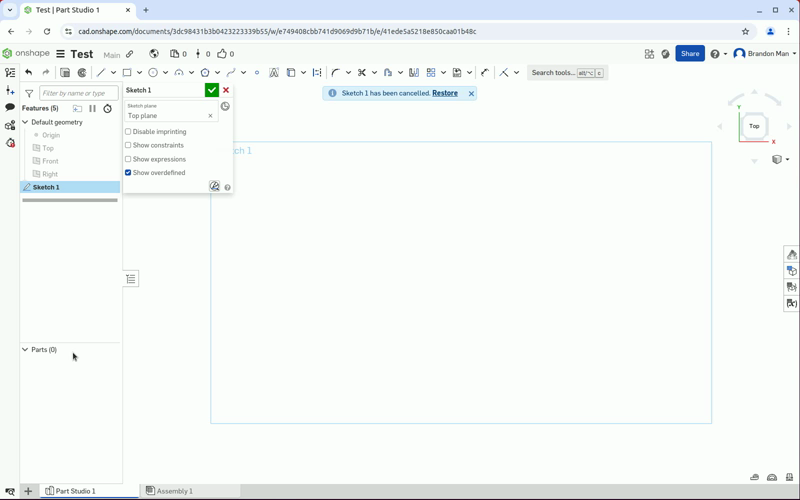
key(y)
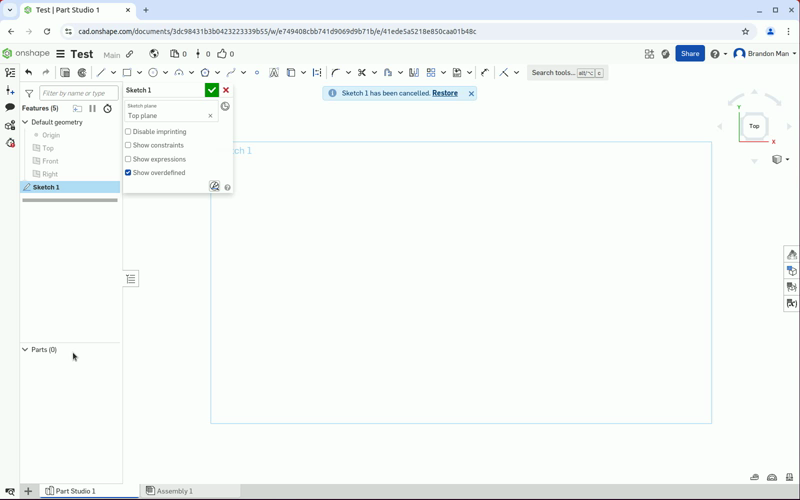
key(l)
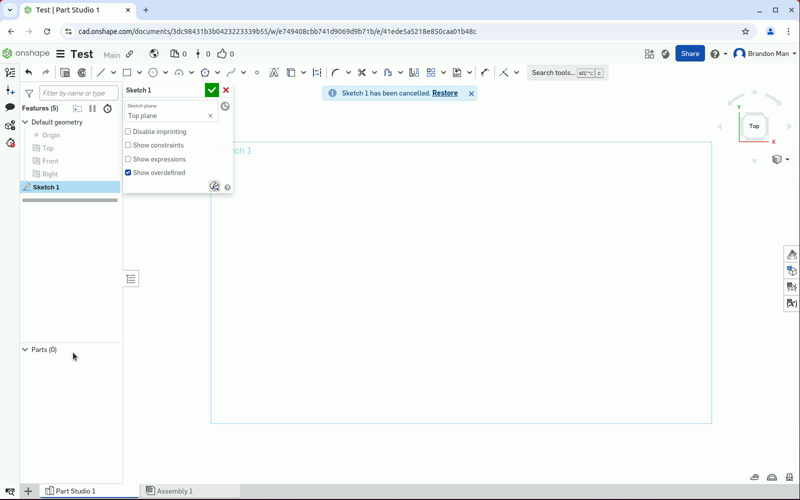
key_down(shift)
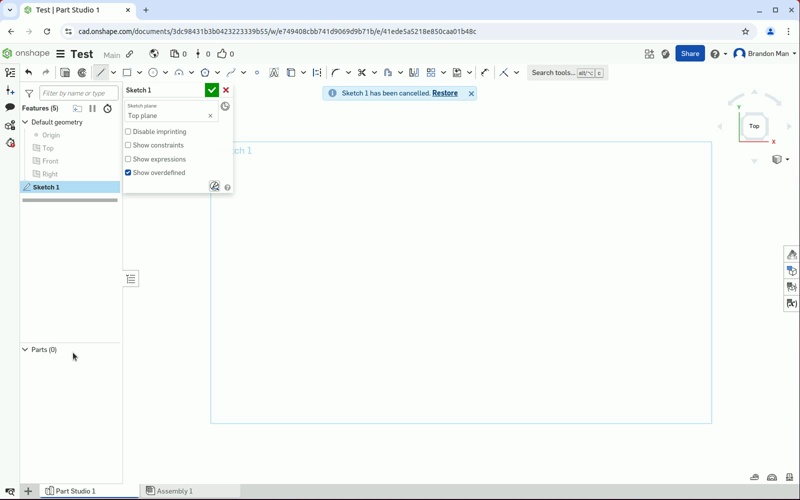
mouse_move(460, 282)
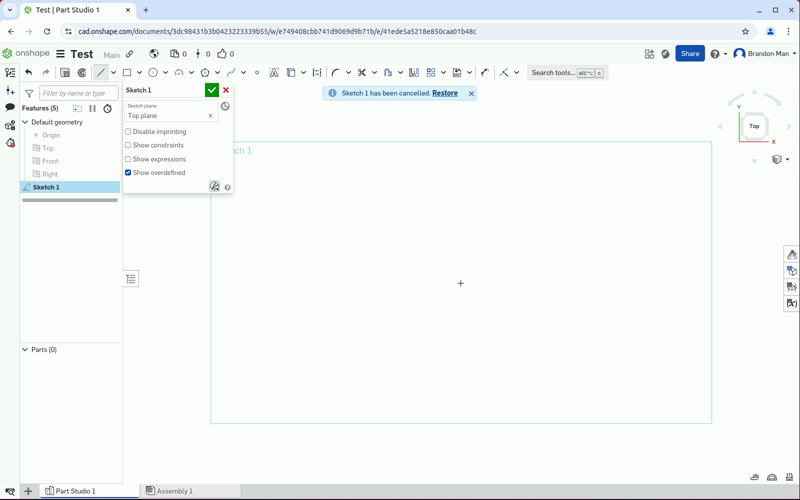
click(460, 282)
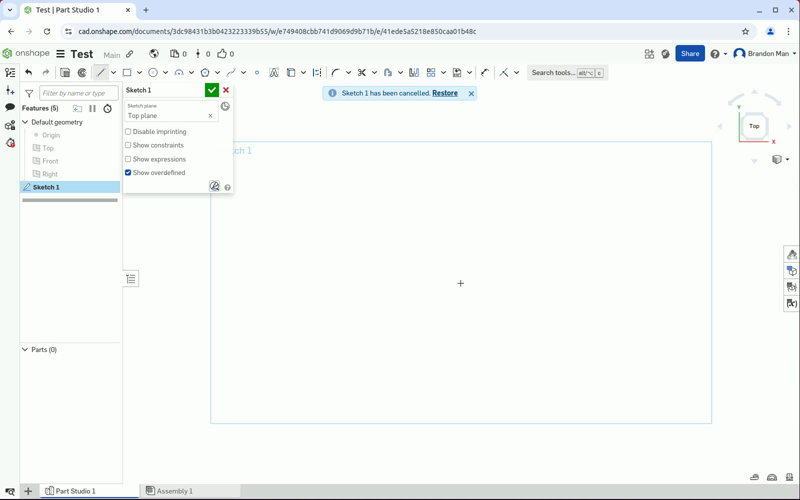
key_up(shift)
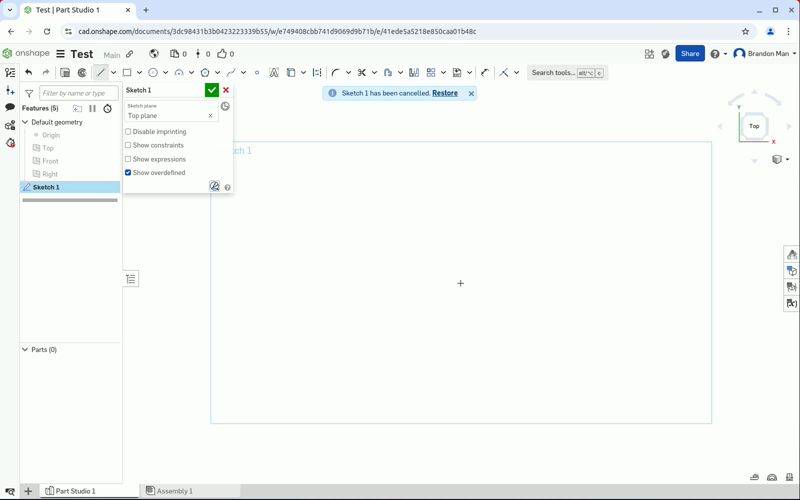
key_down(shift)
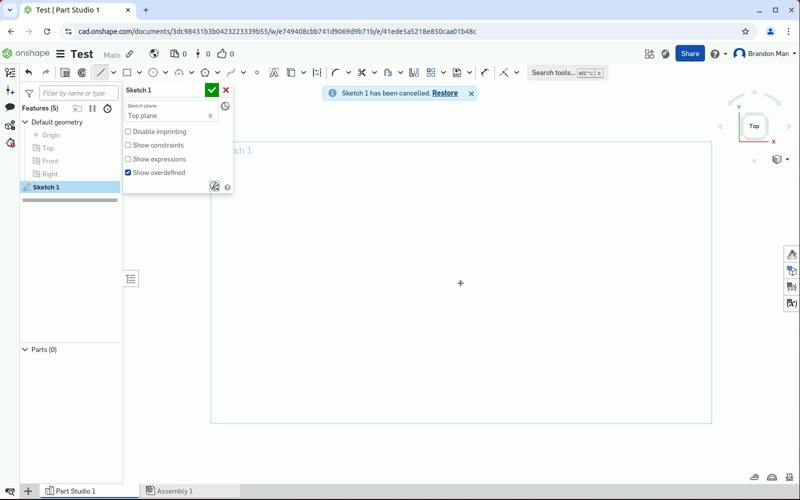
mouse_move(536, 282)
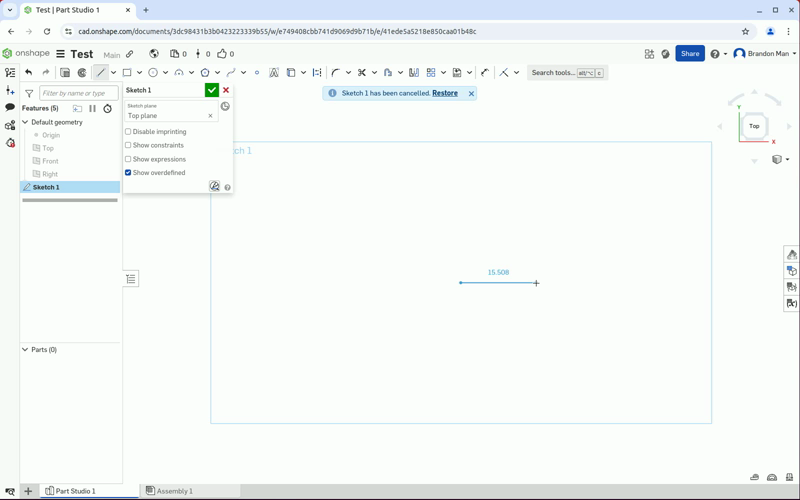
click(536, 282)
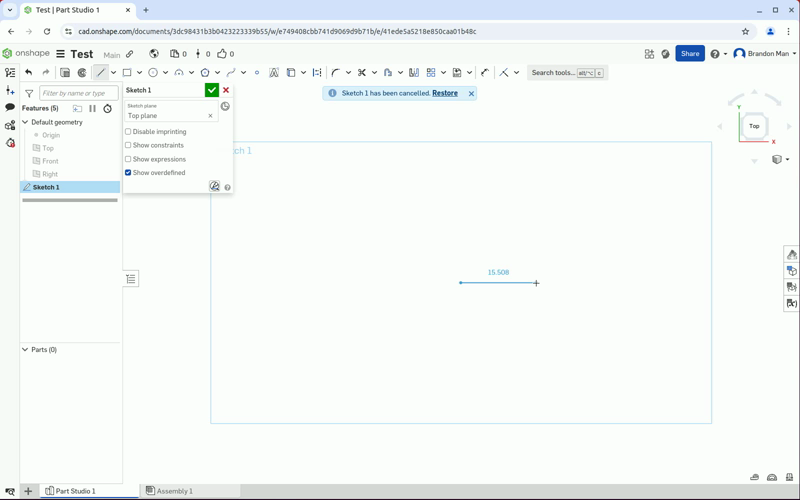
key_up(shift)
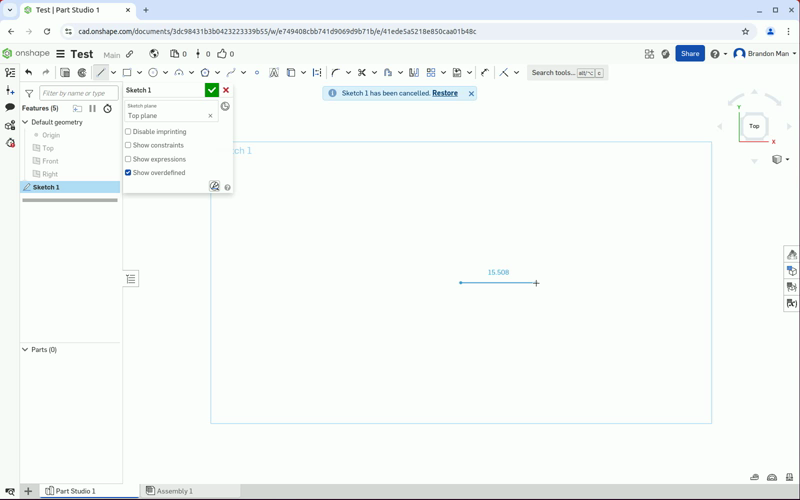
key_down(shift)
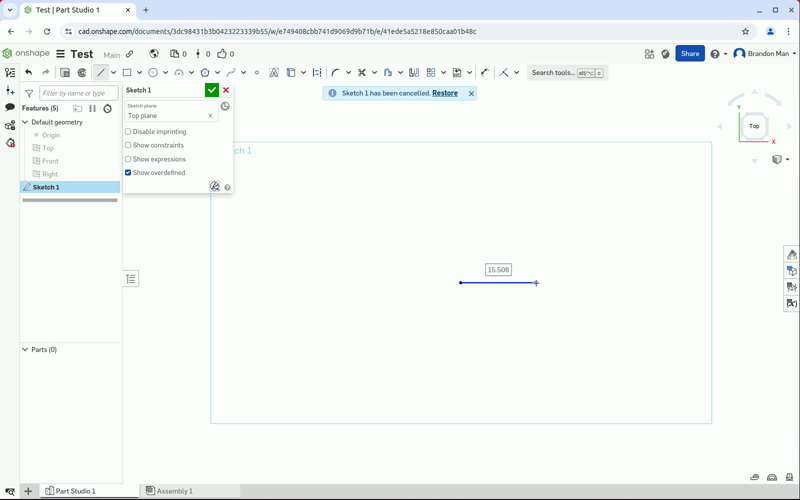
mouse_move(566, 282)
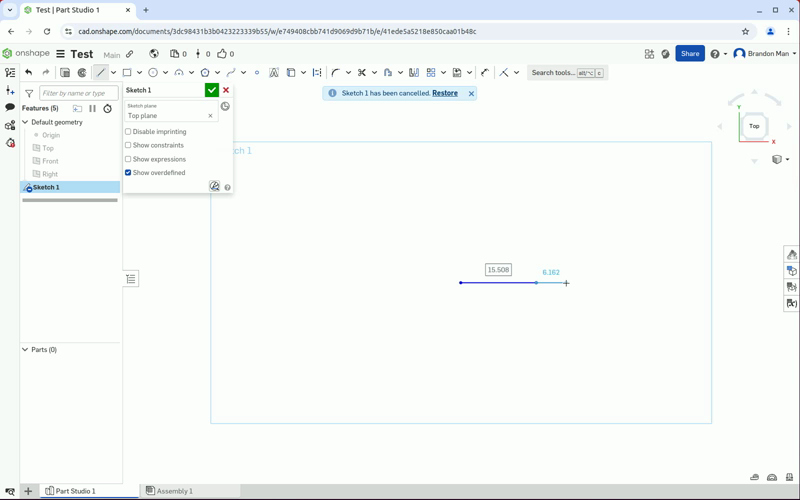
mouse_move(536, 267)
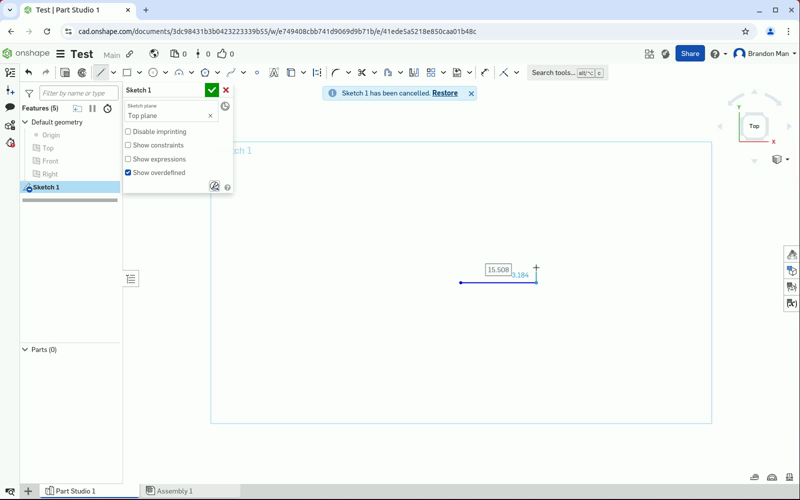
click(536, 267)
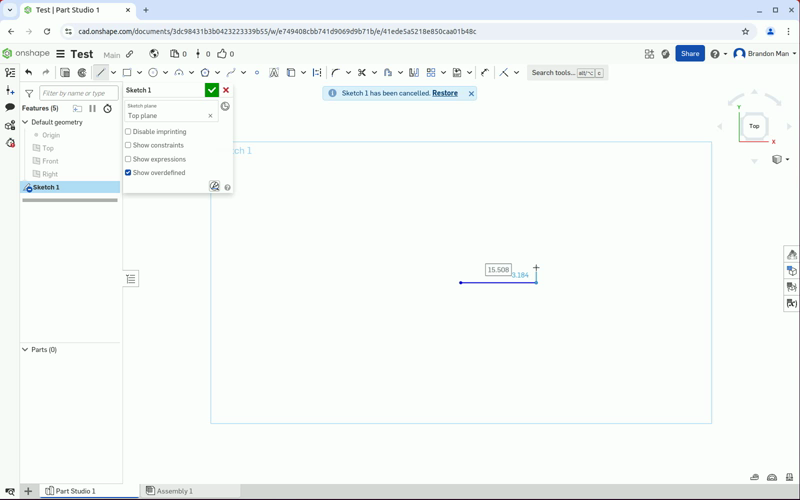
key_up(shift)
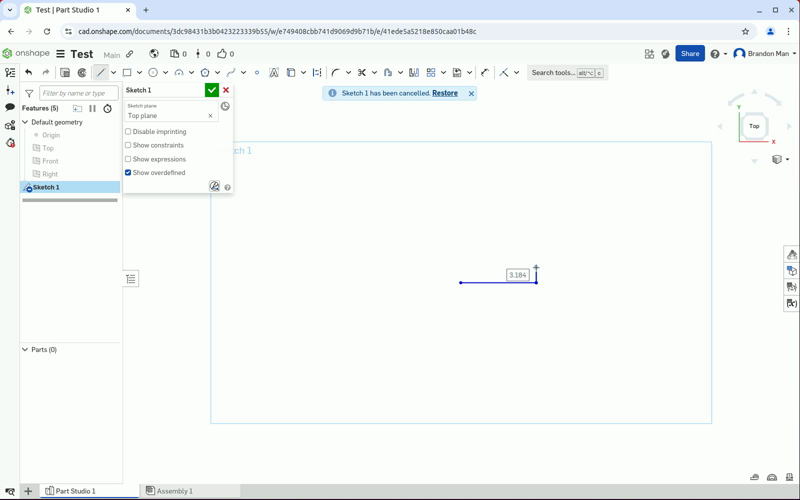
key_down(shift)
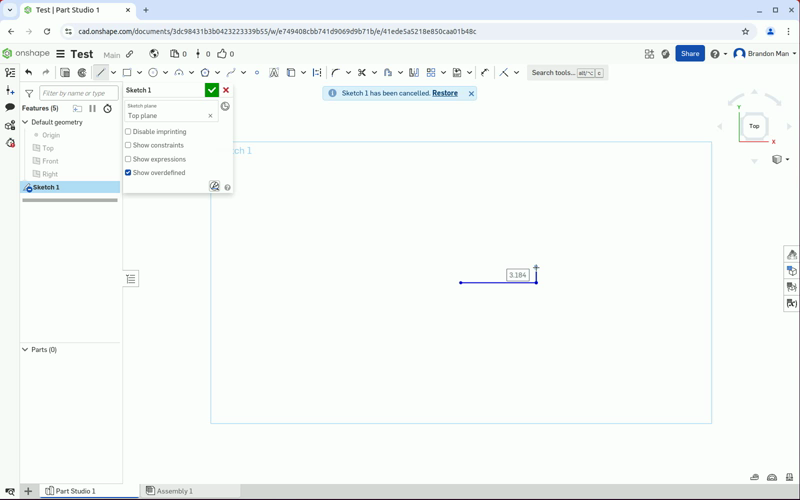
mouse_move(460, 282)
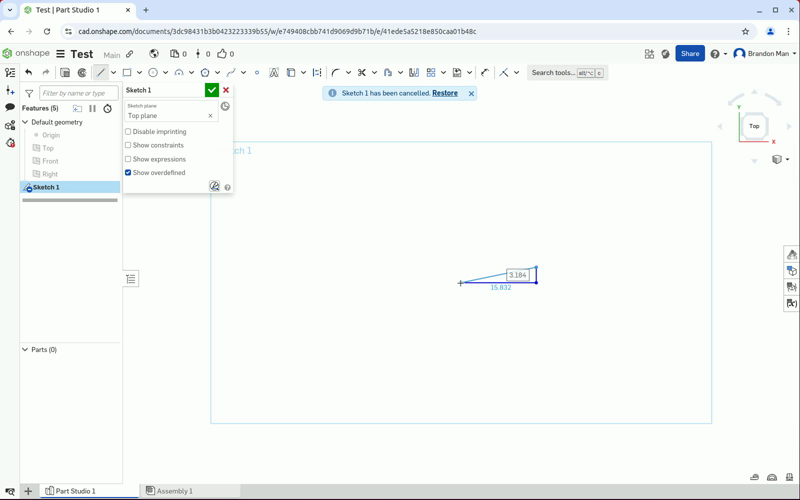
key_up(shift)
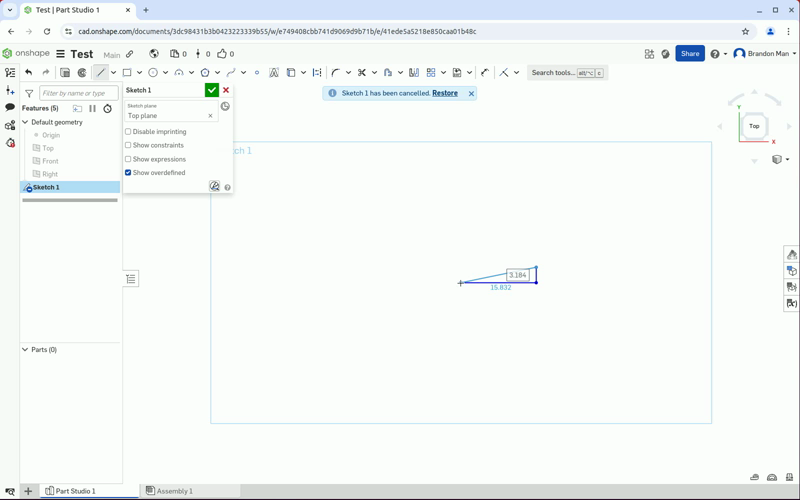
click(460, 282)
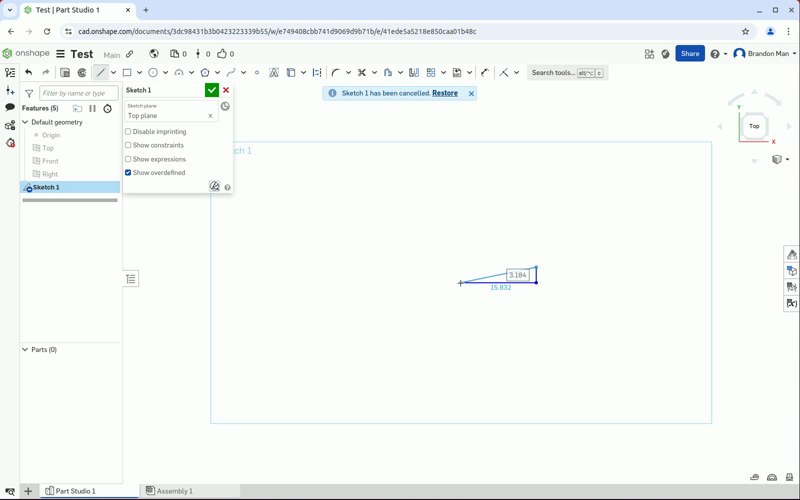
key(esc)
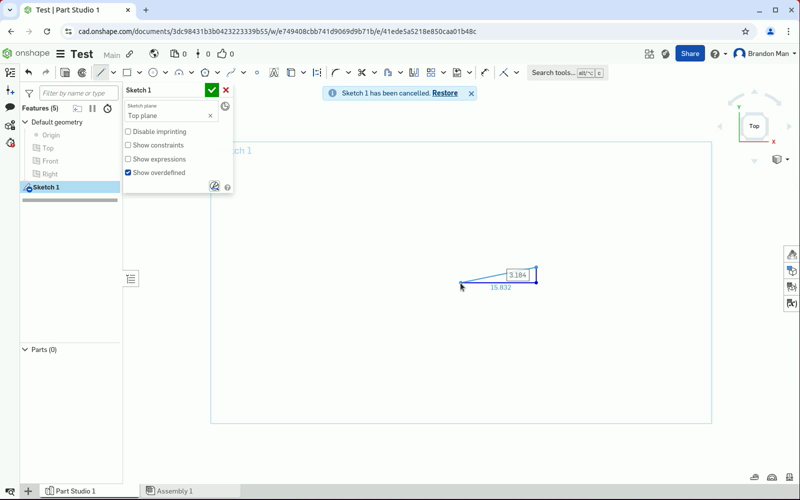
mouse_move(520, 281)
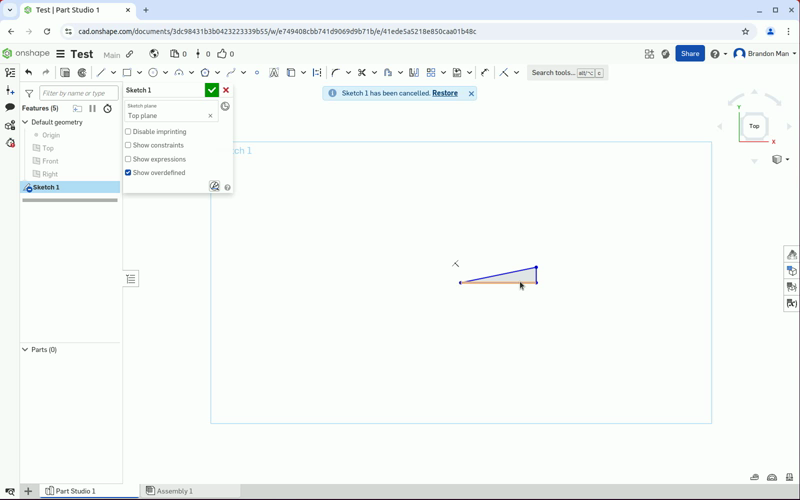
scroll(6)
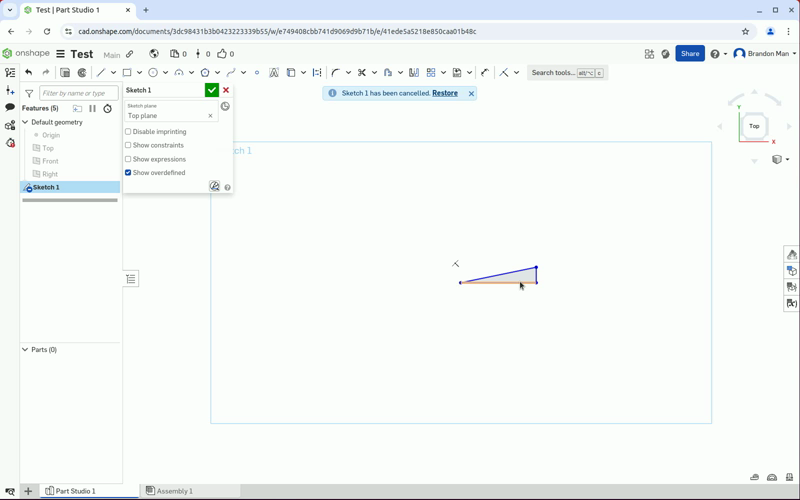
scroll(6)
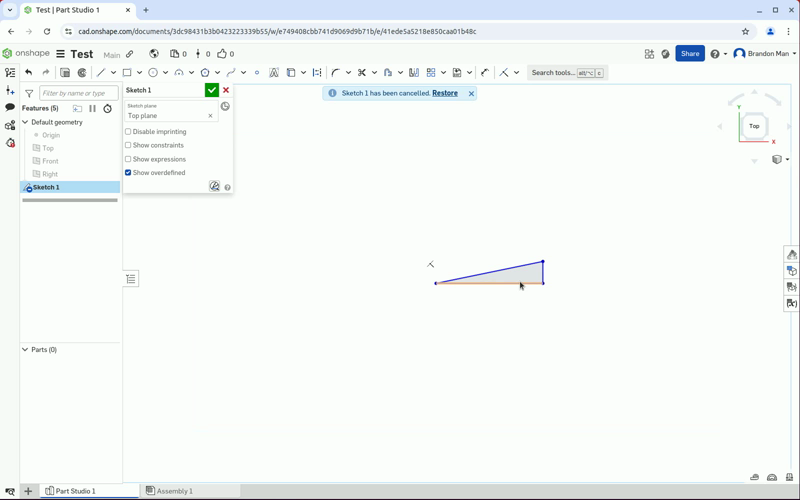
scroll(6)
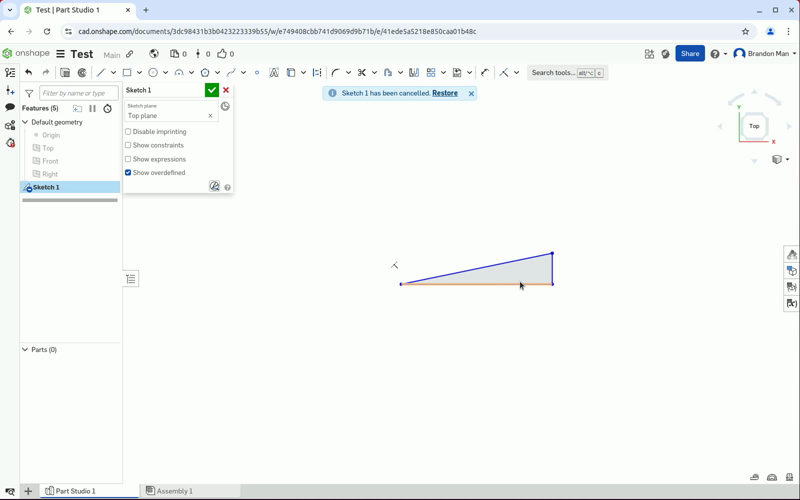
scroll(6)
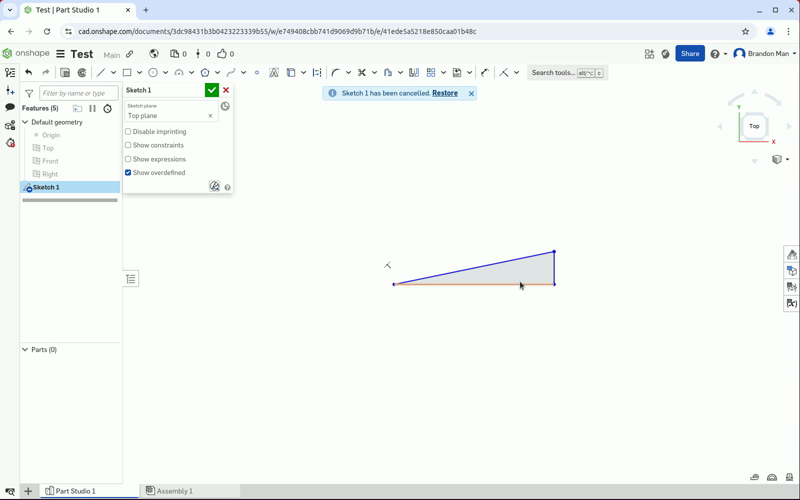
scroll(6)
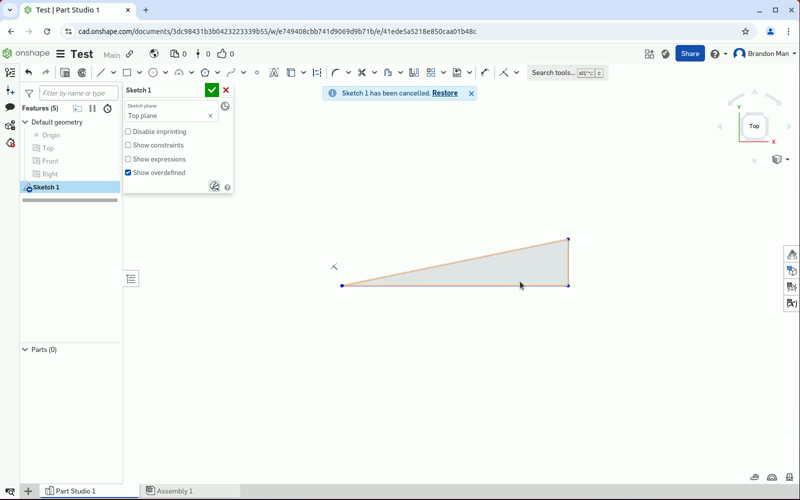
scroll(6)
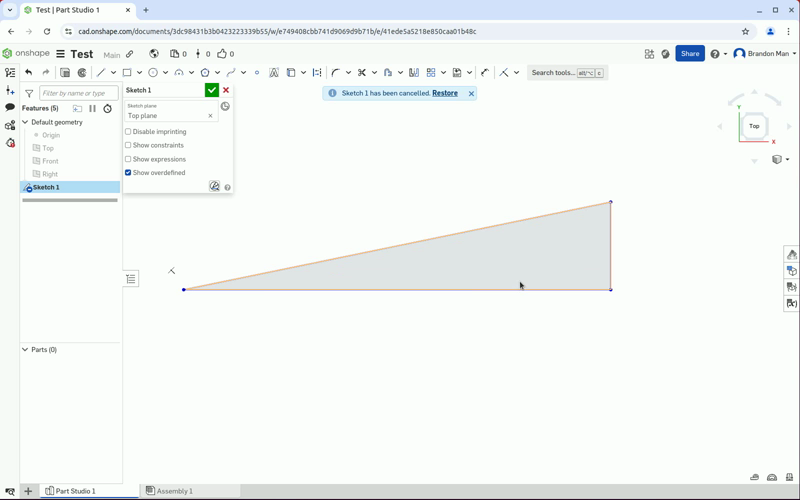
scroll(6)
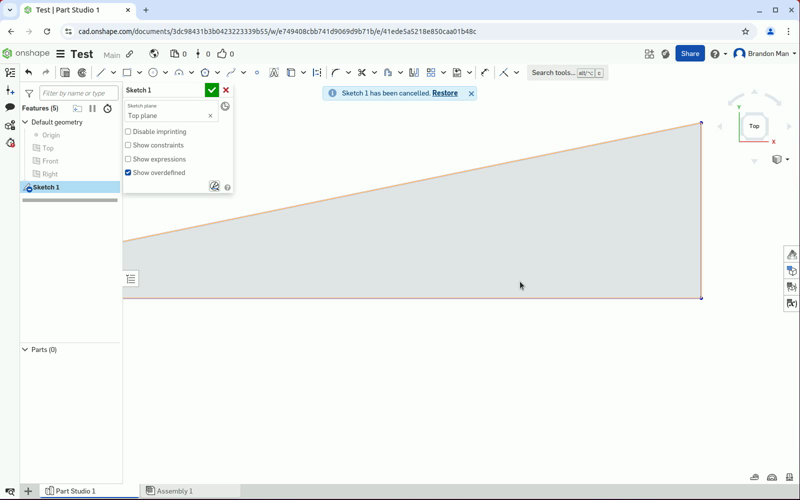
click(520, 281)
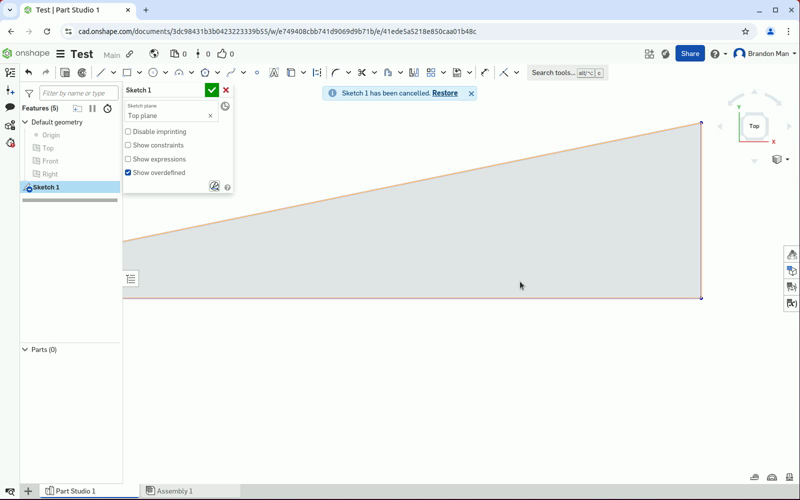
scroll(-6)
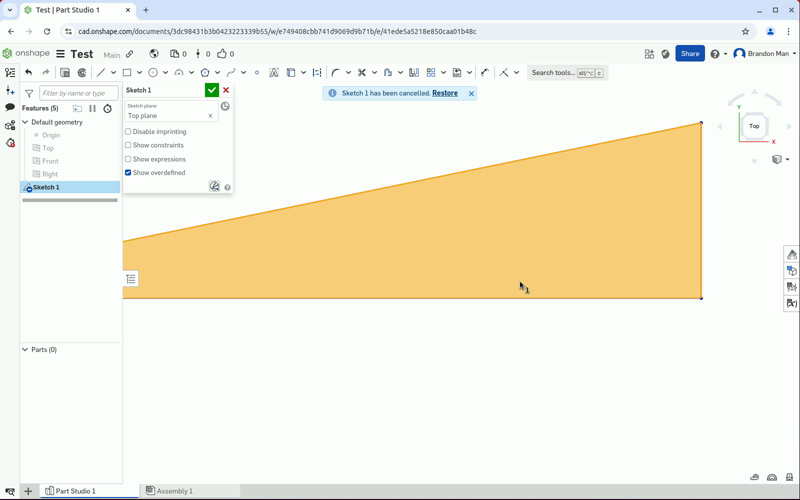
scroll(-6)
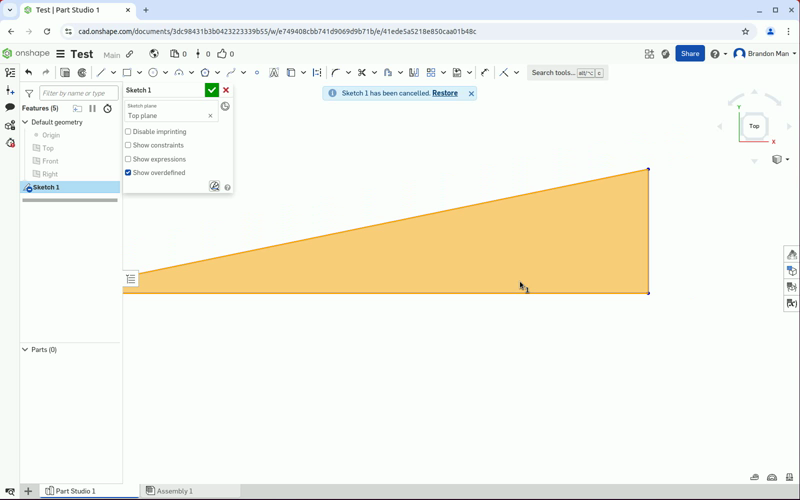
scroll(-6)
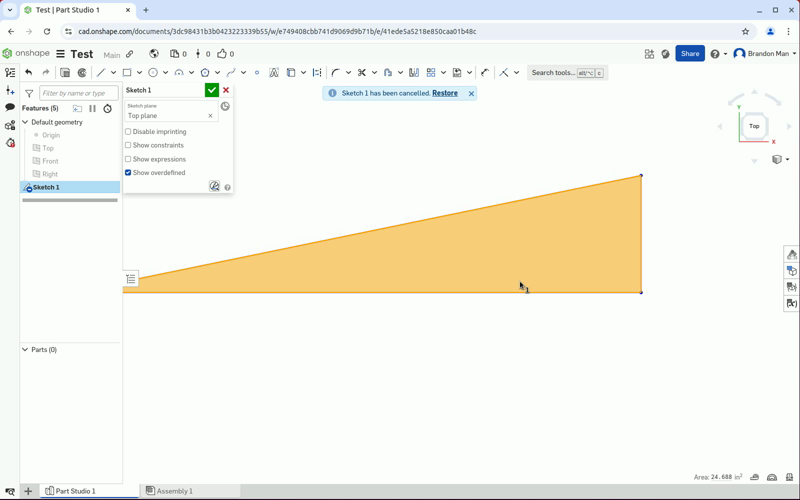
scroll(-6)
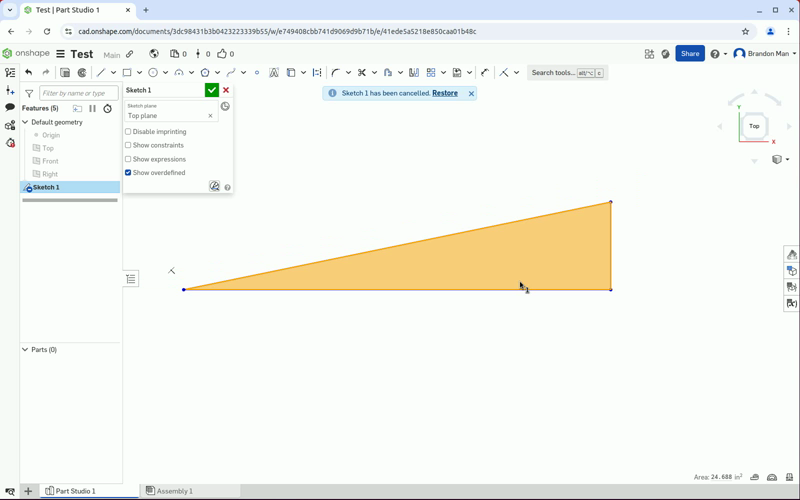
scroll(-6)
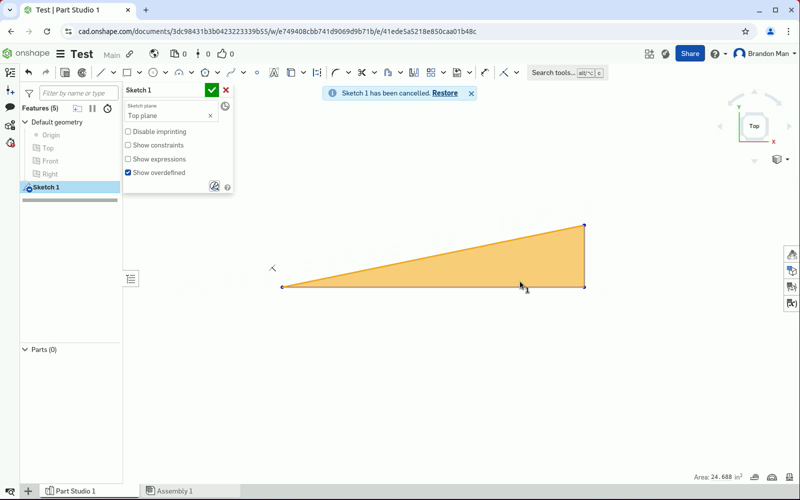
scroll(-6)
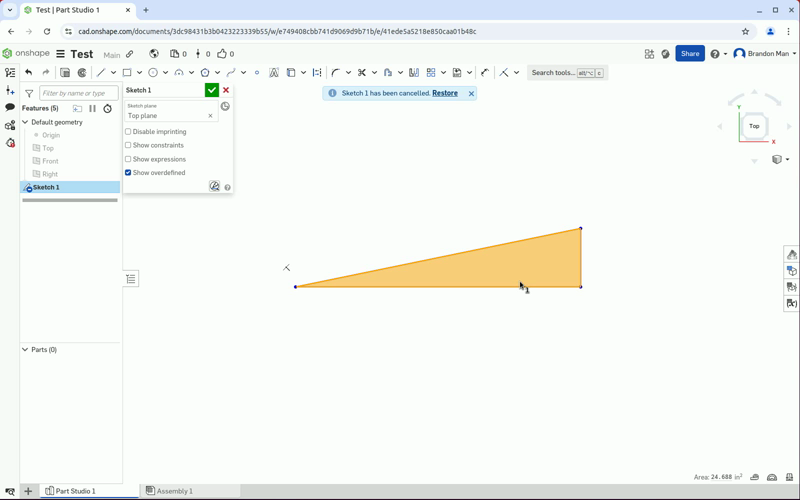
scroll(-6)
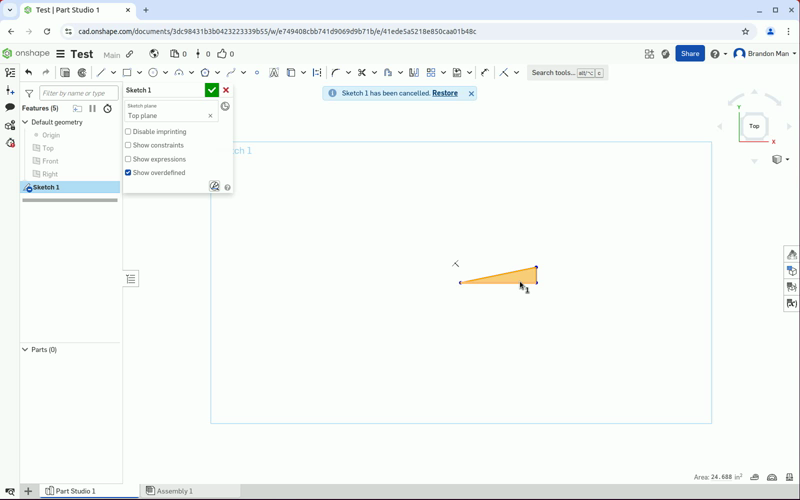
mouse_move(73, 352)
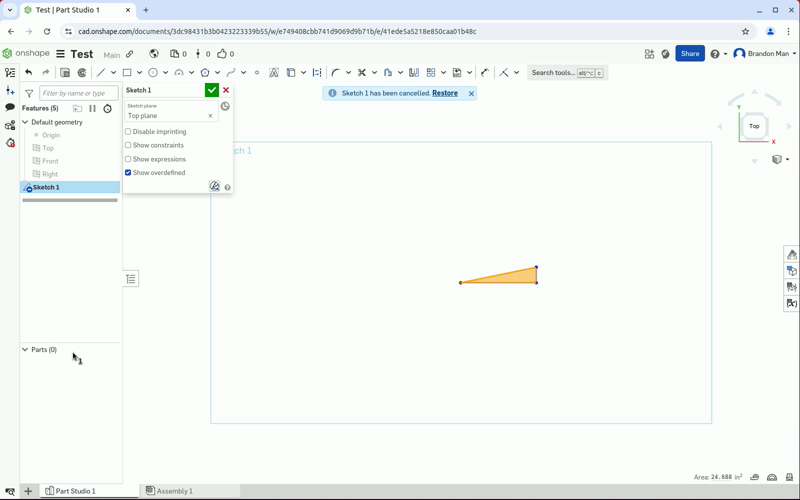
key(shift+y)
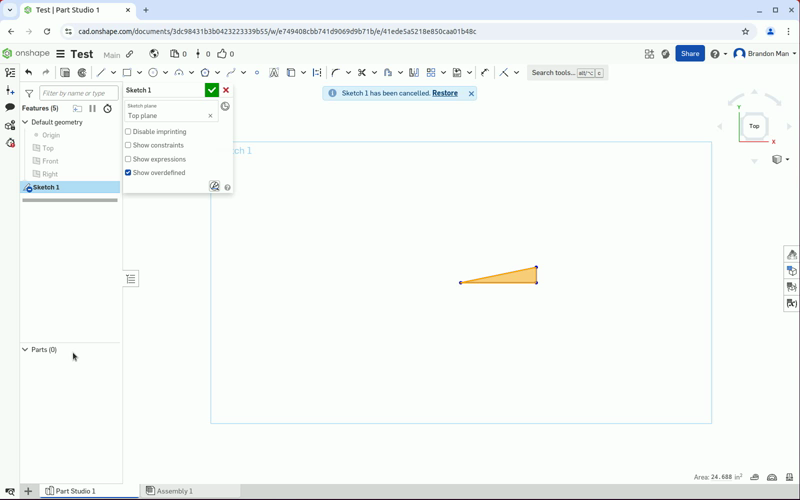
key(shift+e)
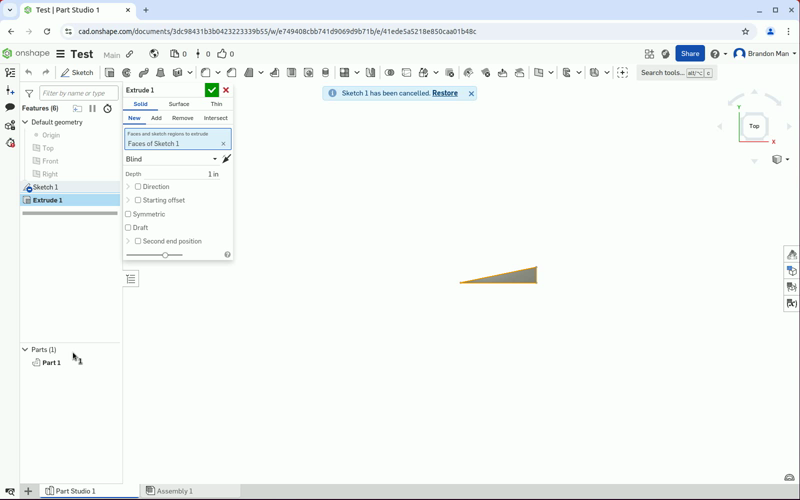
mouse_move(143, 106)
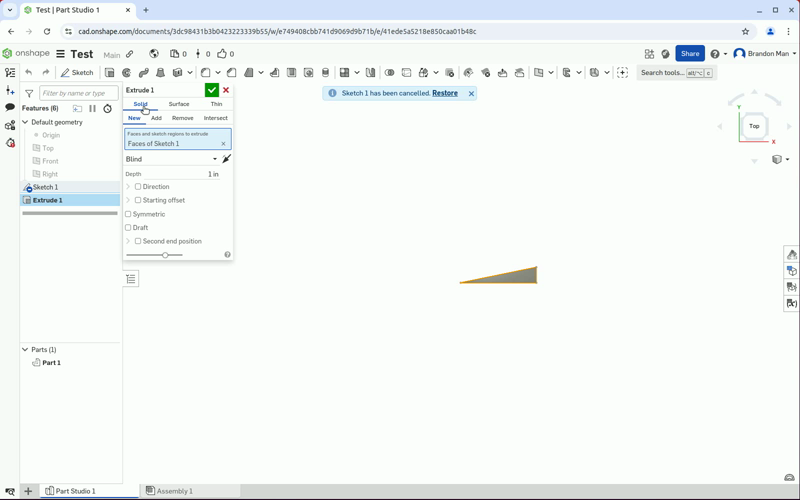
click(143, 106)
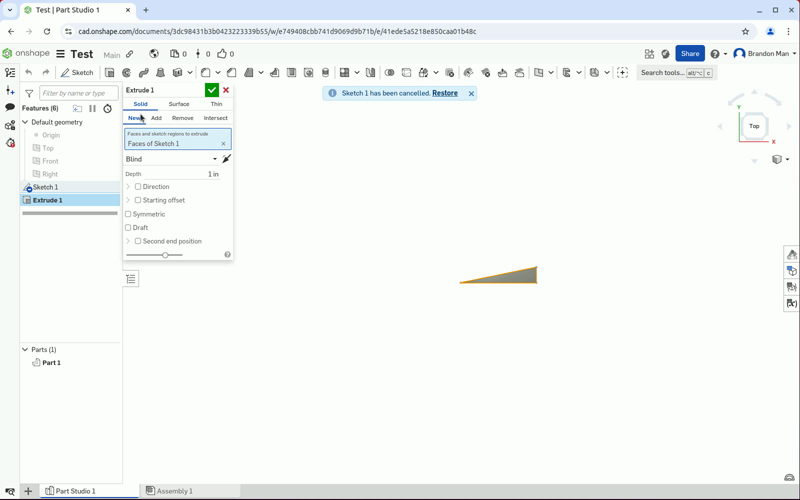
mouse_move(137, 120)
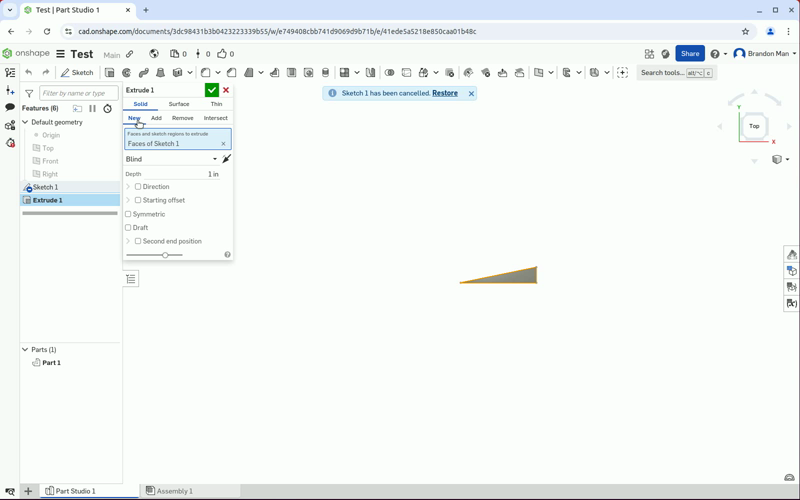
click(137, 120)
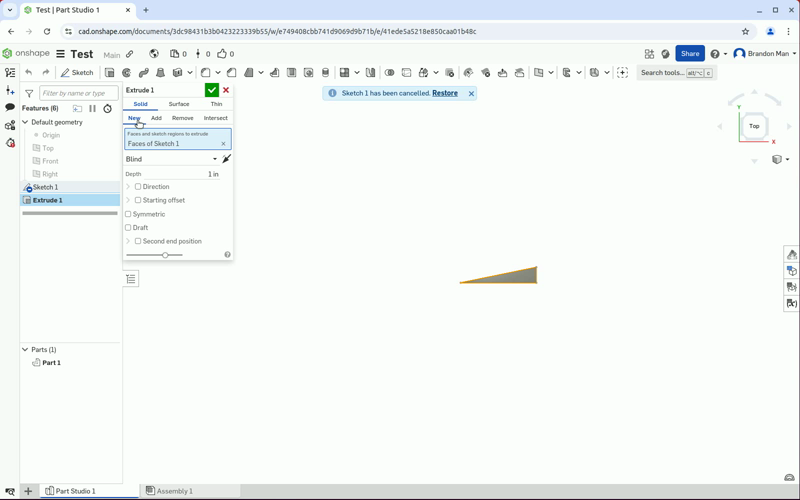
key(tab, 4)
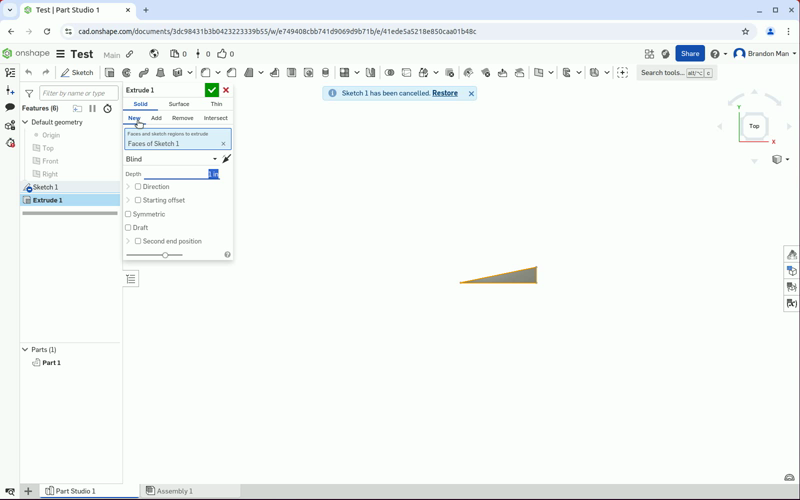
text(3.851)
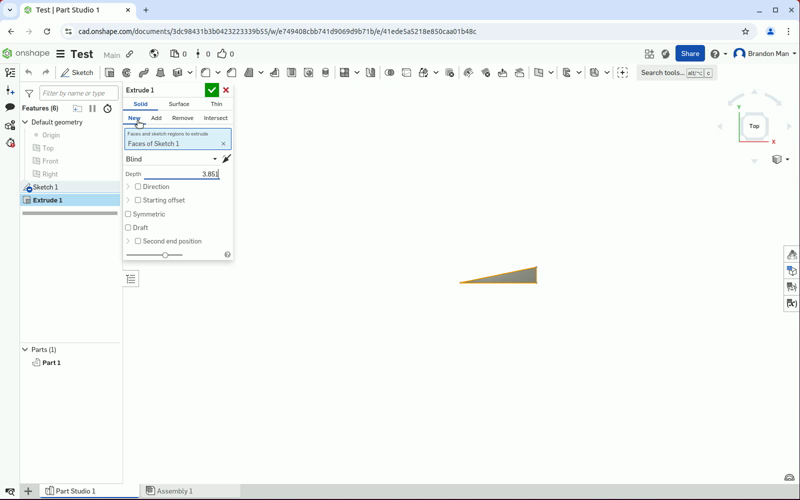
key(enter)
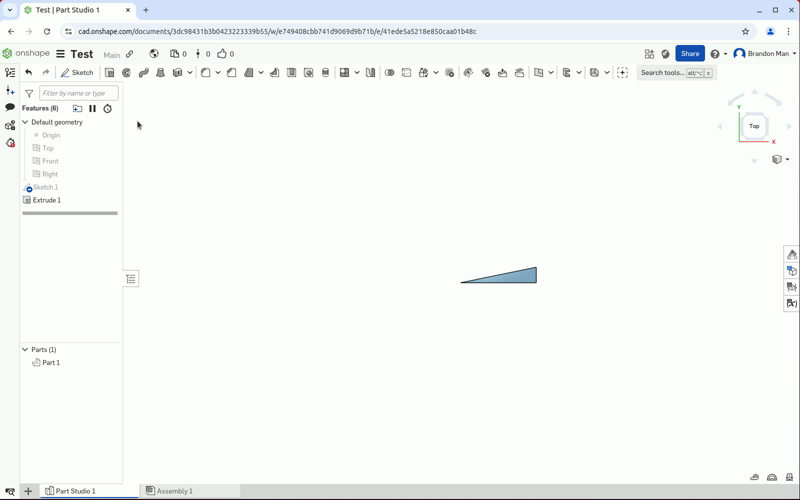
key(shift+h)
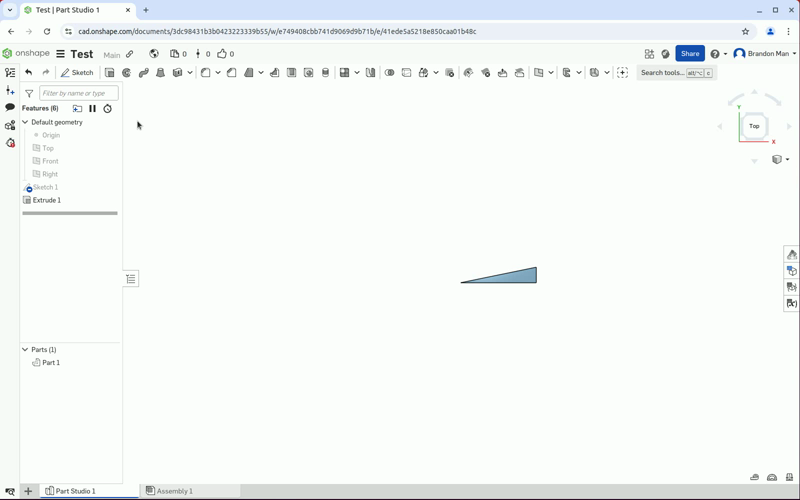
key(shift+h)
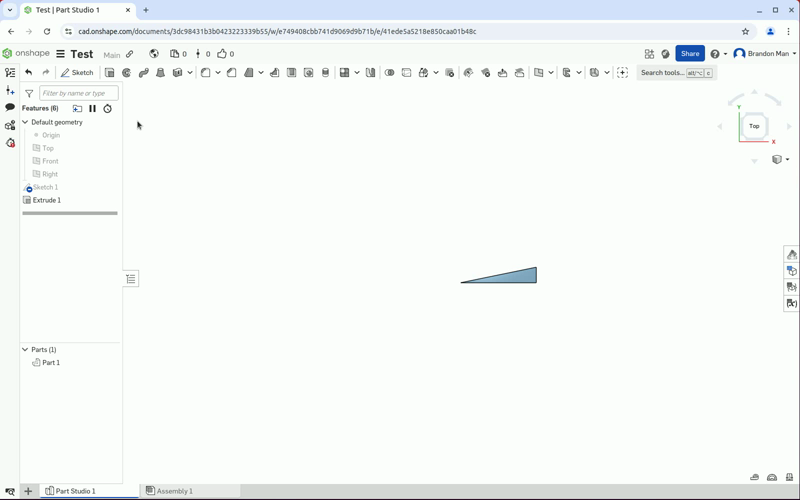
mouse_move(73, 189)
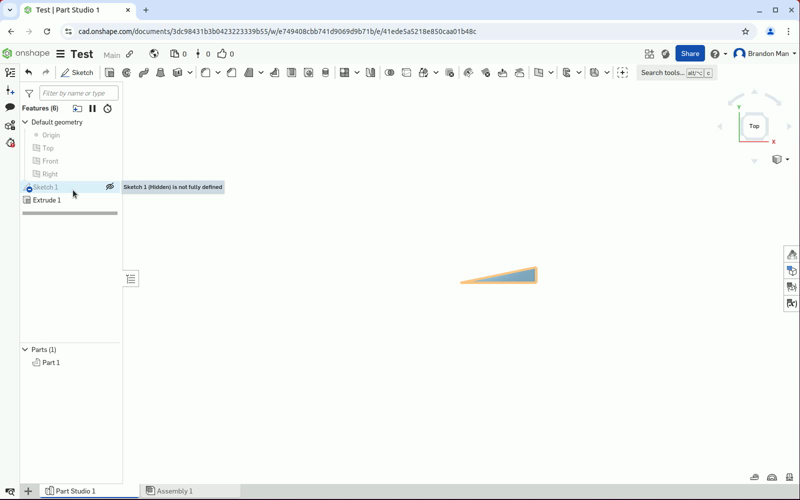
click(73, 189)
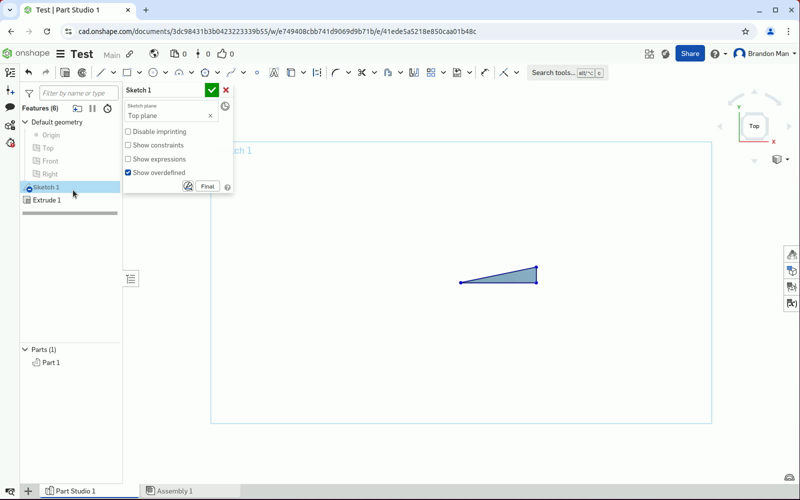
mouse_move(229, 92)
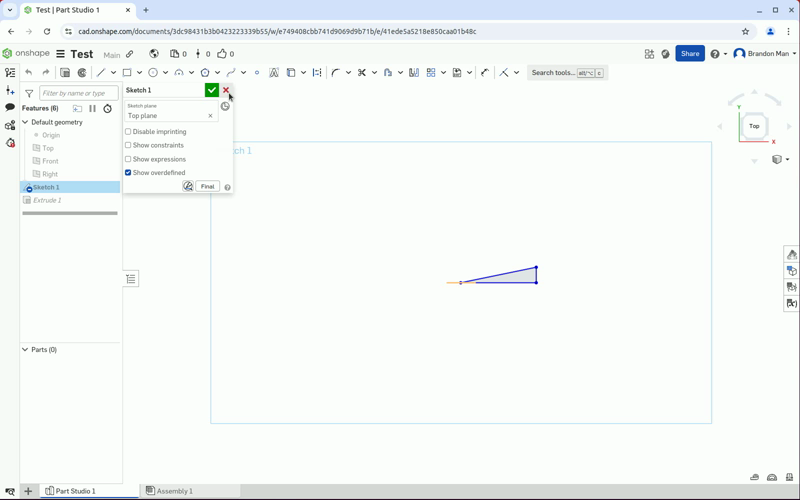
click(229, 92)
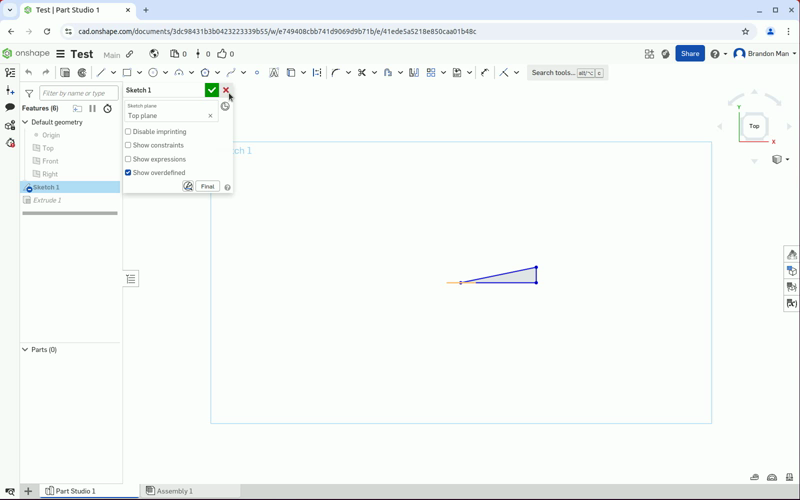
key(shift+s)
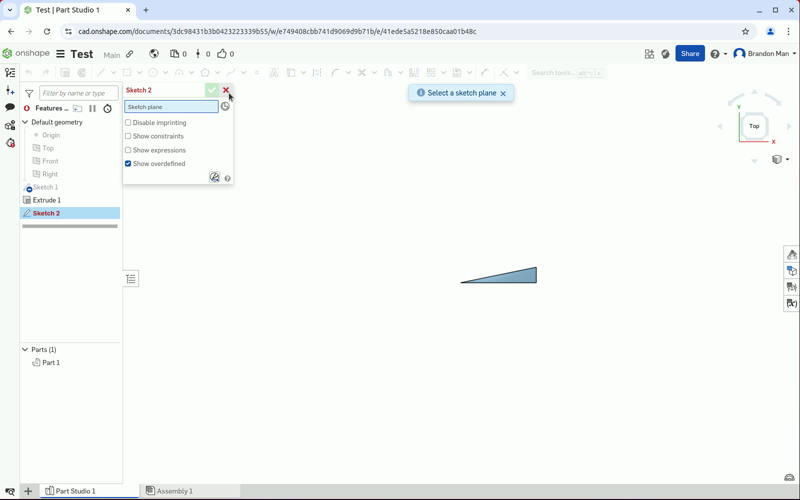
mouse_move(73, 150)
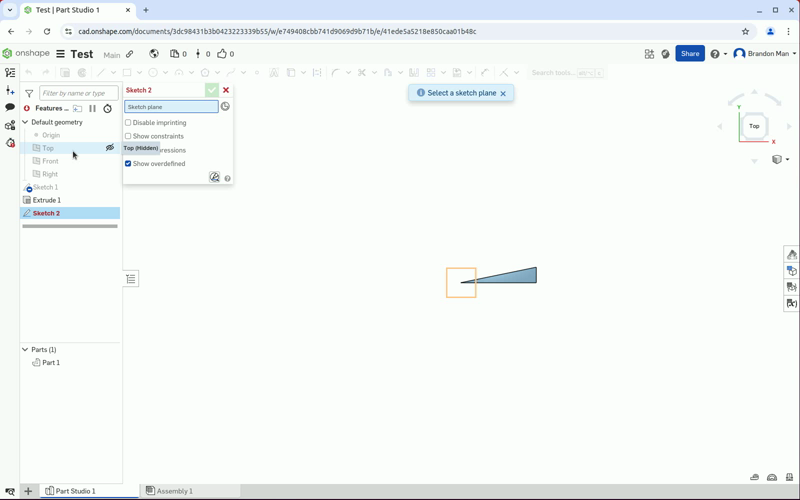
click(73, 150)
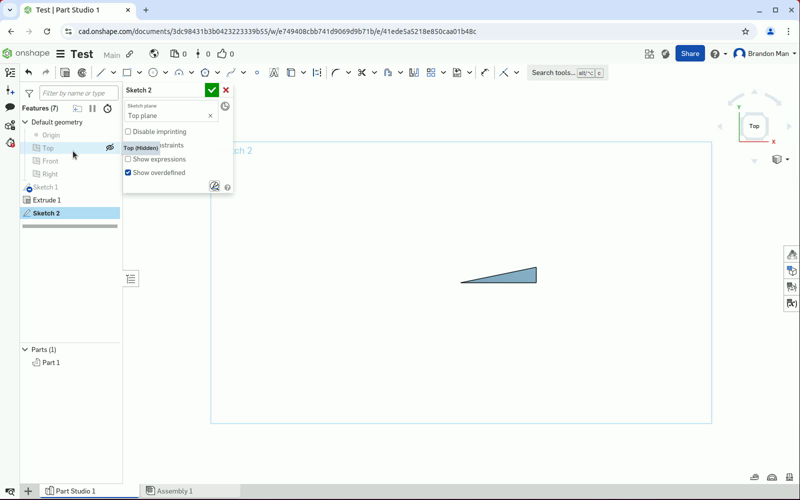
mouse_move(73, 352)
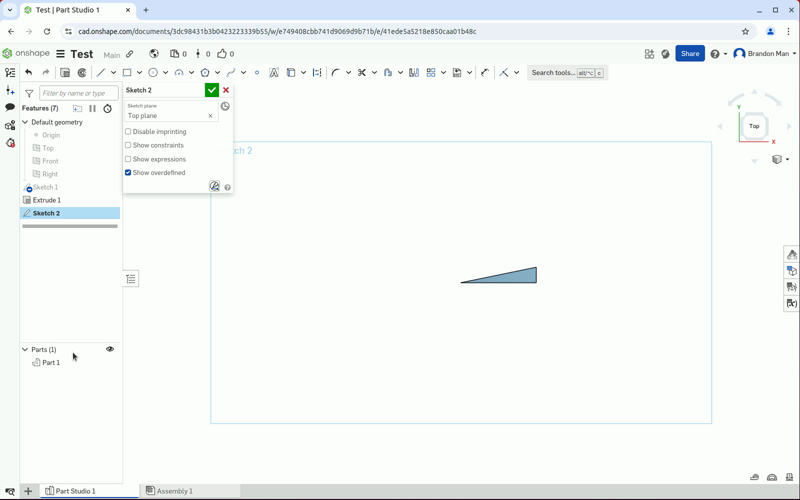
key(y)
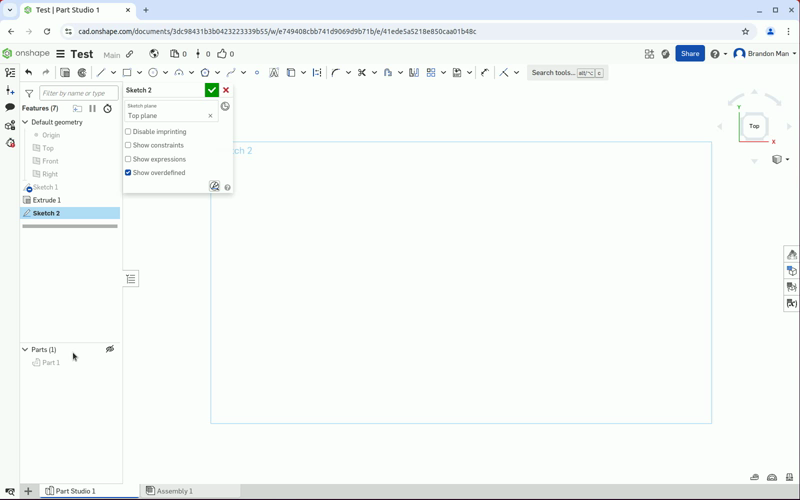
key(l)
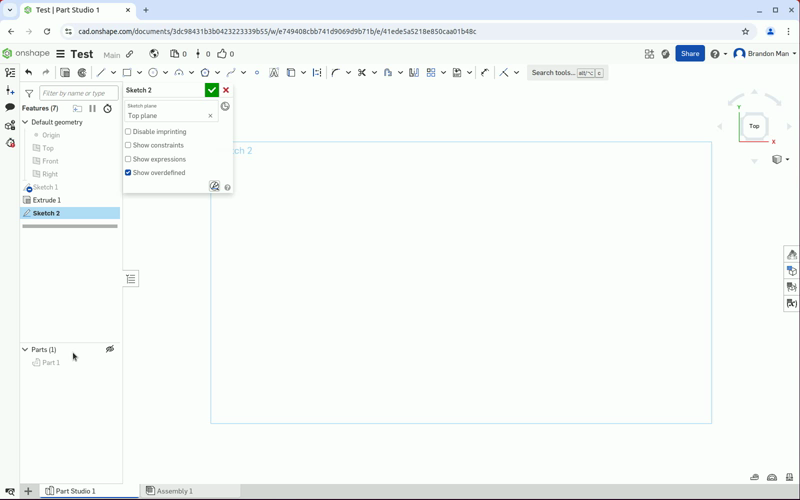
key_down(shift)
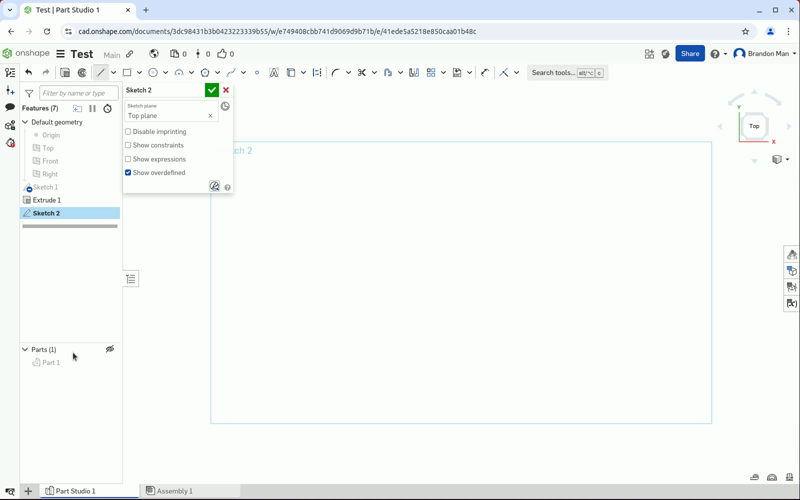
mouse_move(535, 282)
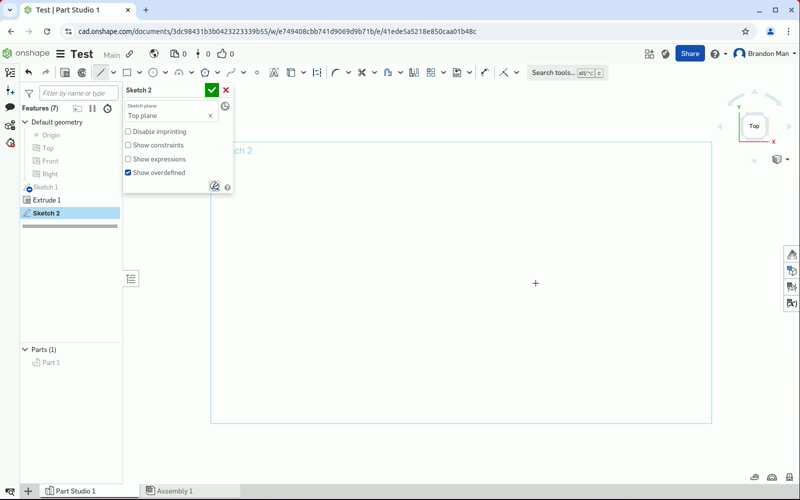
click(535, 282)
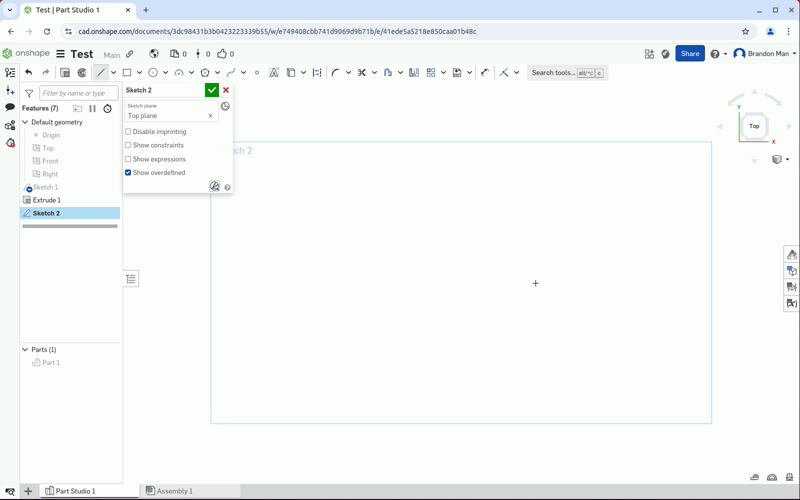
key_up(shift)
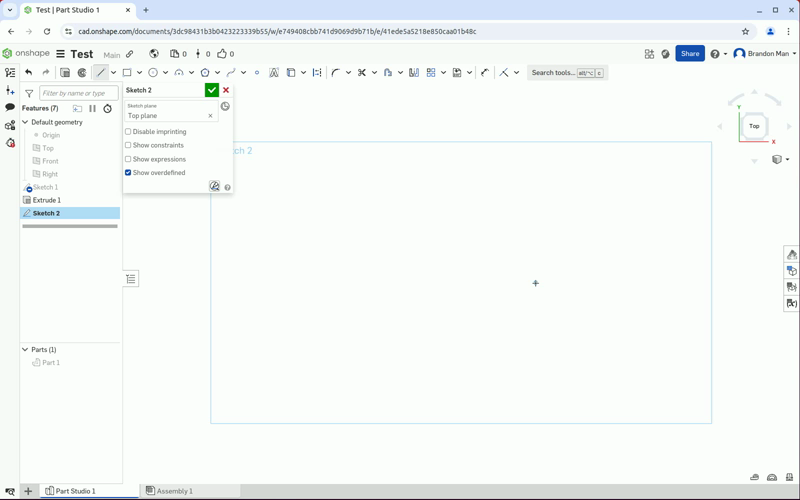
key_down(shift)
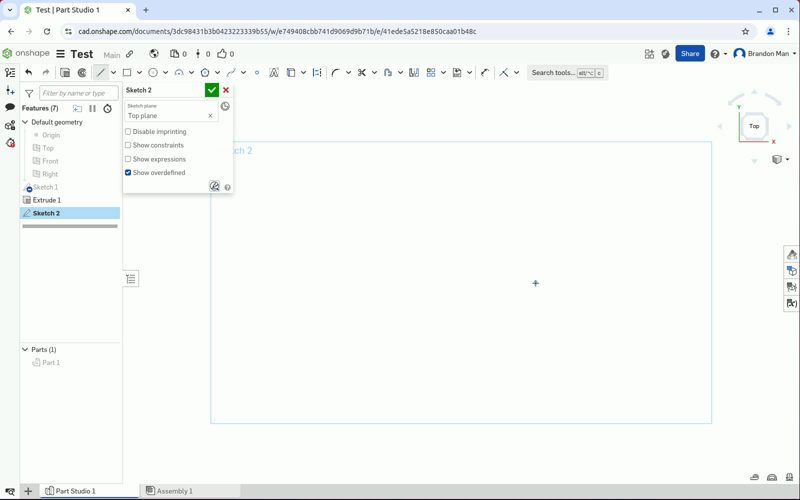
mouse_move(565, 282)
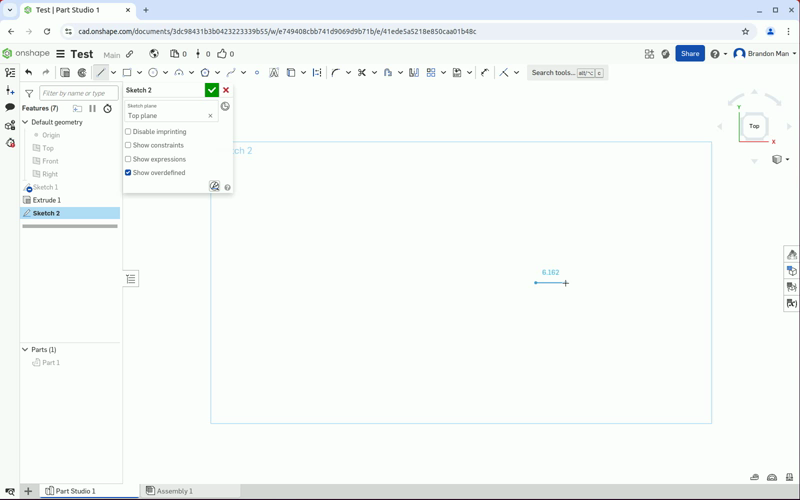
mouse_move(574, 282)
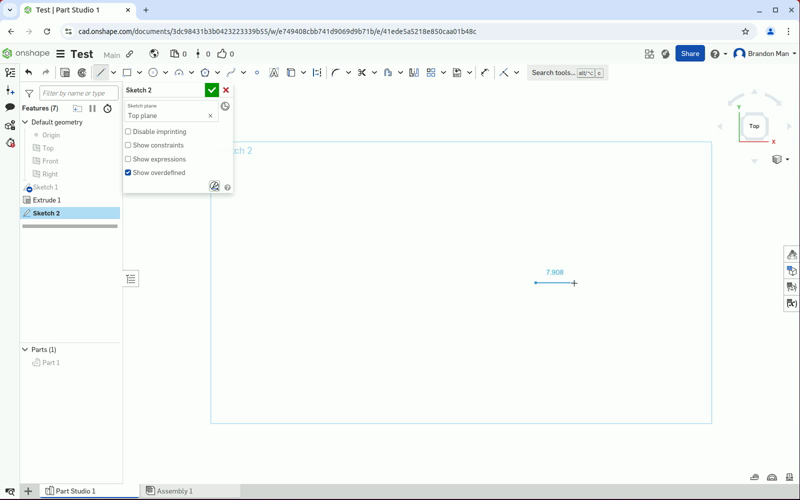
click(574, 282)
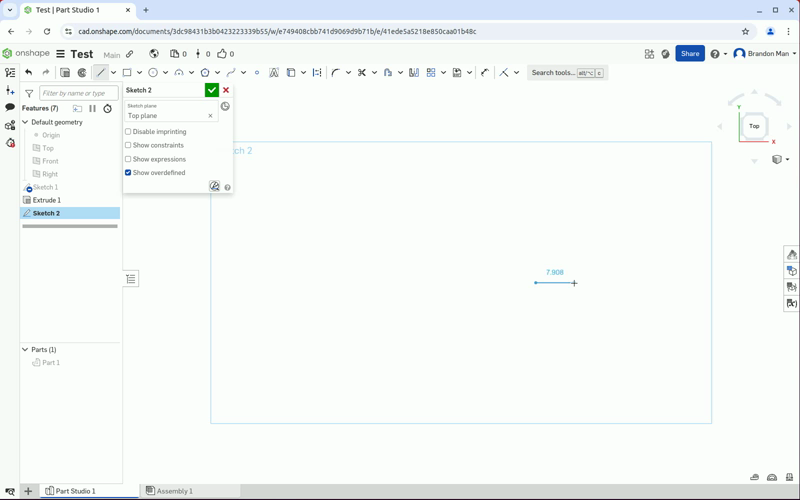
key_up(shift)
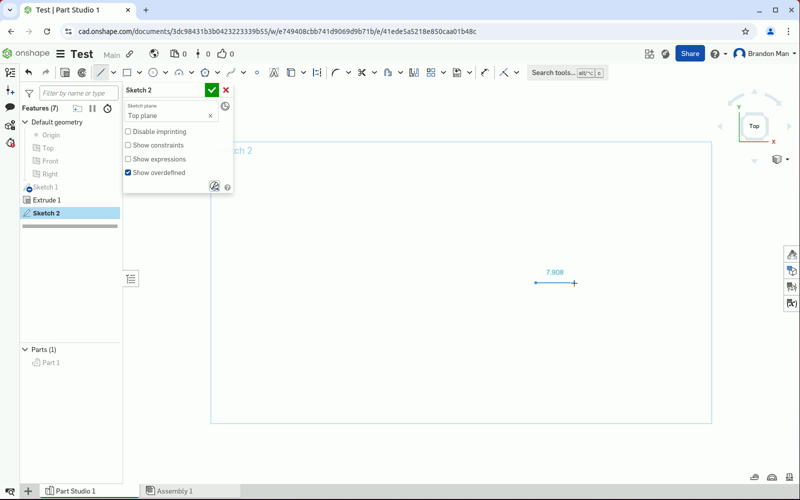
key_down(shift)
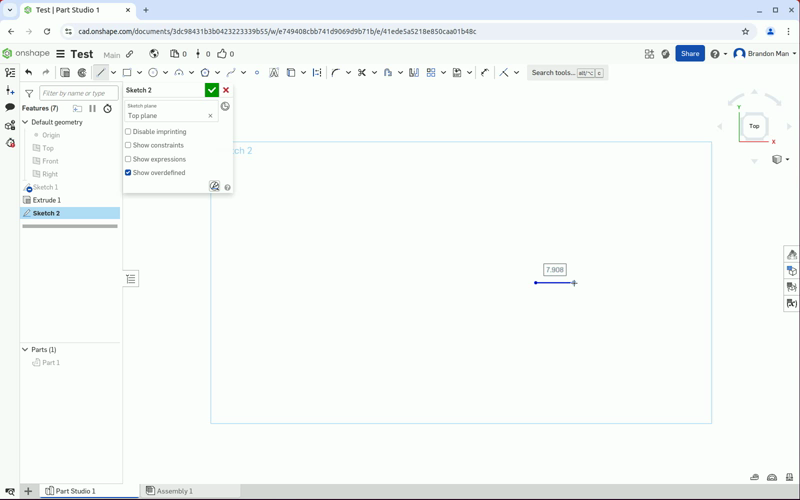
mouse_move(589, 282)
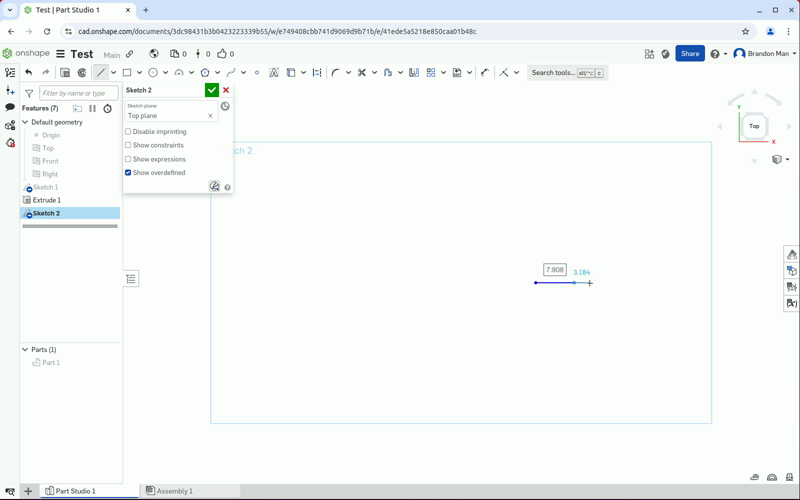
mouse_move(574, 259)
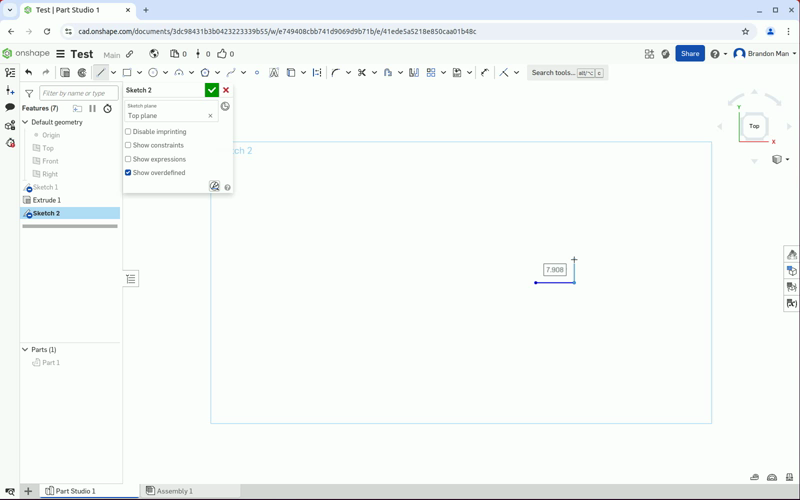
click(574, 259)
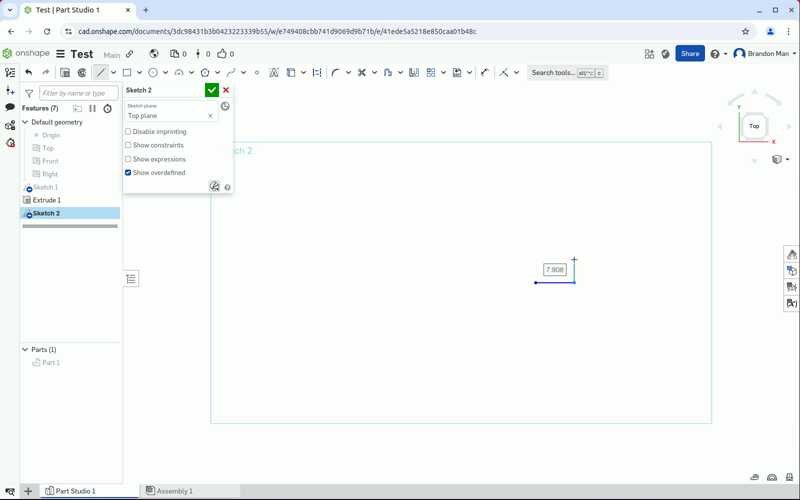
key_up(shift)
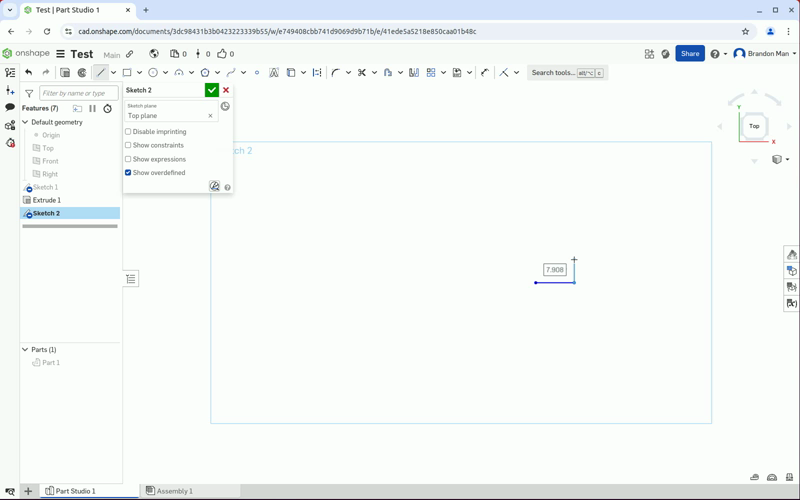
key_down(shift)
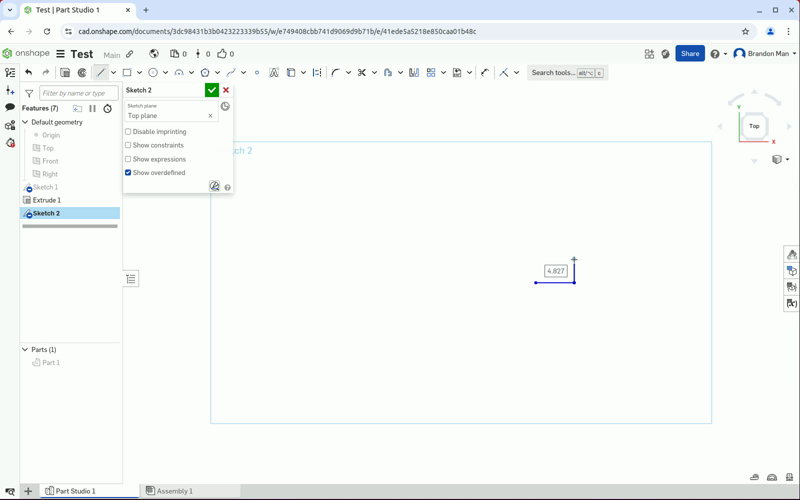
mouse_move(589, 259)
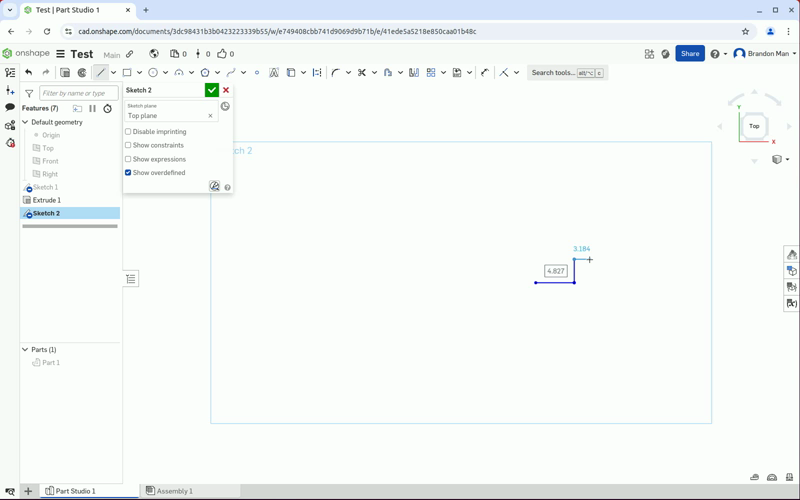
mouse_move(535, 266)
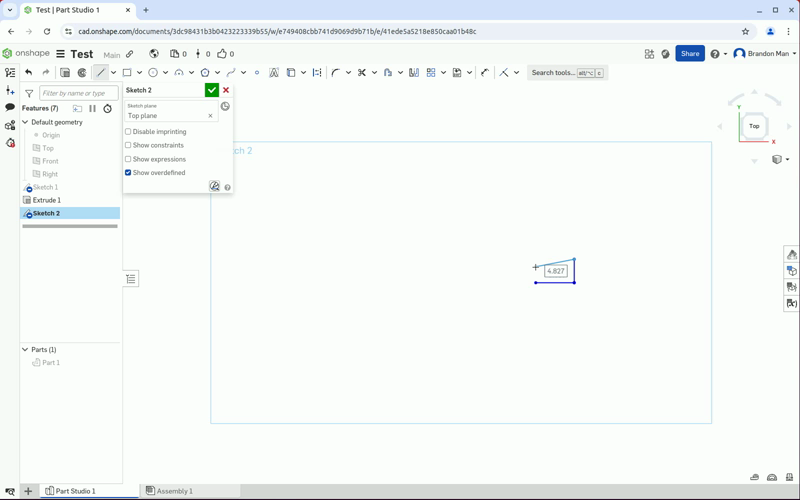
click(535, 266)
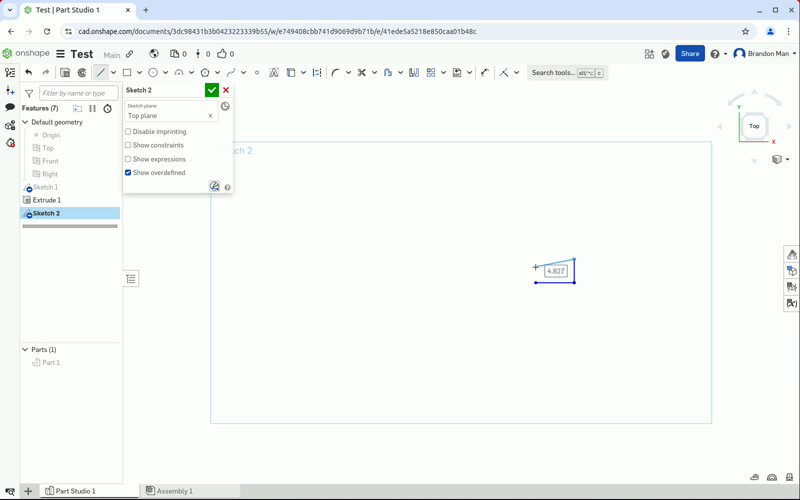
key_up(shift)
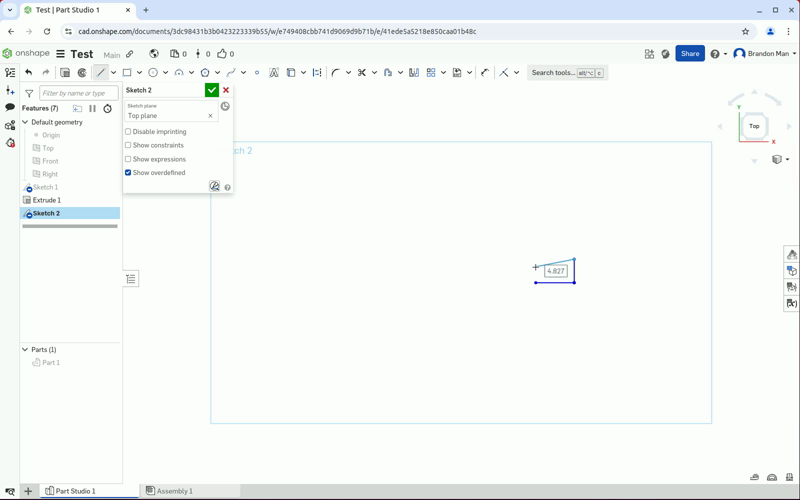
mouse_move(565, 266)
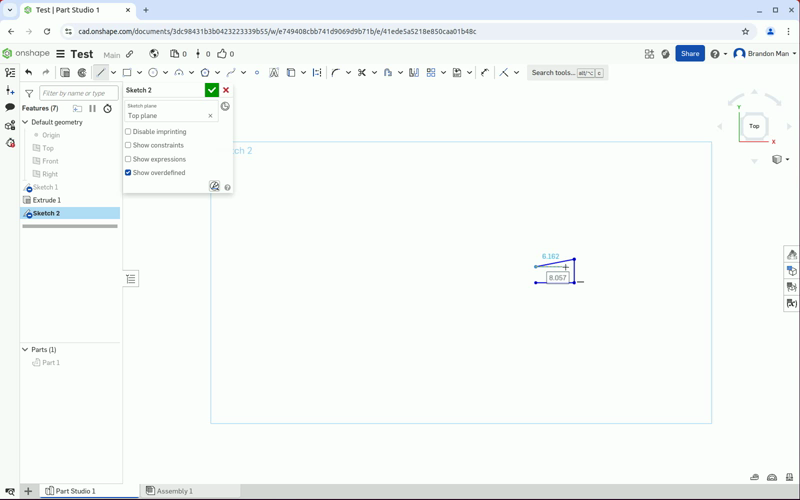
key_down(shift)
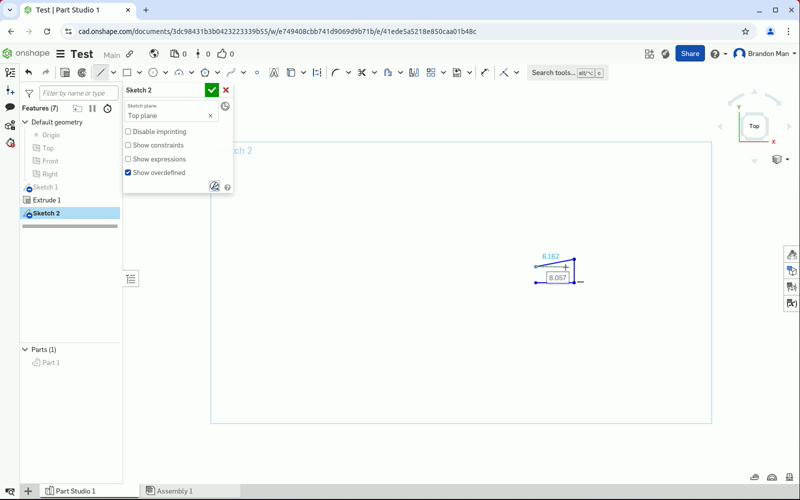
mouse_move(535, 282)
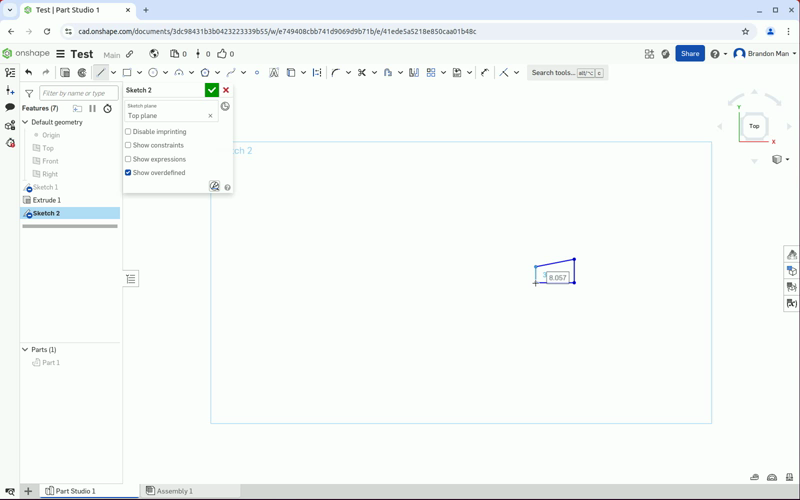
key_up(shift)
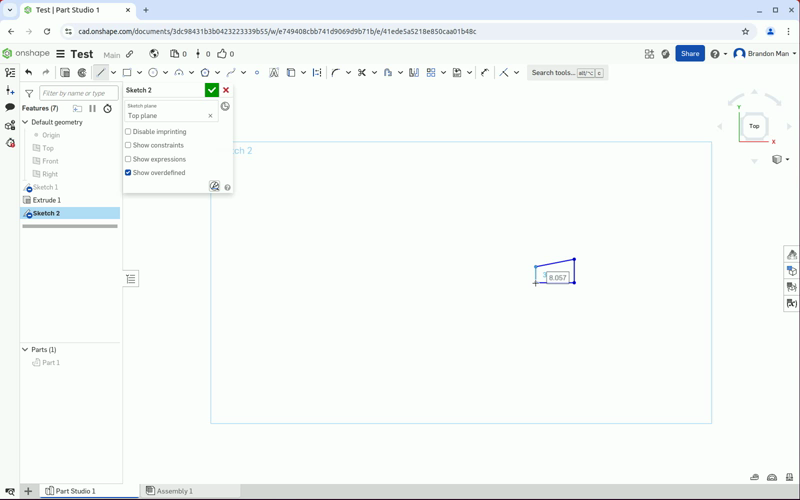
click(535, 282)
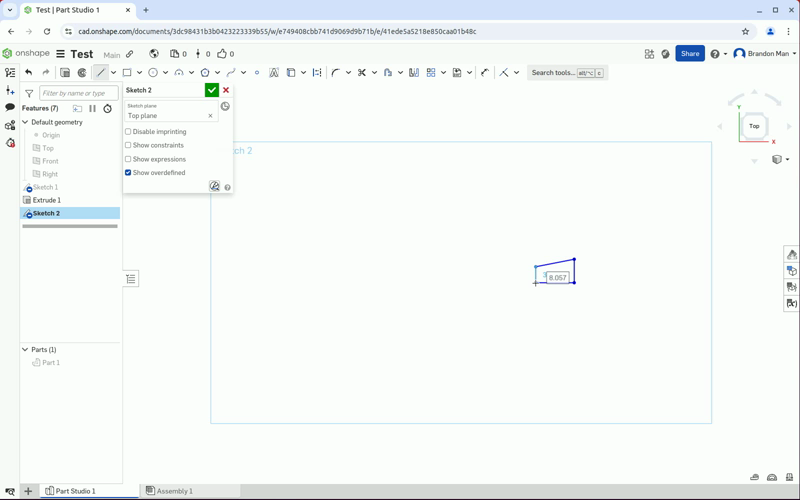
key(esc)
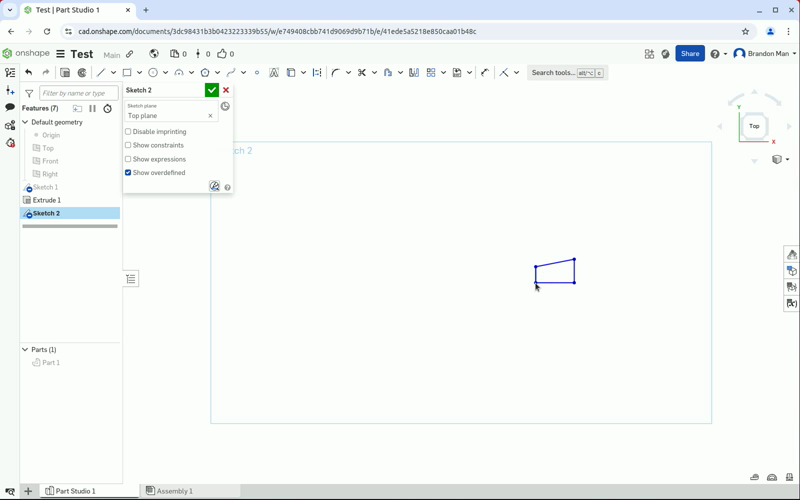
mouse_move(572, 282)
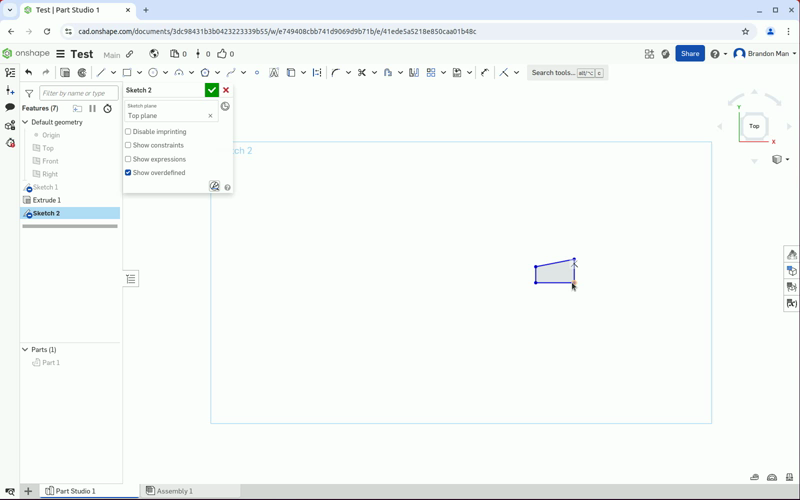
scroll(6)
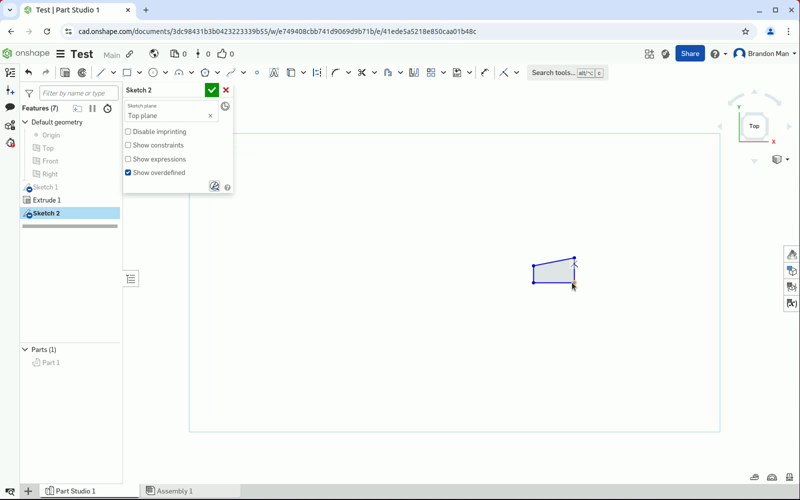
scroll(6)
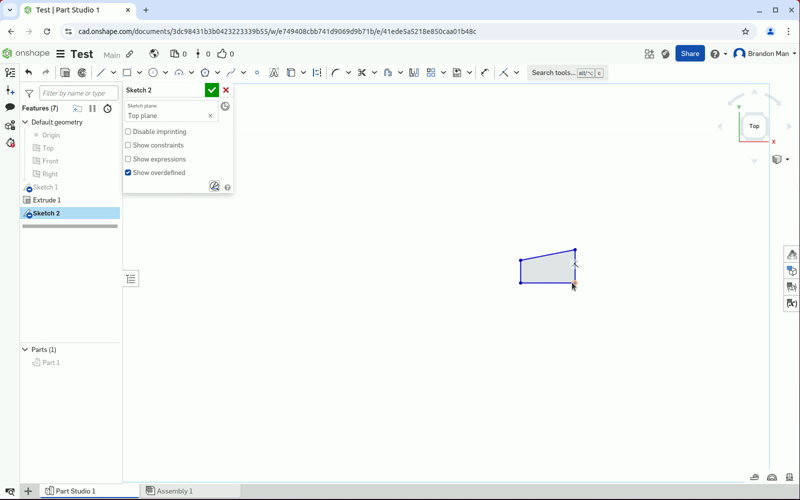
scroll(6)
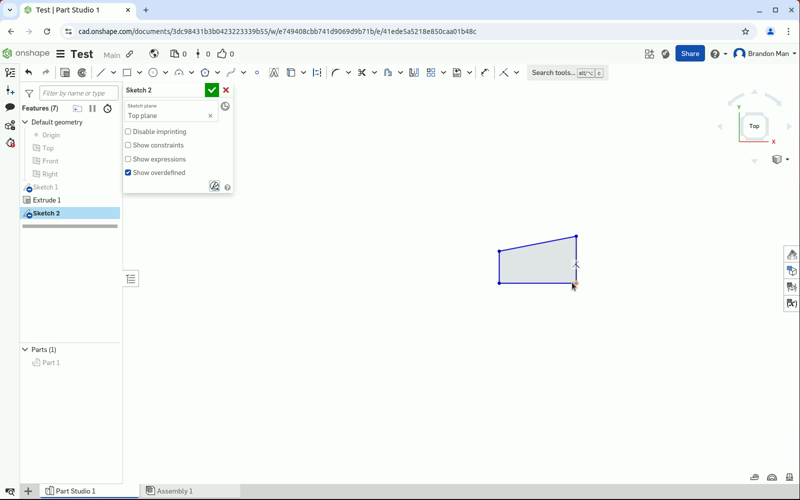
scroll(6)
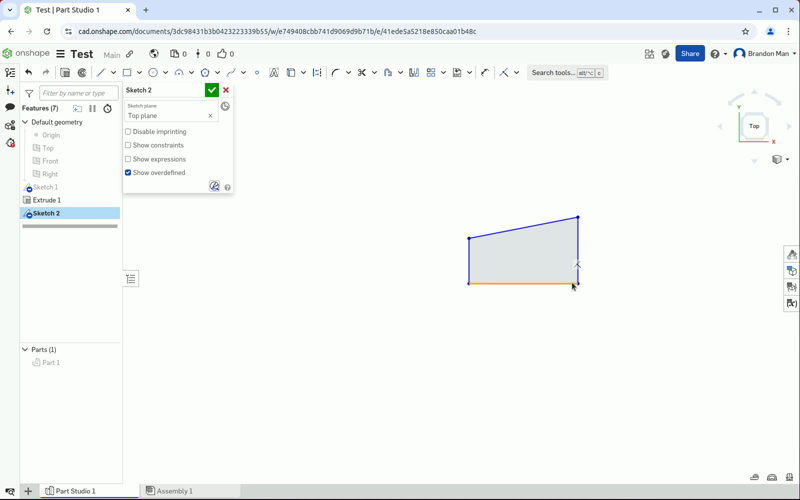
scroll(6)
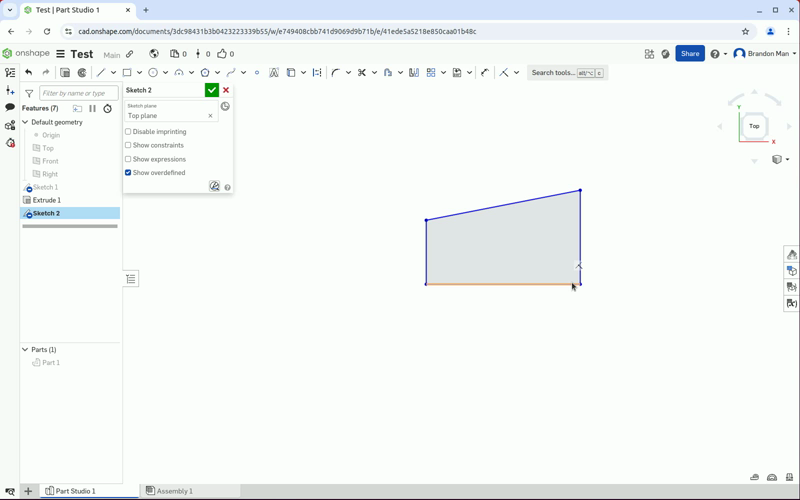
scroll(6)
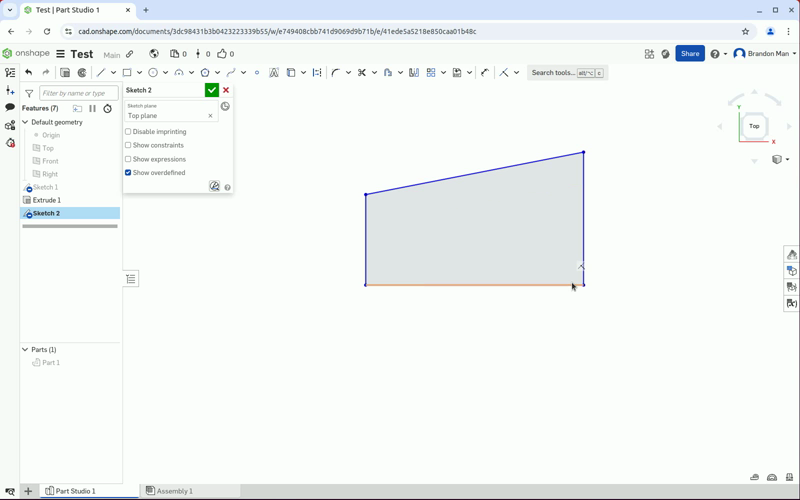
scroll(6)
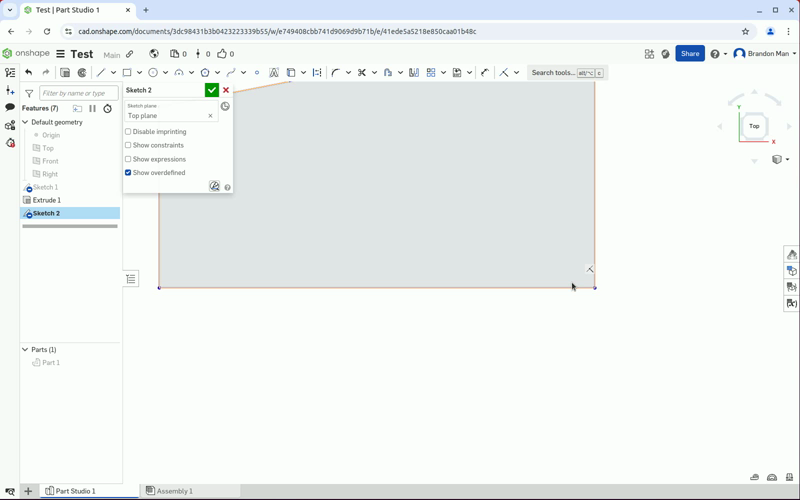
click(572, 282)
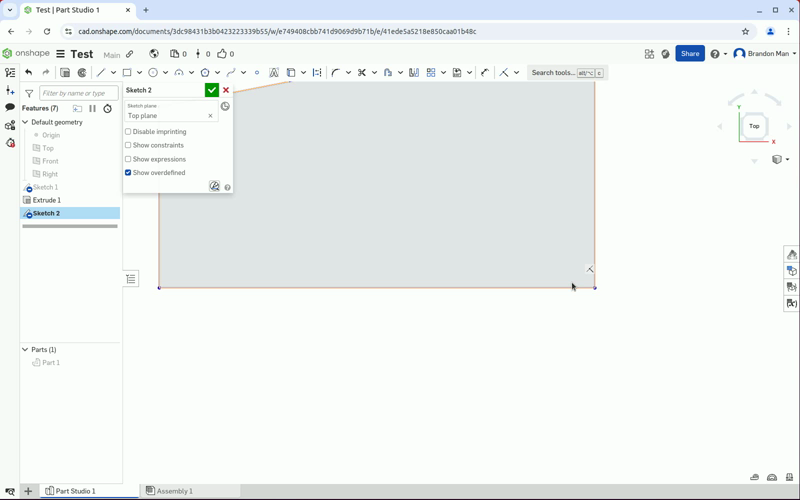
scroll(-6)
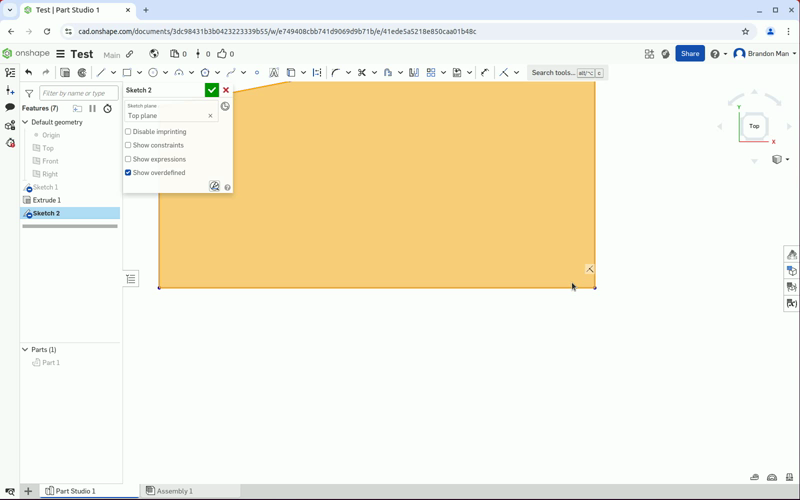
scroll(-6)
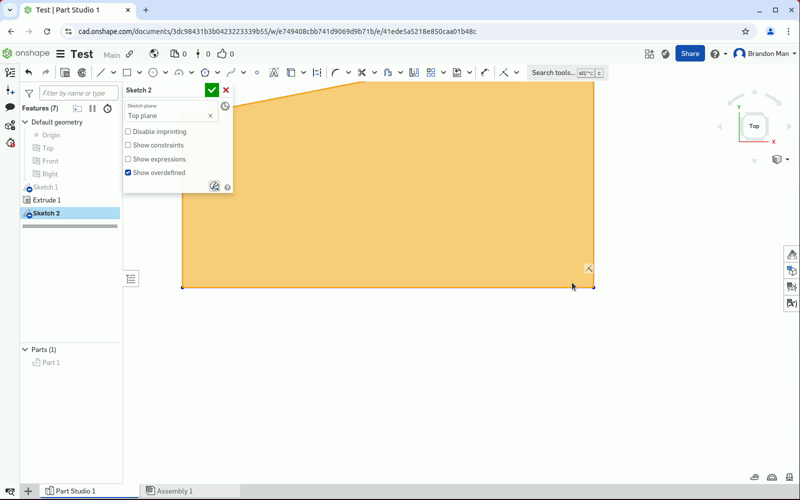
scroll(-6)
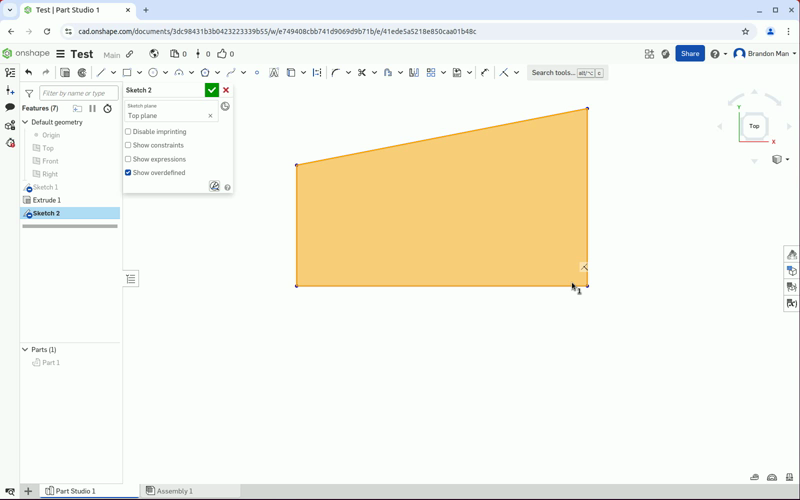
scroll(-6)
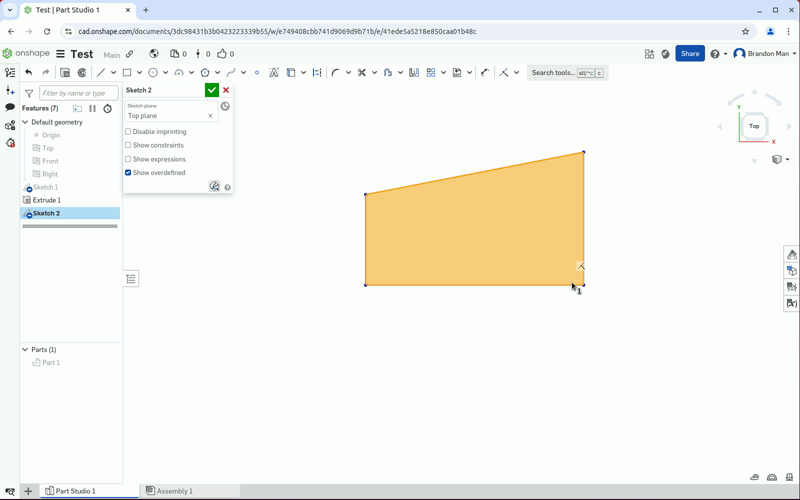
scroll(-6)
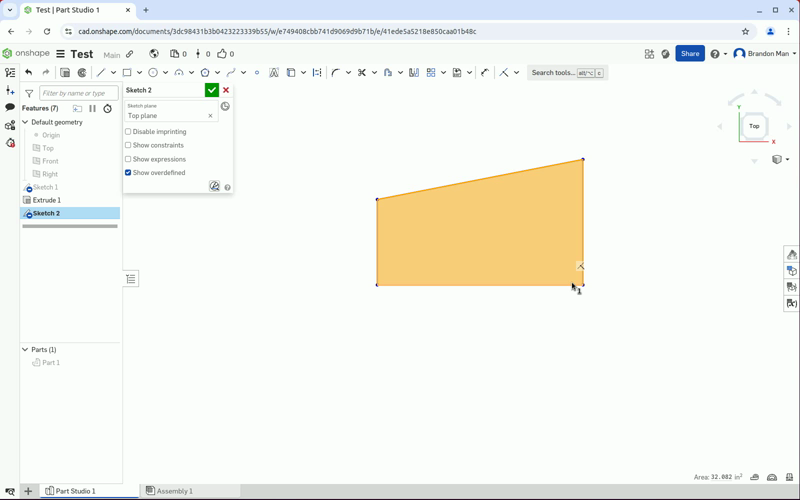
scroll(-6)
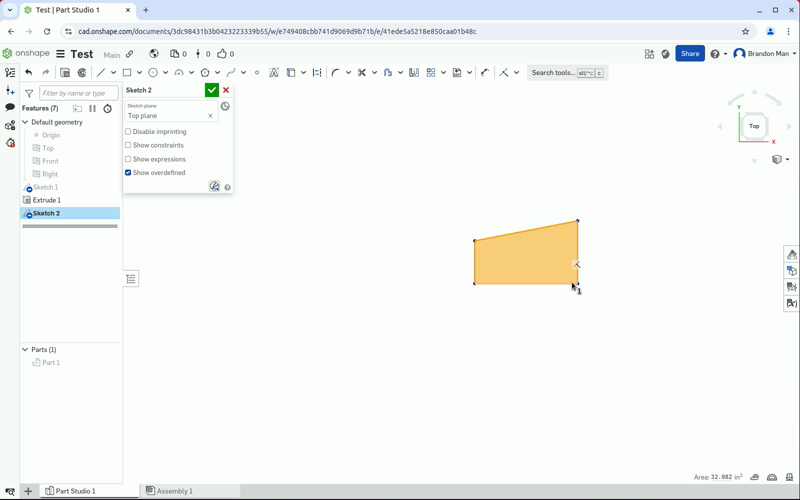
scroll(-6)
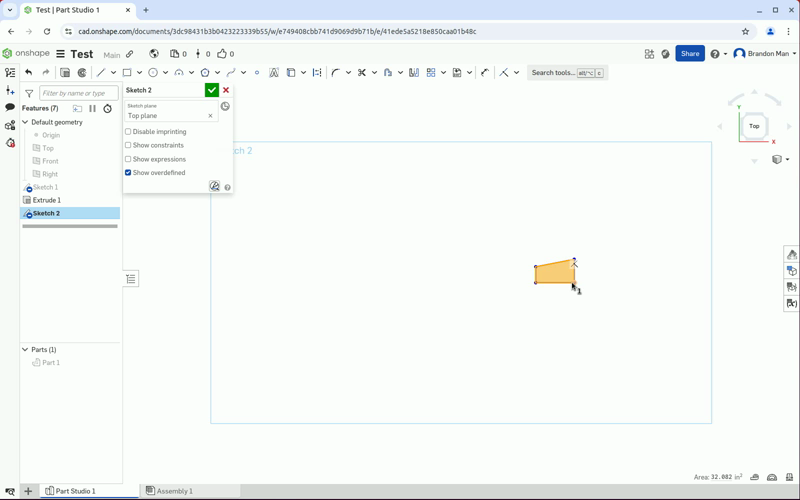
mouse_move(73, 352)
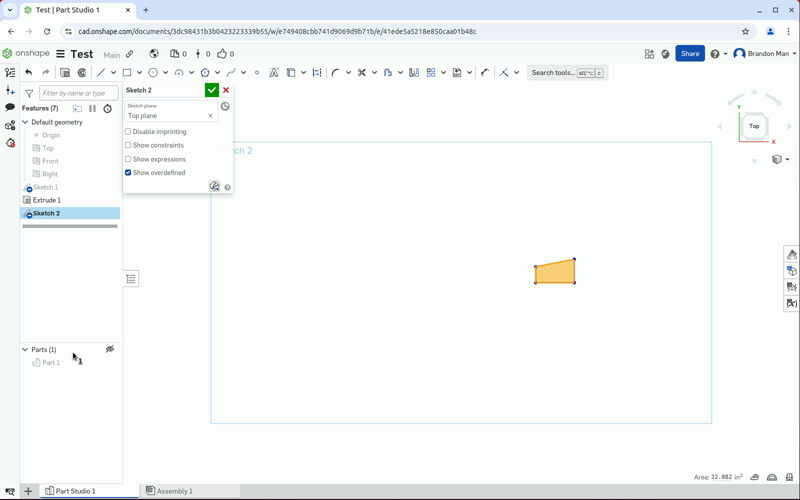
key(shift+y)
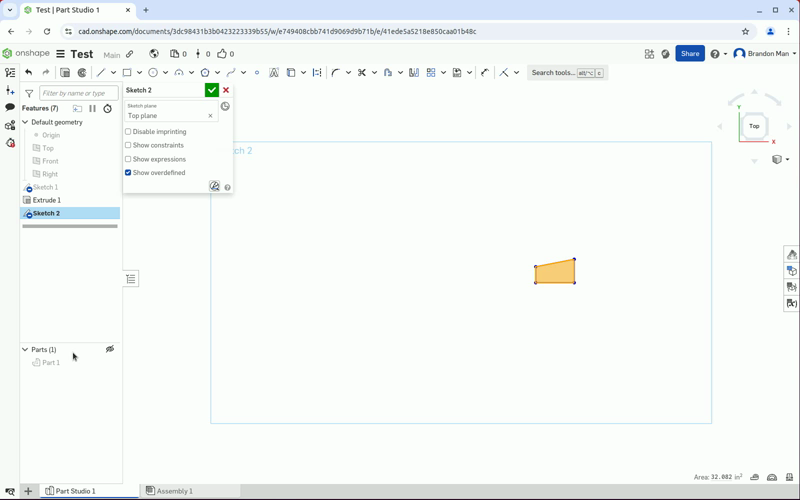
key(shift+e)
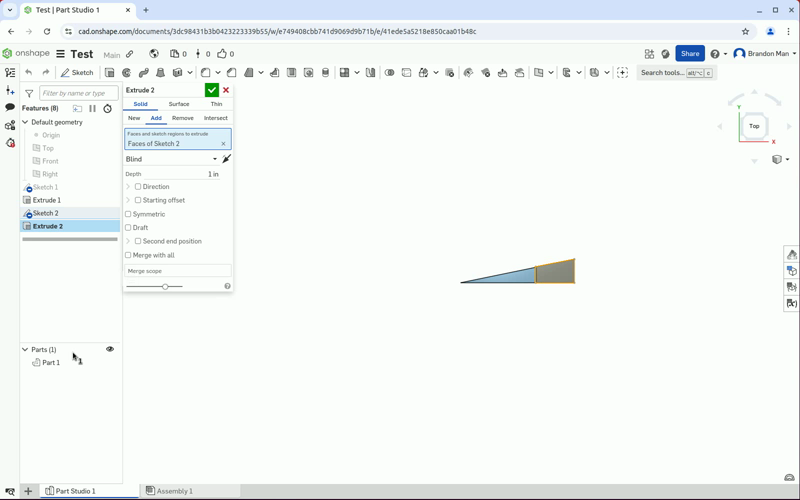
mouse_move(143, 106)
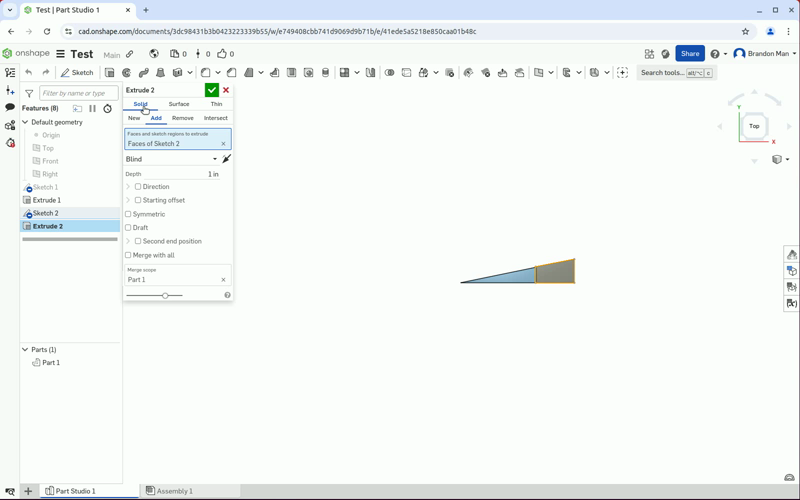
click(143, 106)
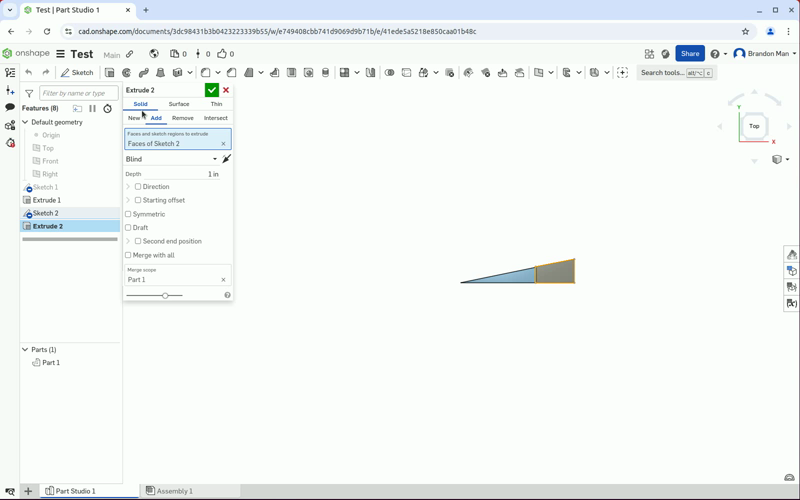
mouse_move(137, 120)
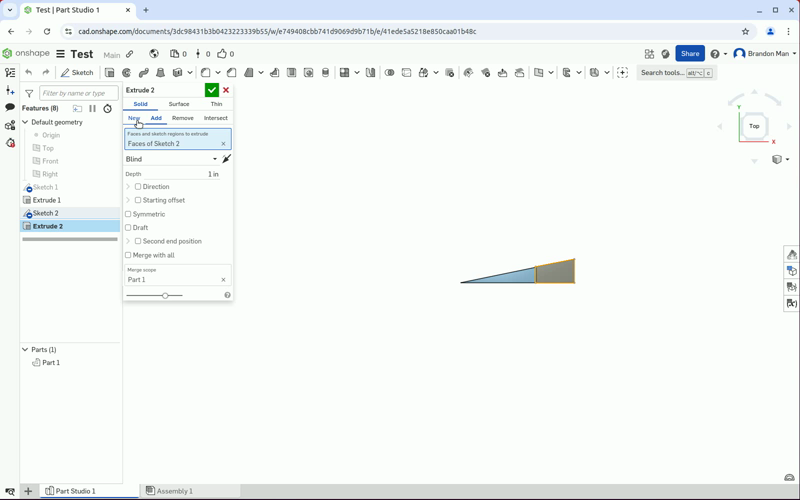
click(137, 120)
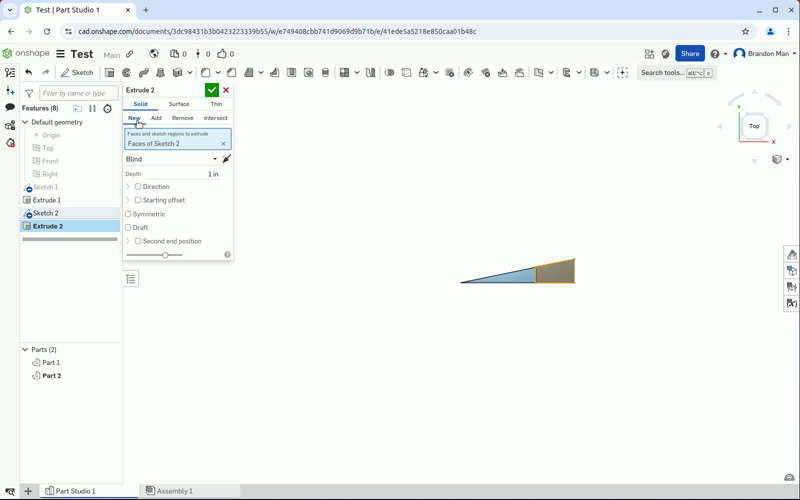
key(tab, 4)
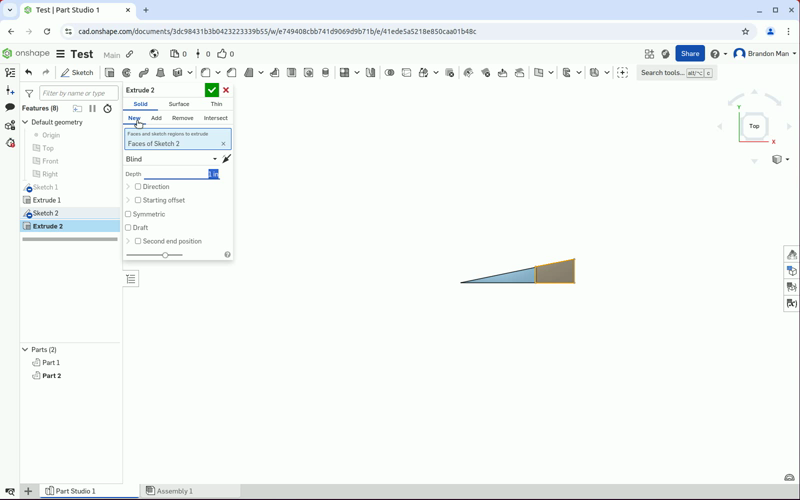
text(3.851)
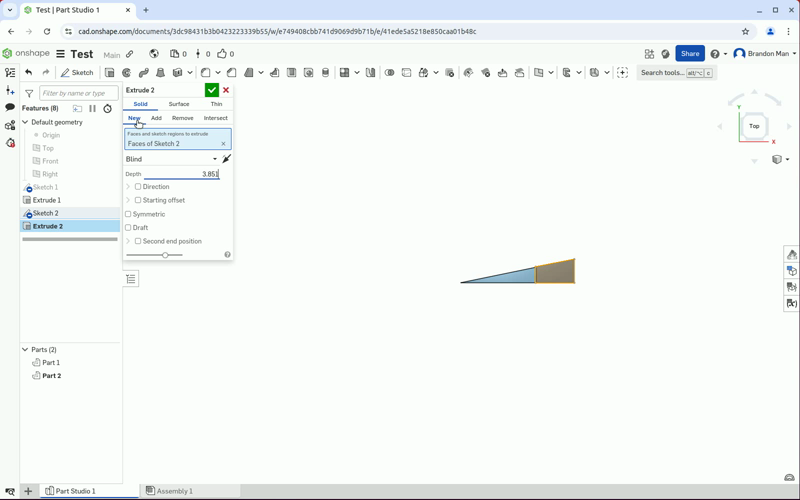
key(enter)
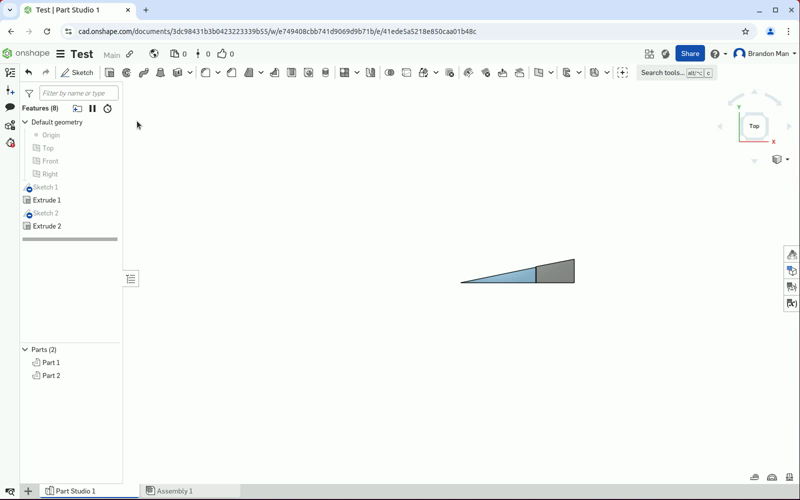
key(shift+h)
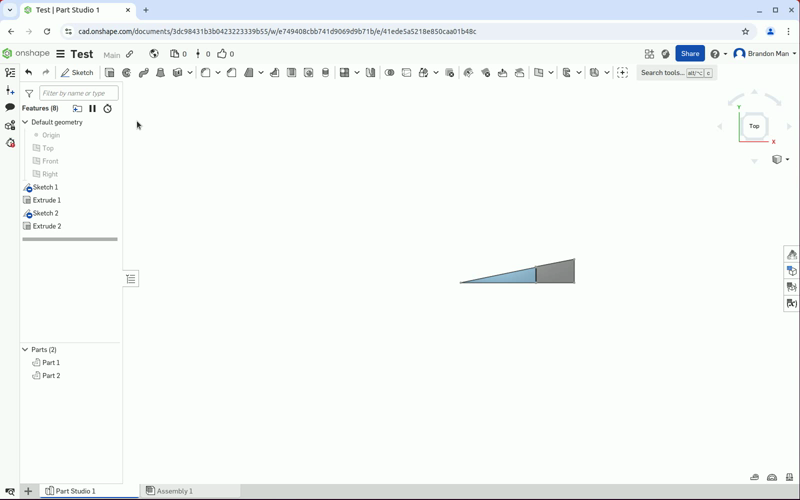
key(shift+h)
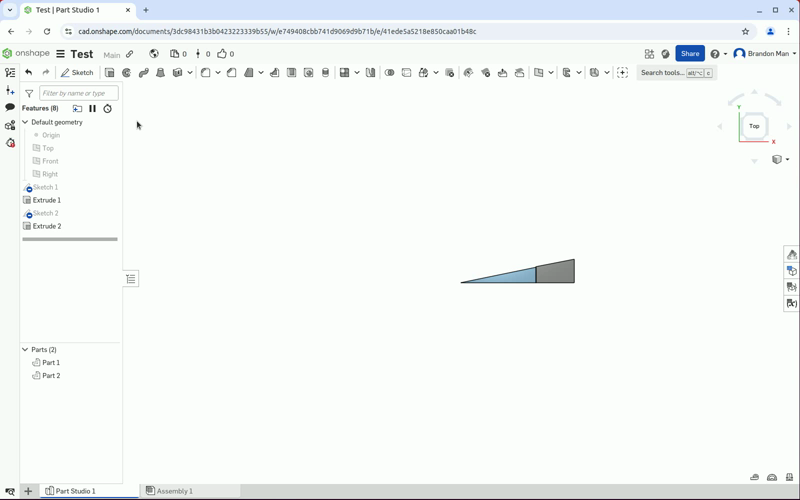
mouse_move(73, 189)
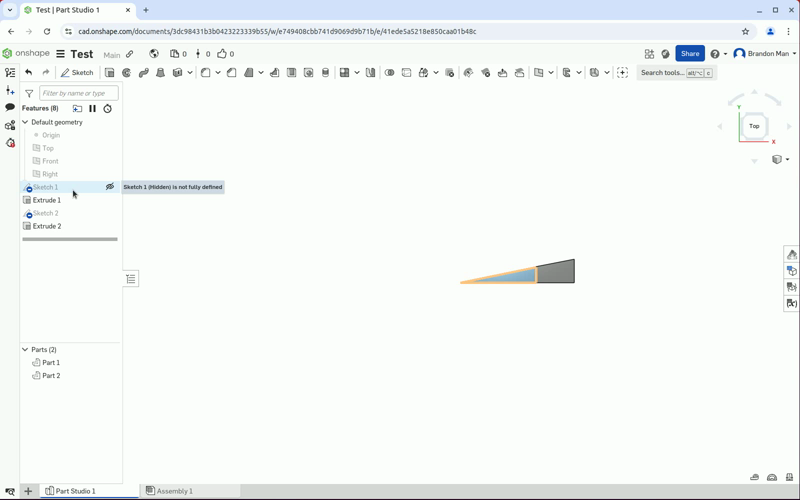
click(73, 189)
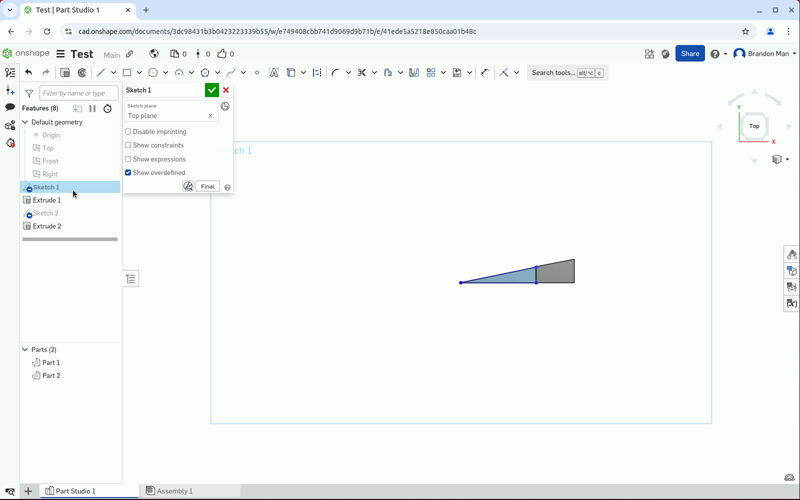
mouse_move(229, 92)
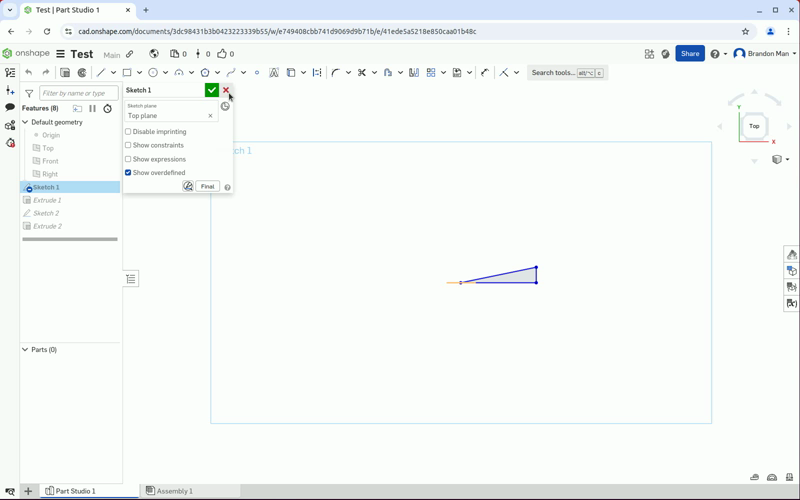
click(229, 92)
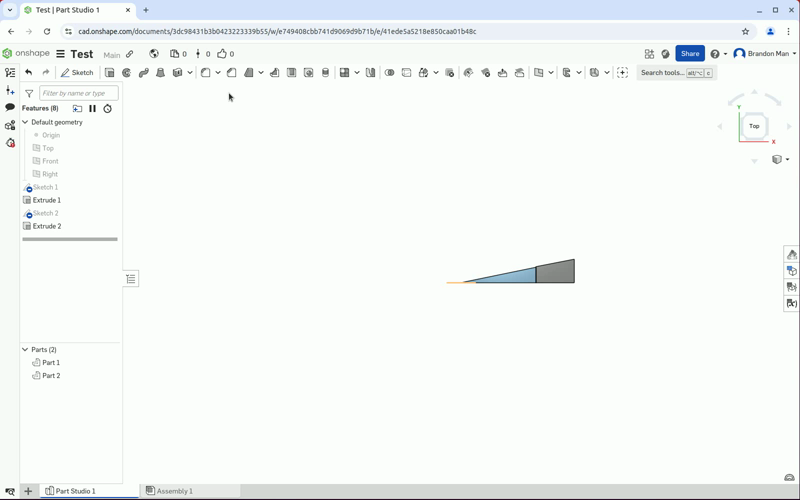
mouse_move(541, 75)
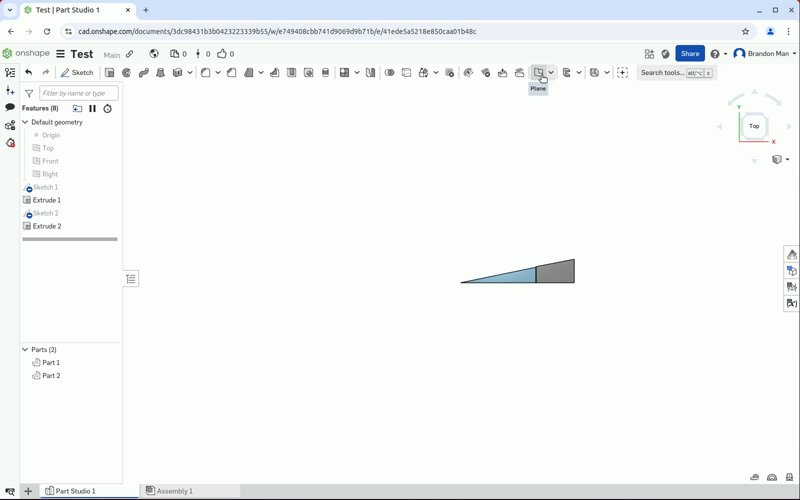
click(541, 75)
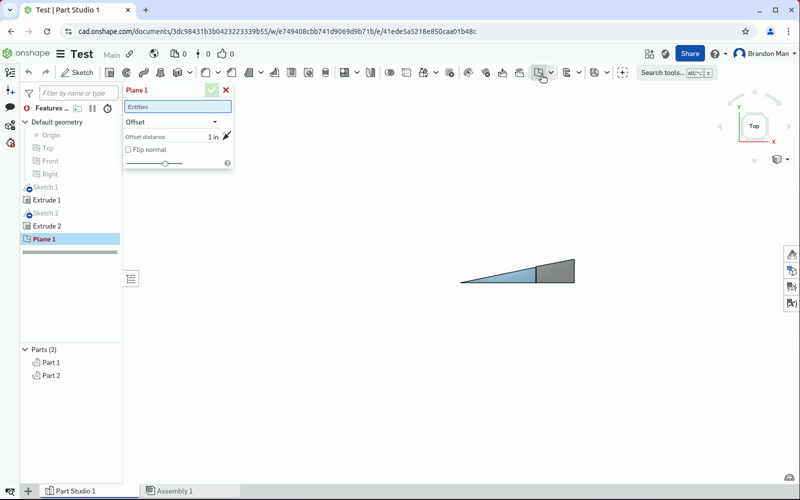
mouse_move(73, 150)
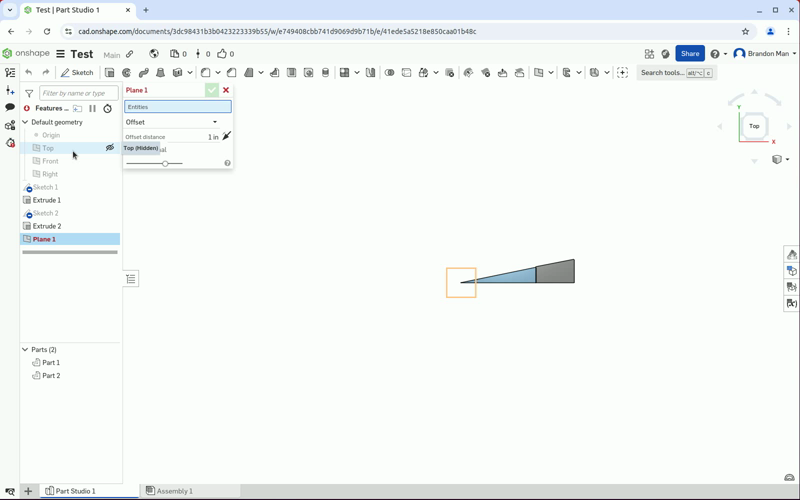
click(73, 150)
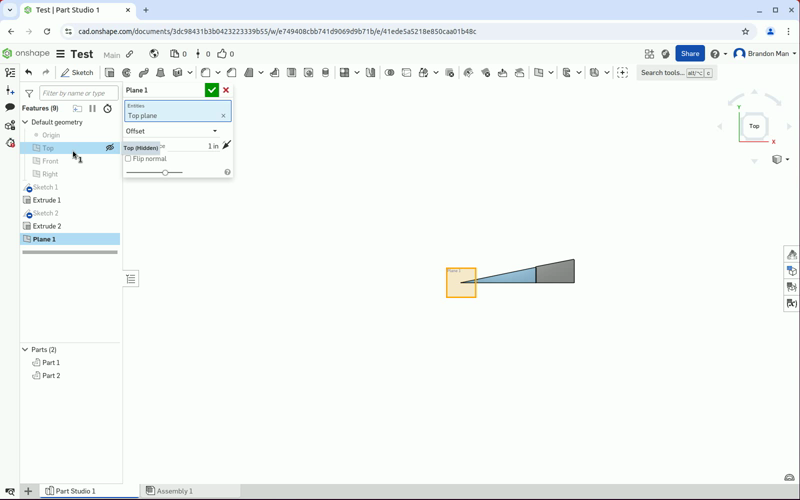
key(tab, 2)
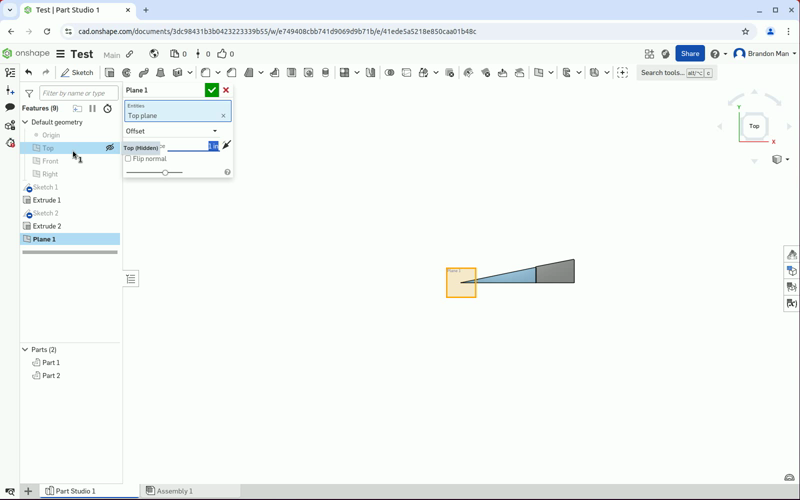
text(3.851)
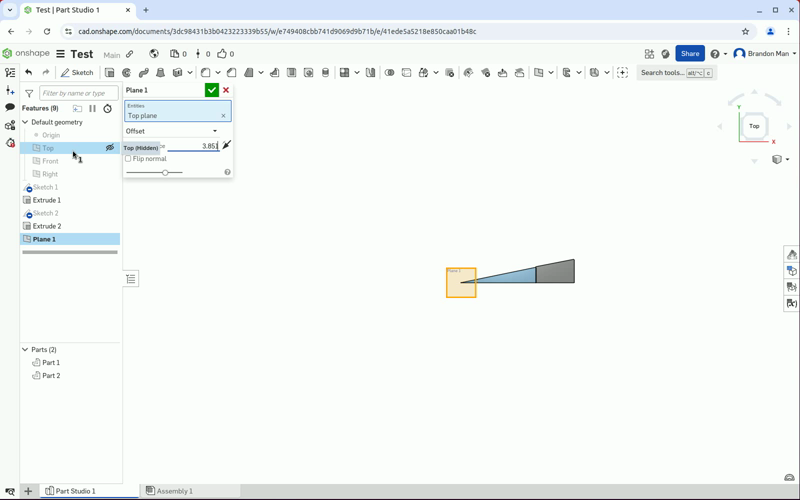
key(enter, 2)
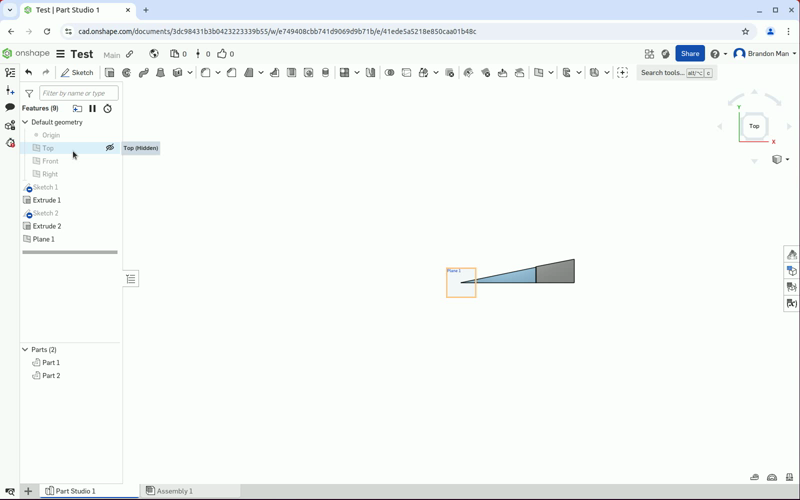
key(shift+s)
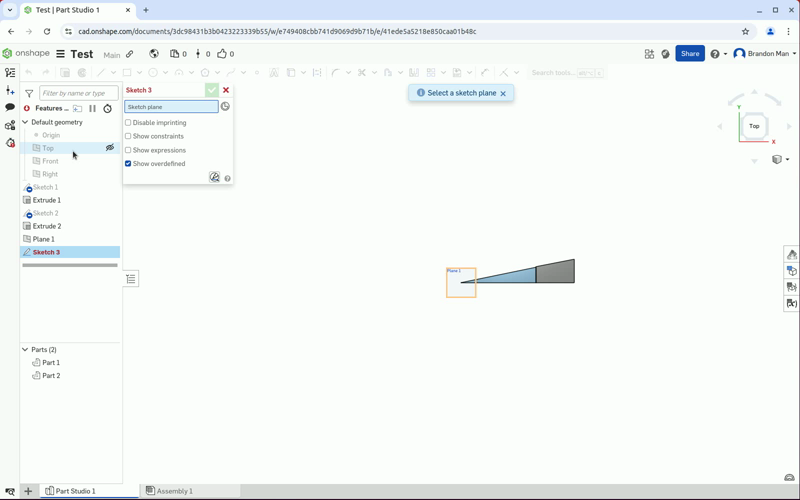
mouse_move(73, 241)
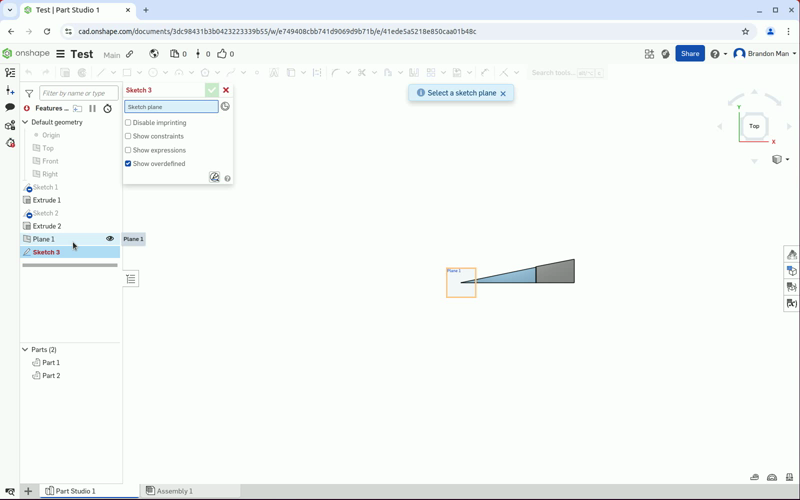
click(73, 241)
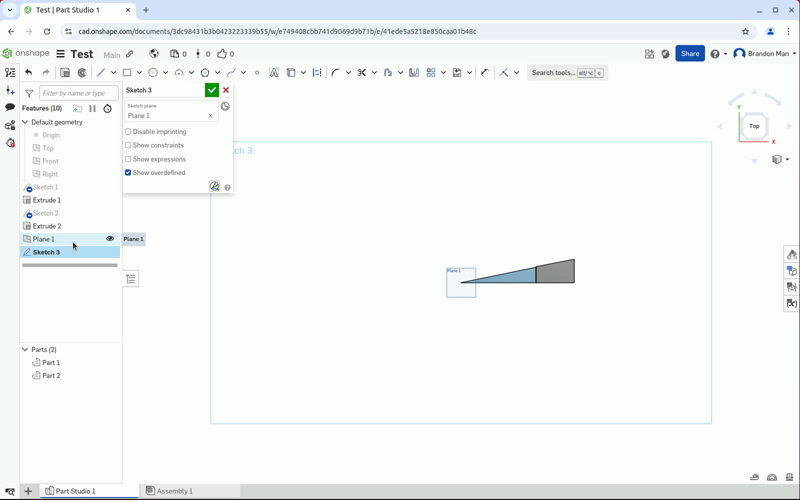
mouse_move(73, 352)
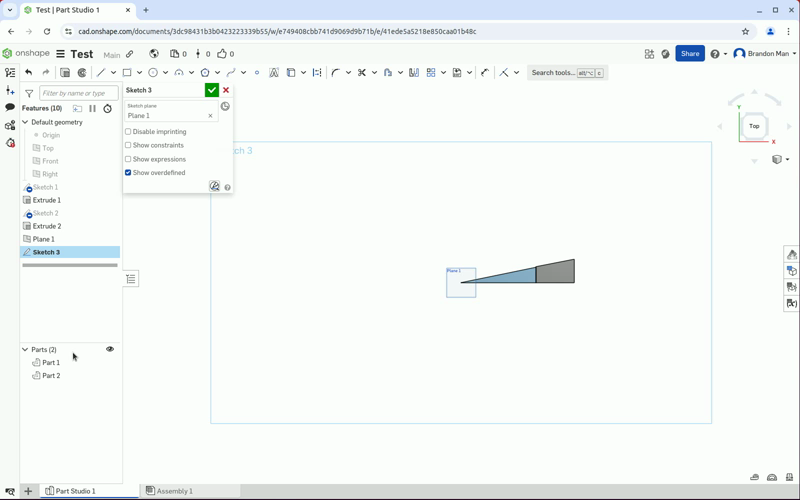
key(y)
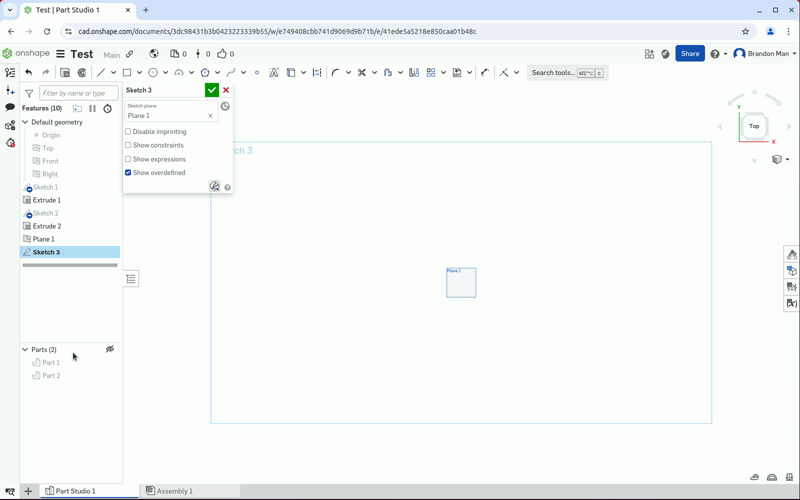
key(l)
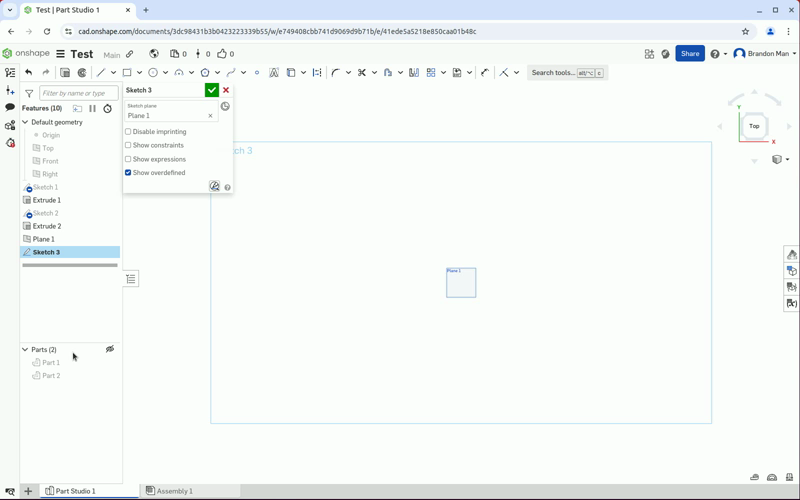
key_down(shift)
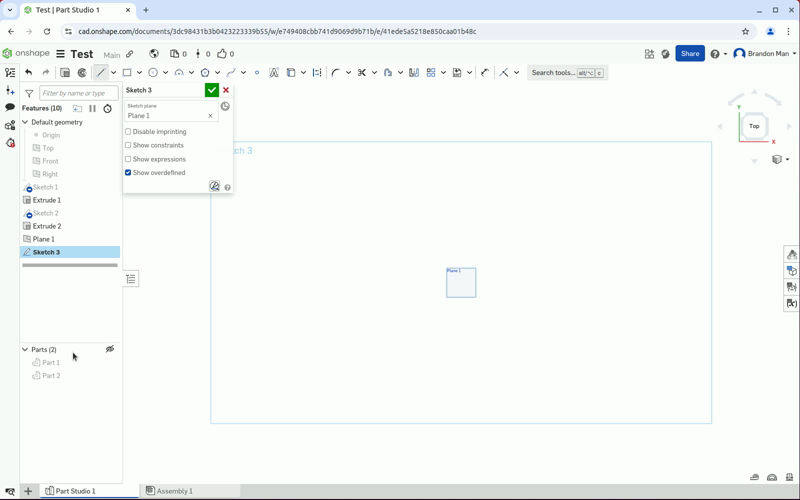
mouse_move(460, 282)
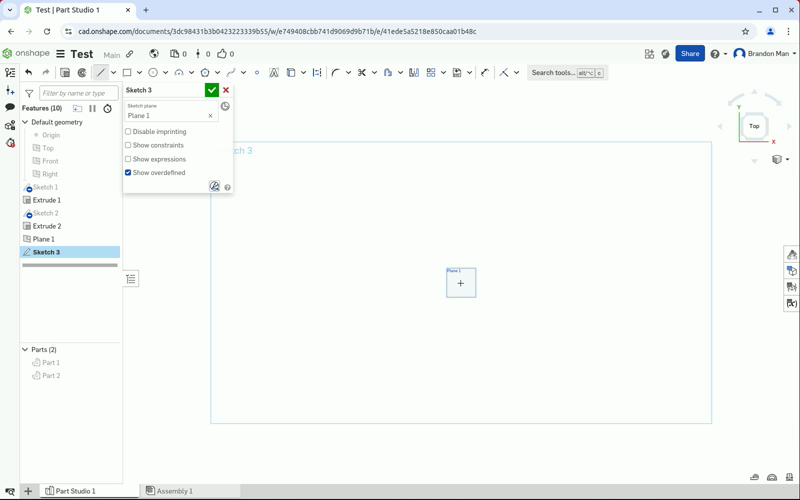
click(460, 282)
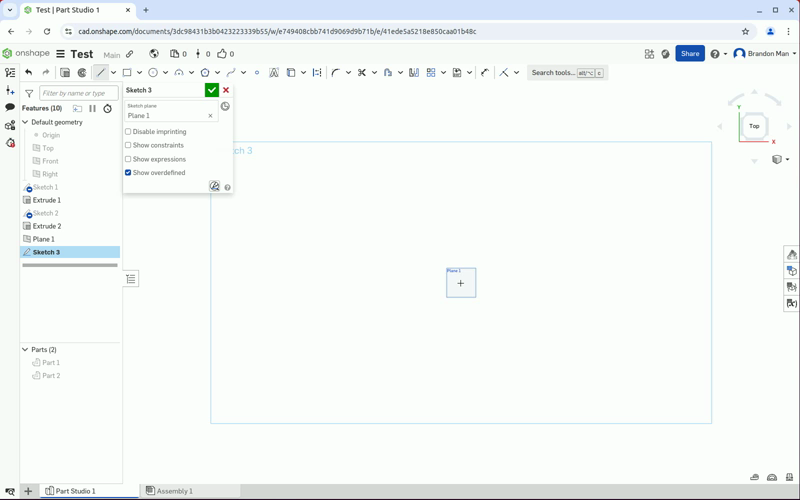
key_up(shift)
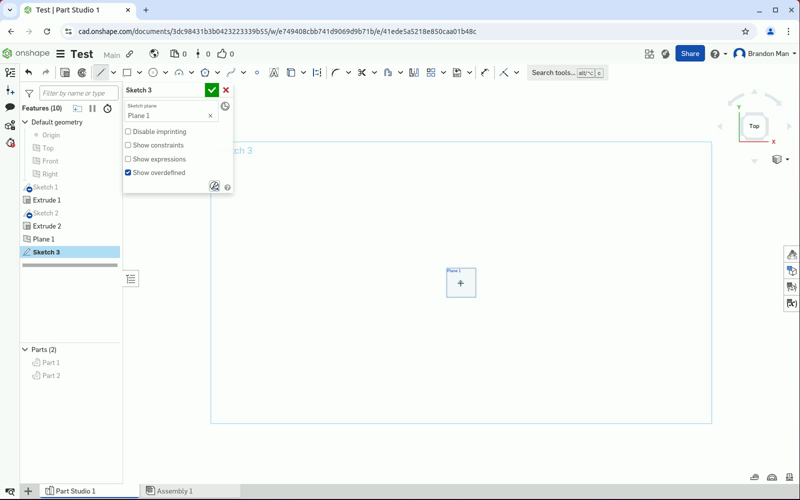
key_down(shift)
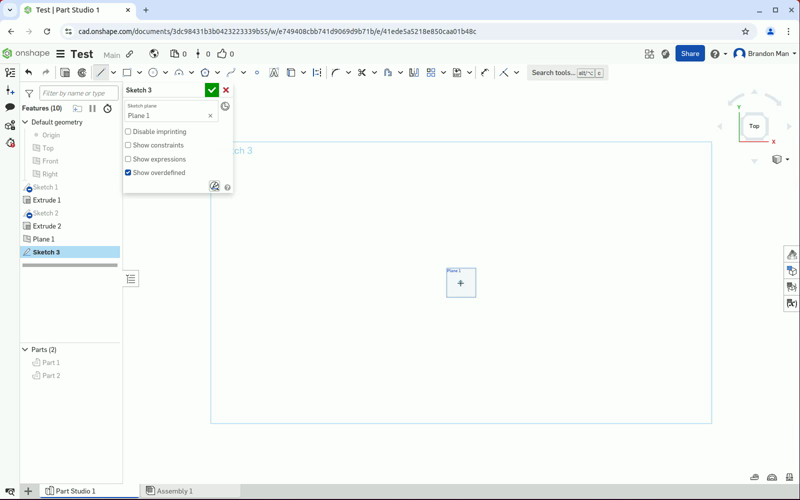
mouse_move(573, 282)
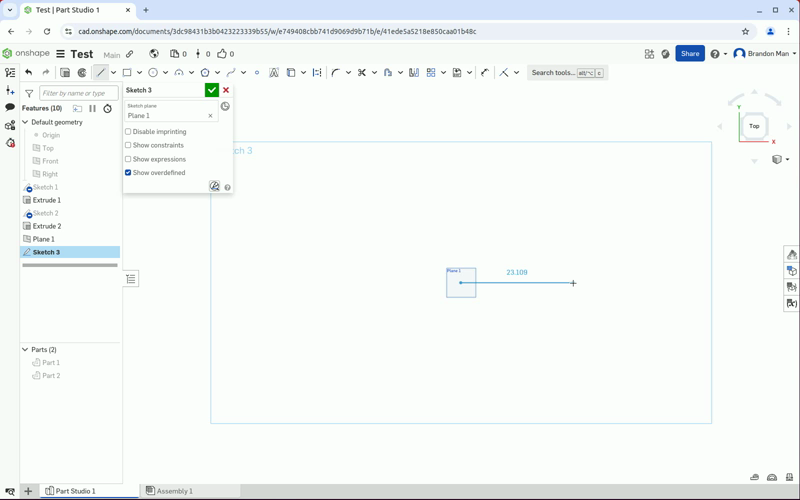
click(573, 282)
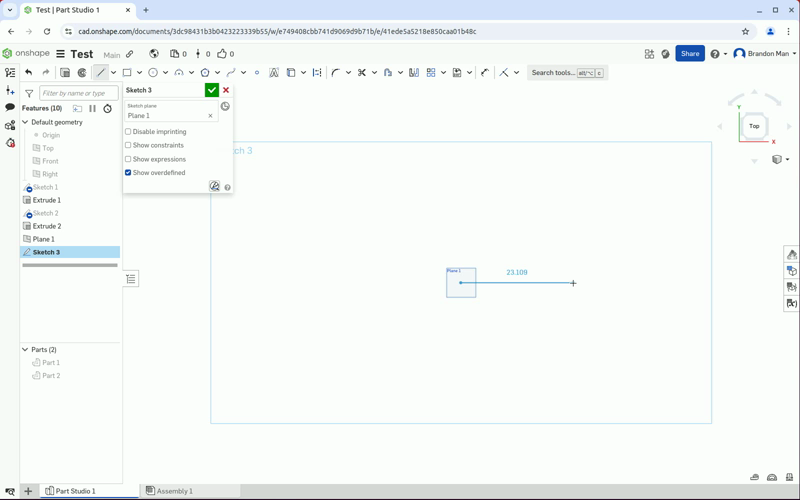
key_up(shift)
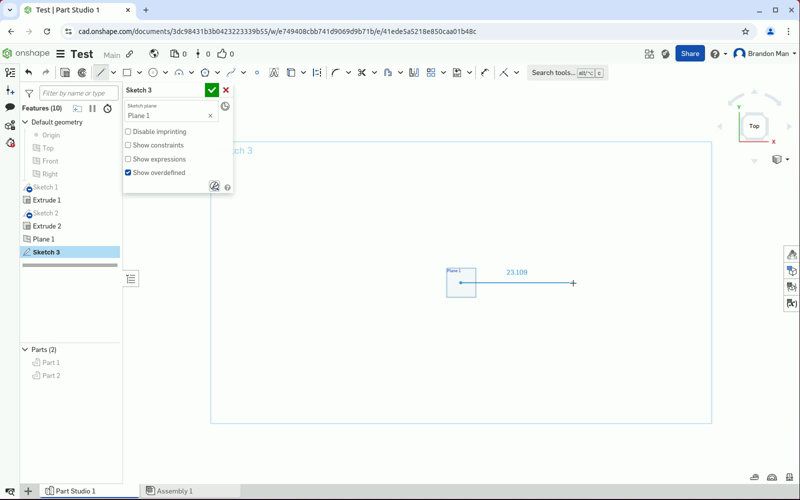
key_down(shift)
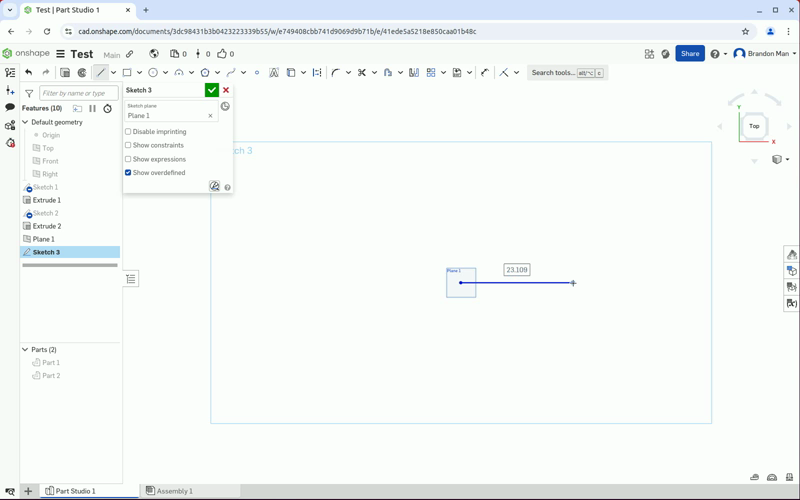
mouse_move(589, 282)
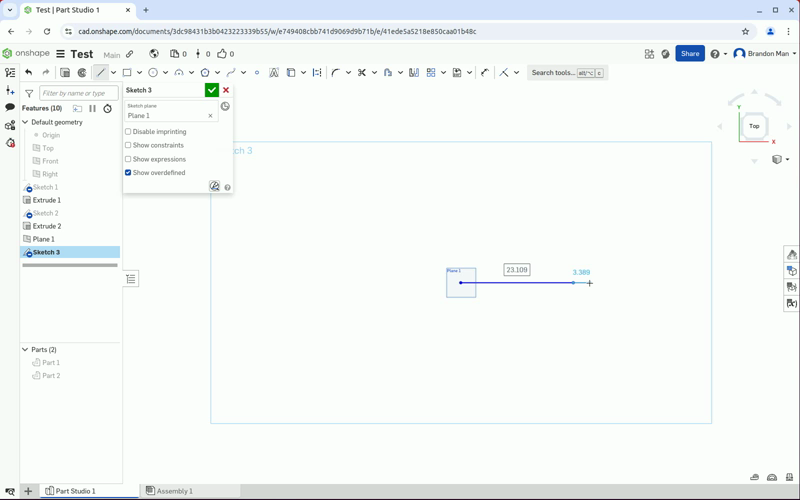
mouse_move(573, 259)
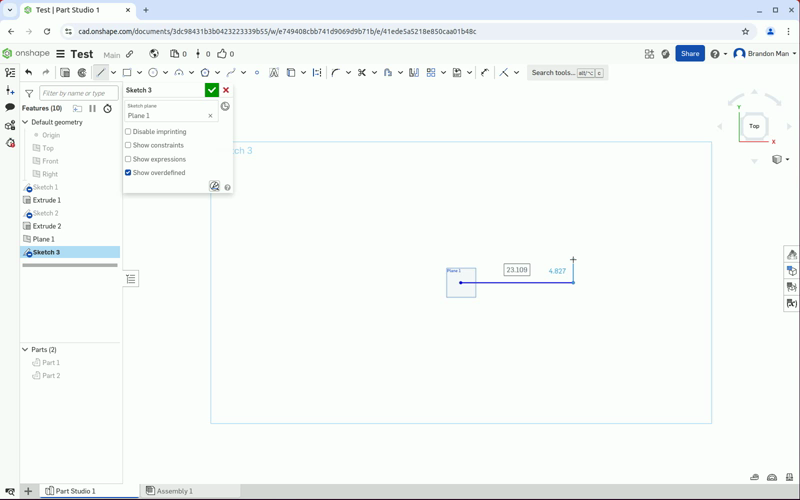
click(573, 259)
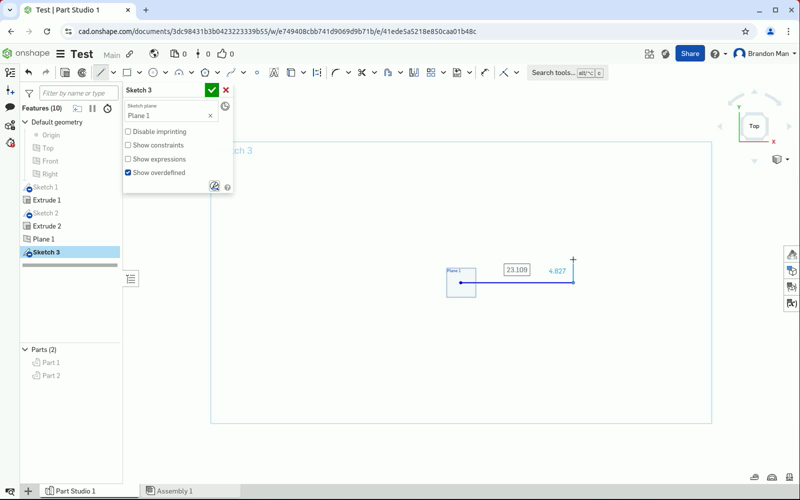
key_up(shift)
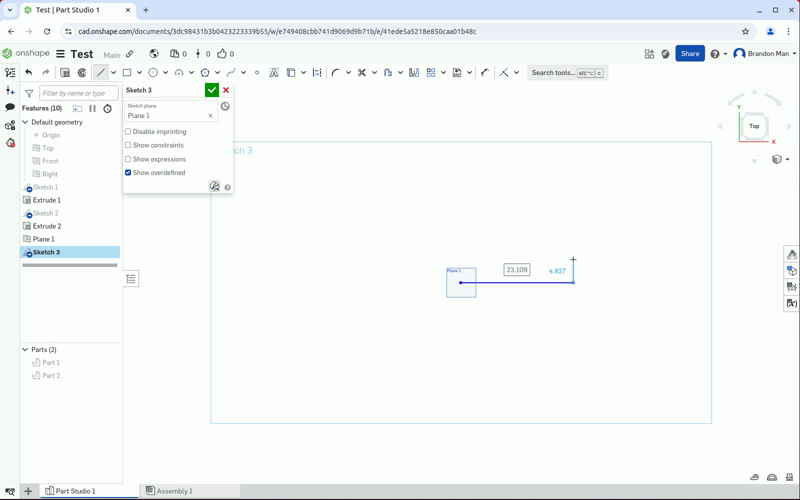
key_down(shift)
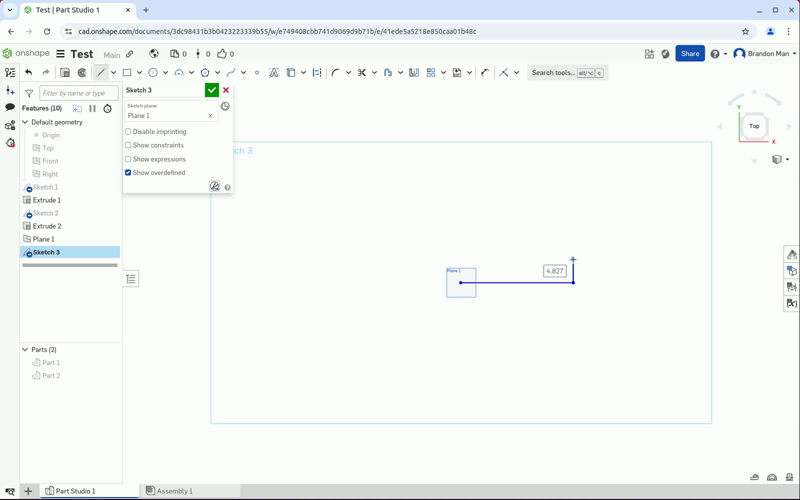
mouse_move(589, 259)
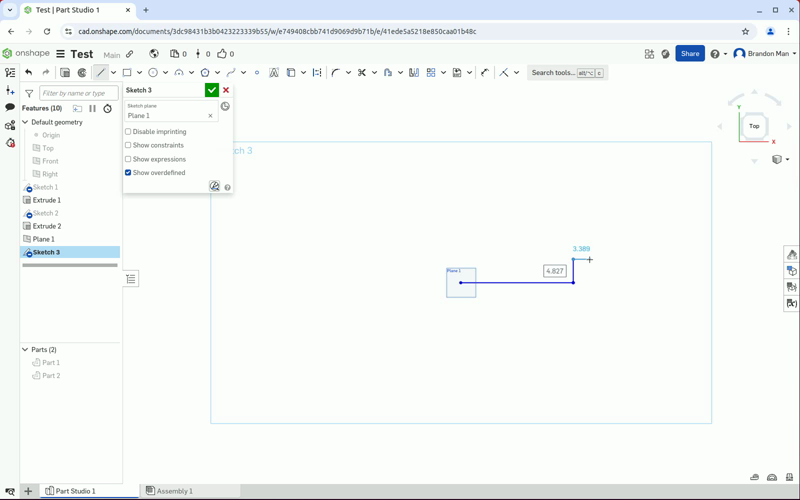
mouse_move(567, 260)
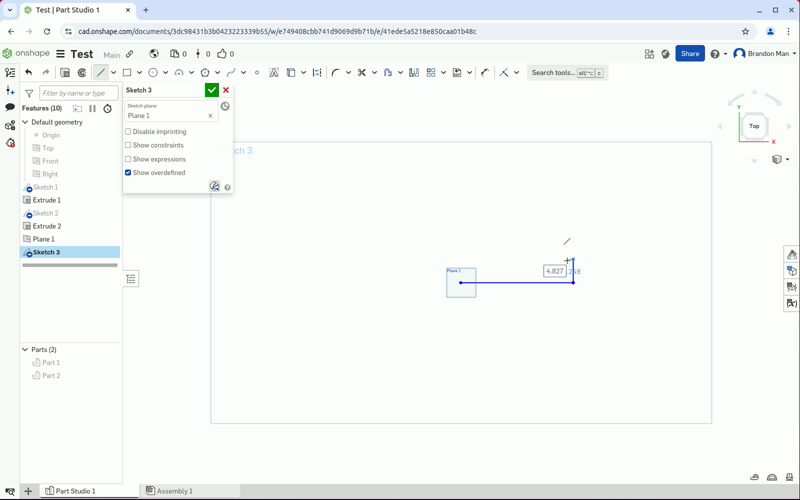
scroll(6)
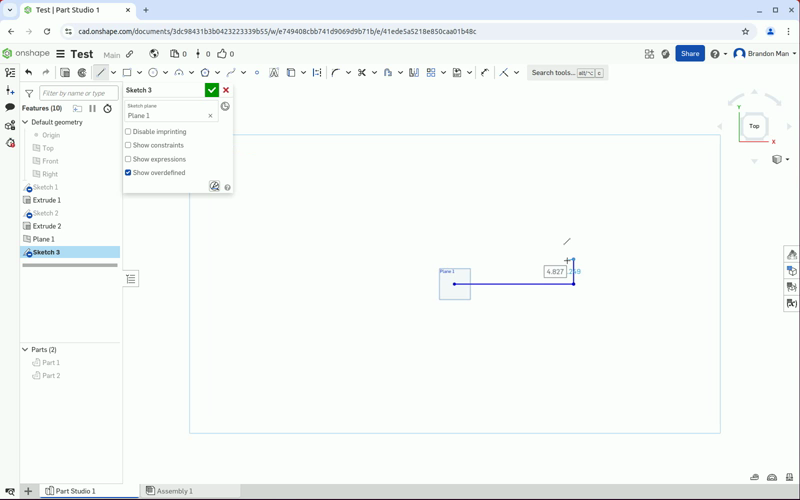
scroll(6)
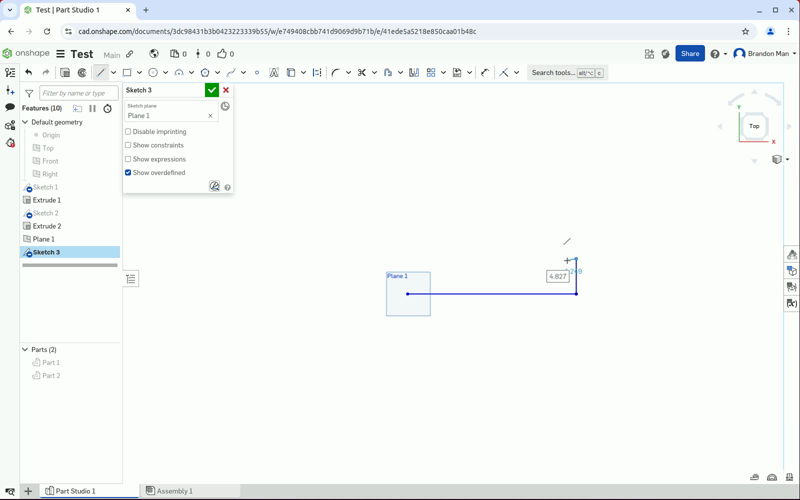
scroll(6)
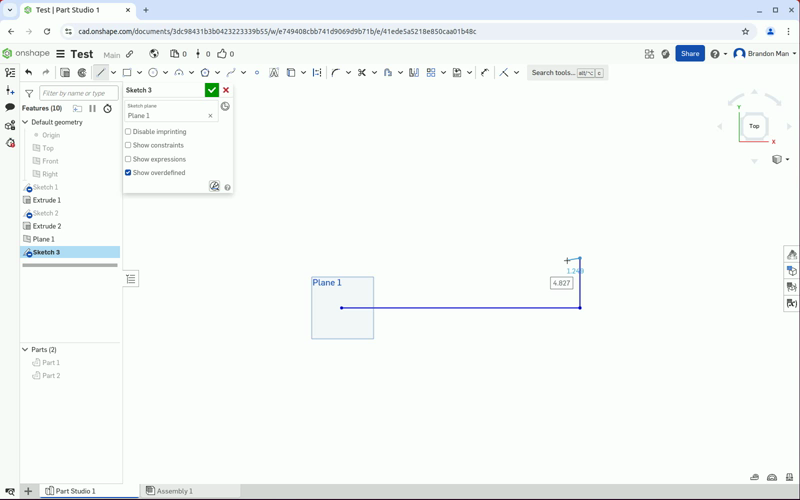
scroll(6)
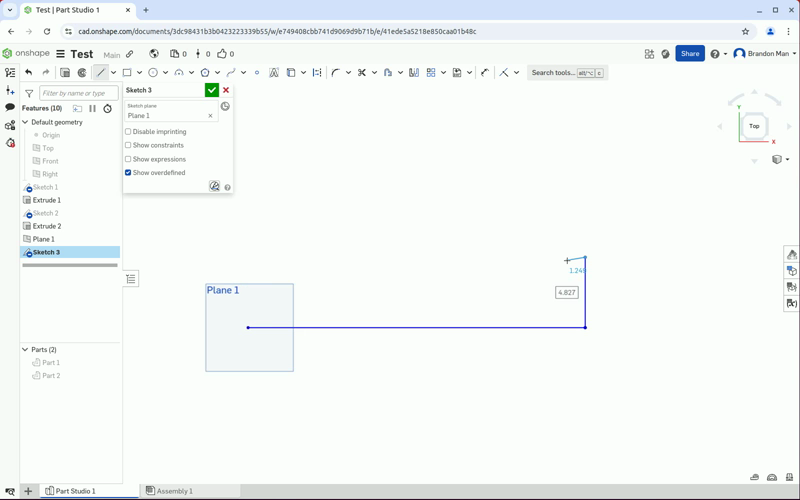
scroll(6)
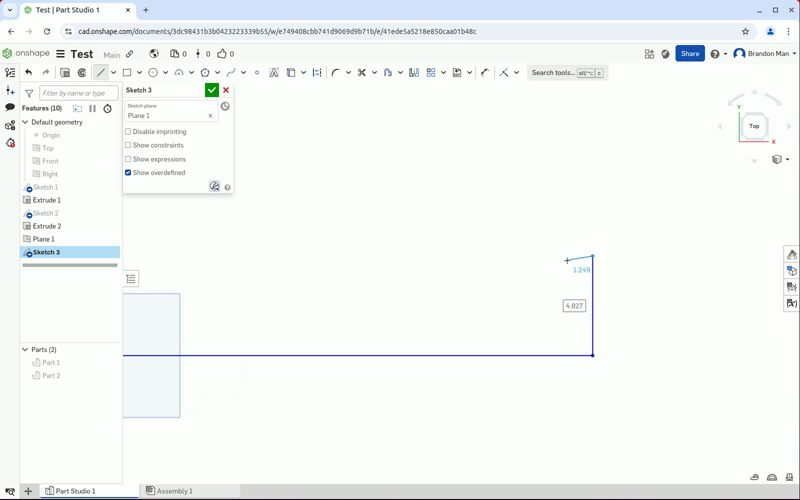
scroll(6)
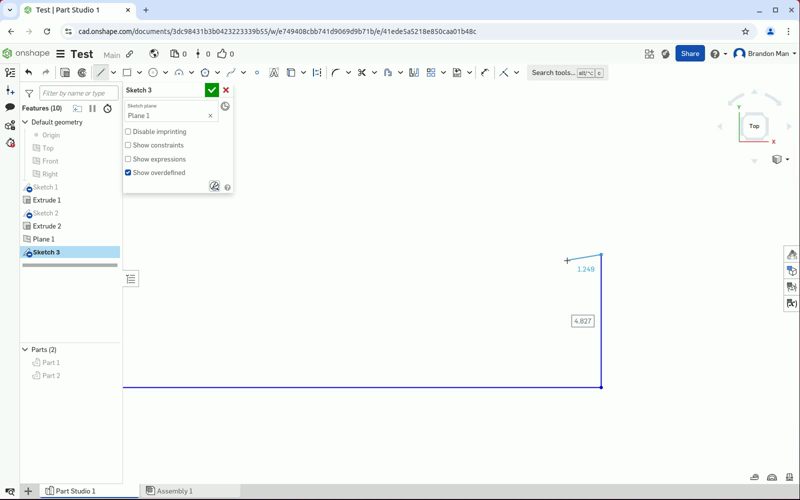
scroll(6)
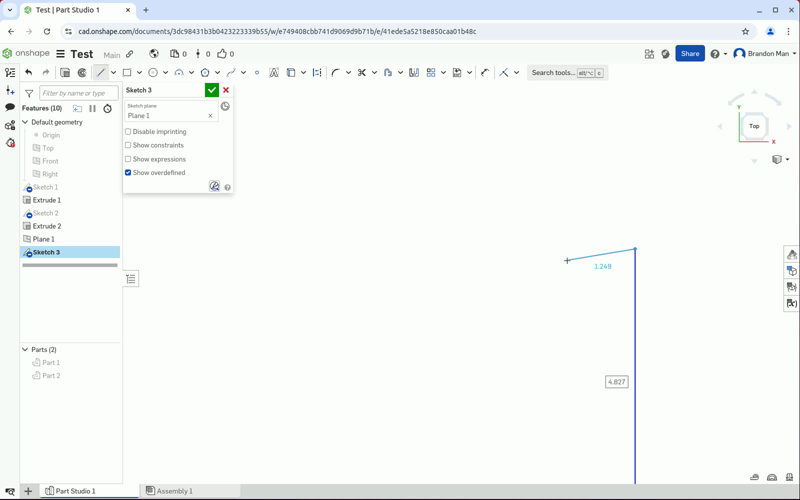
click(567, 260)
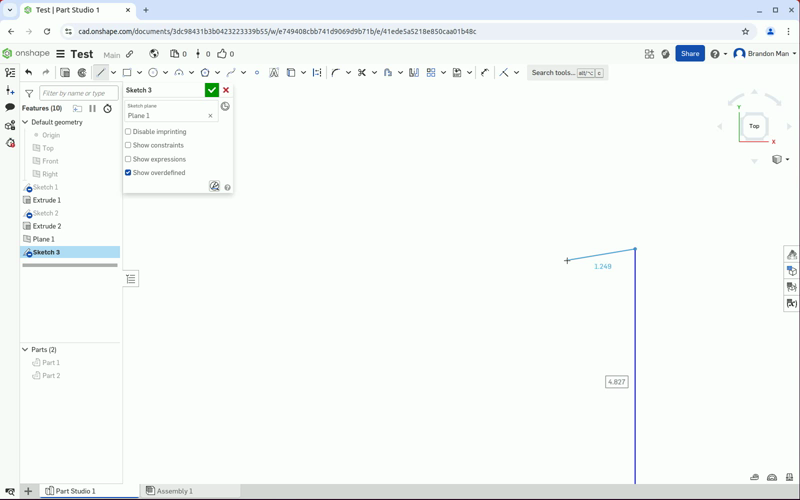
scroll(-6)
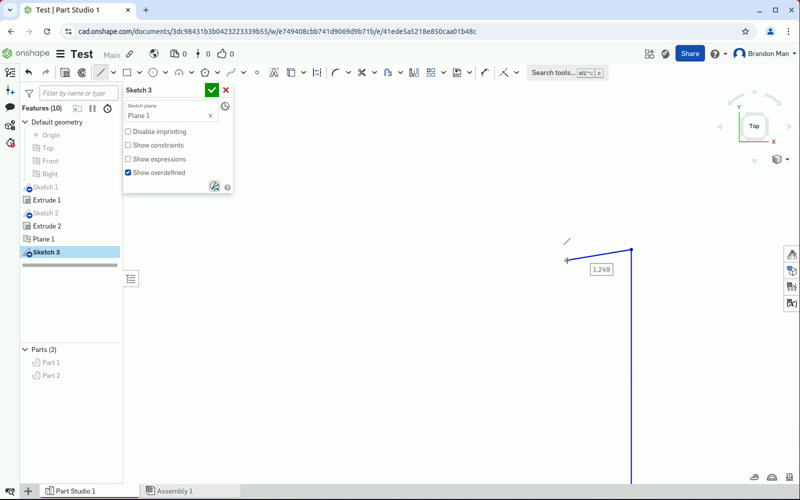
scroll(-6)
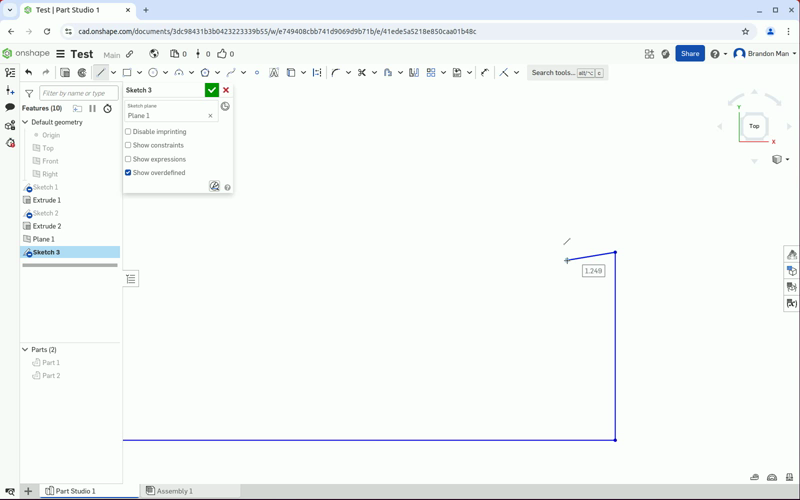
scroll(-6)
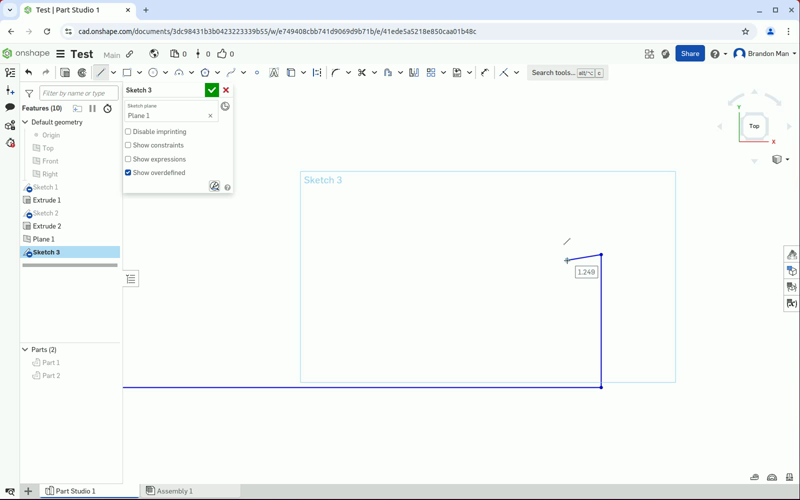
scroll(-6)
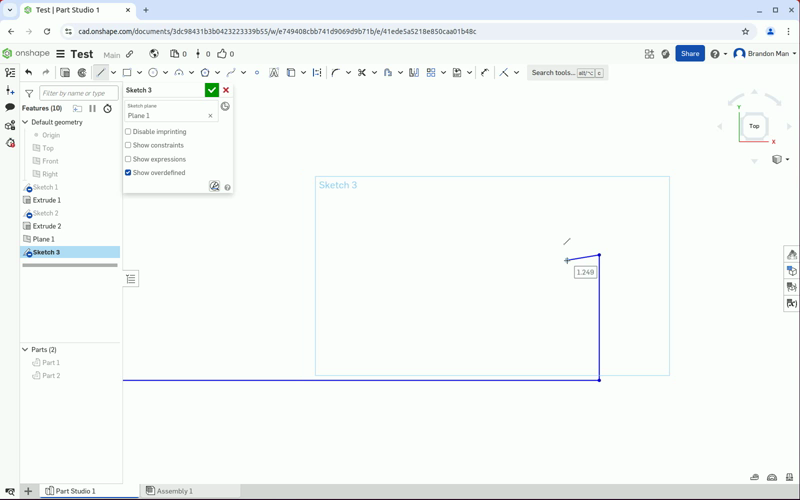
scroll(-6)
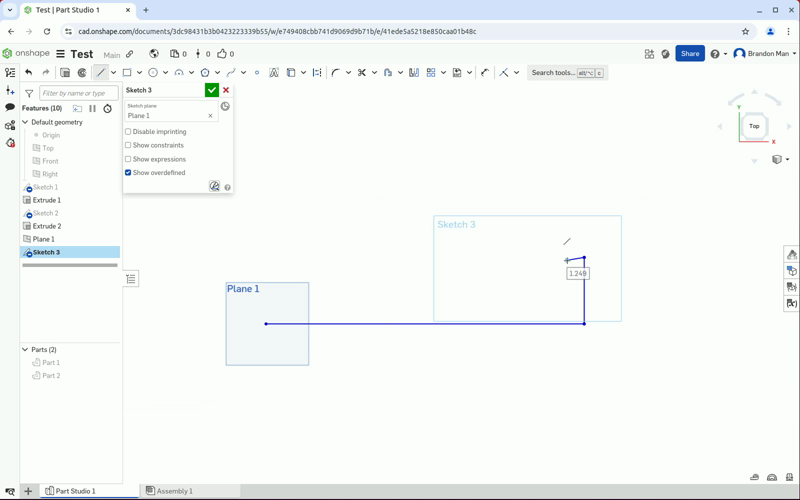
scroll(-6)
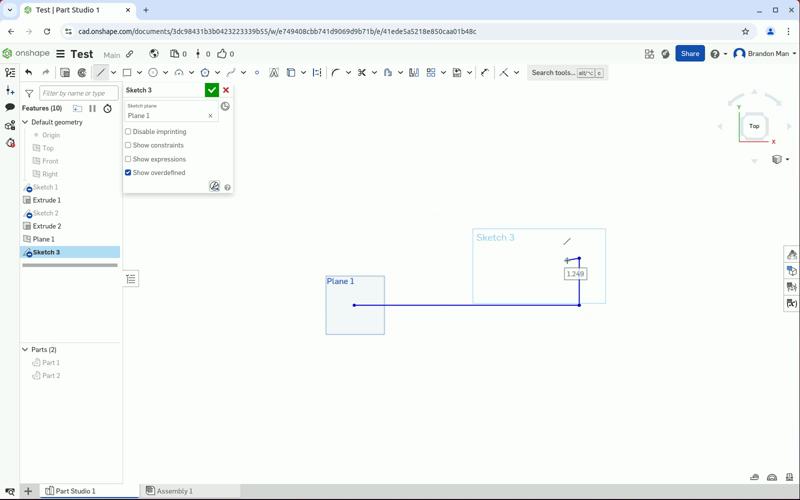
scroll(-6)
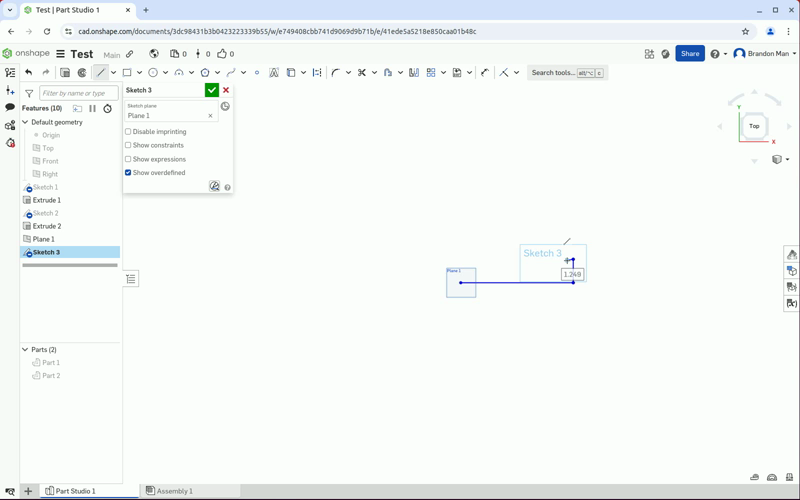
key_up(shift)
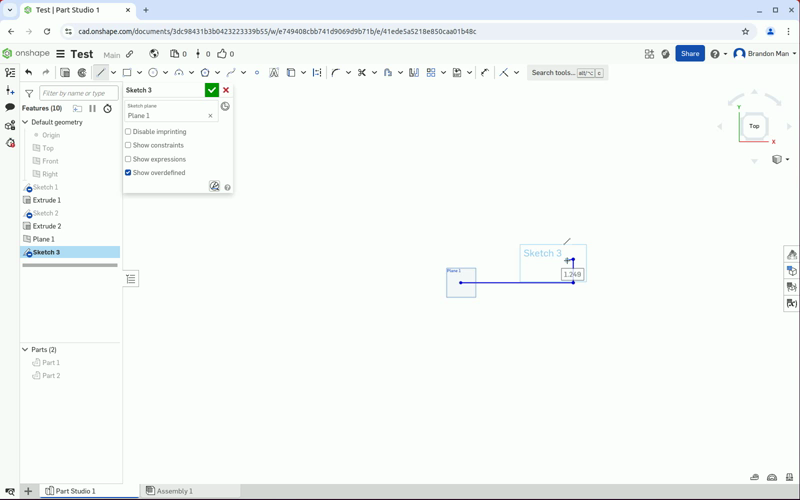
key_down(shift)
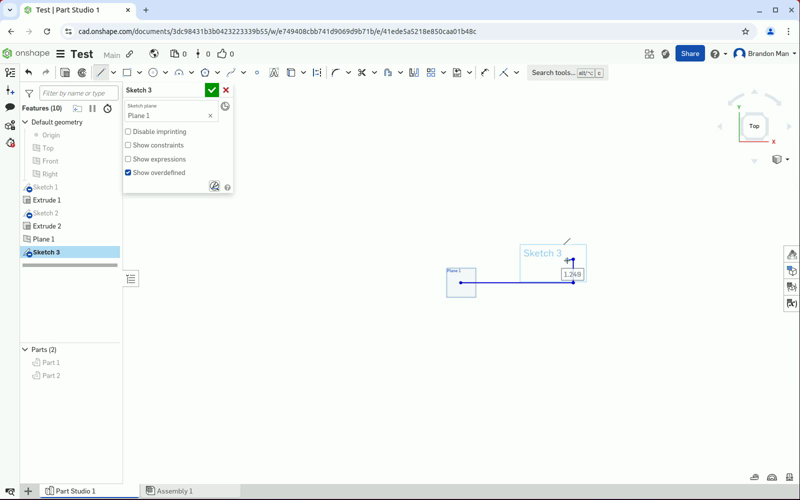
mouse_move(589, 260)
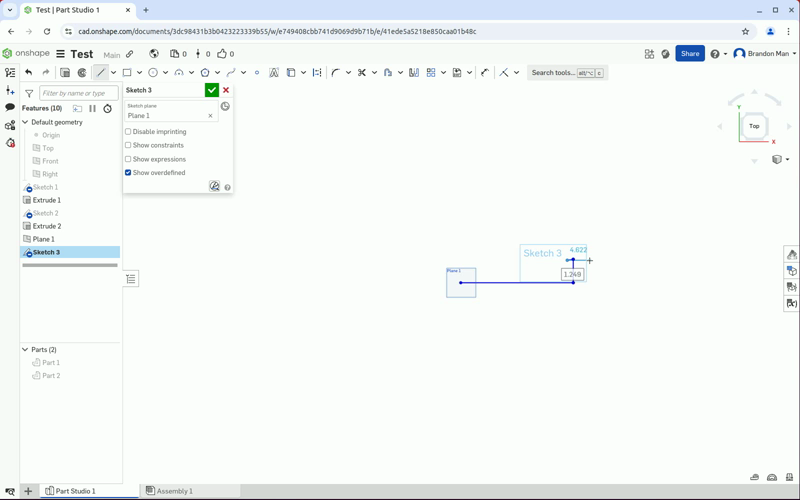
mouse_move(567, 276)
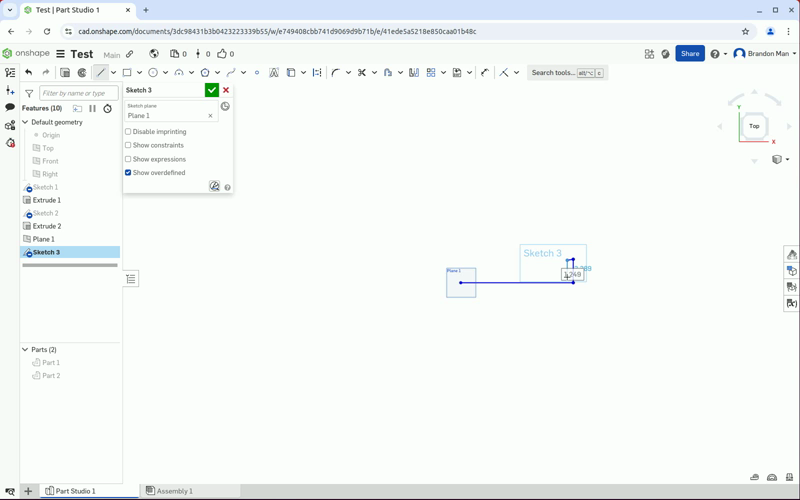
click(567, 276)
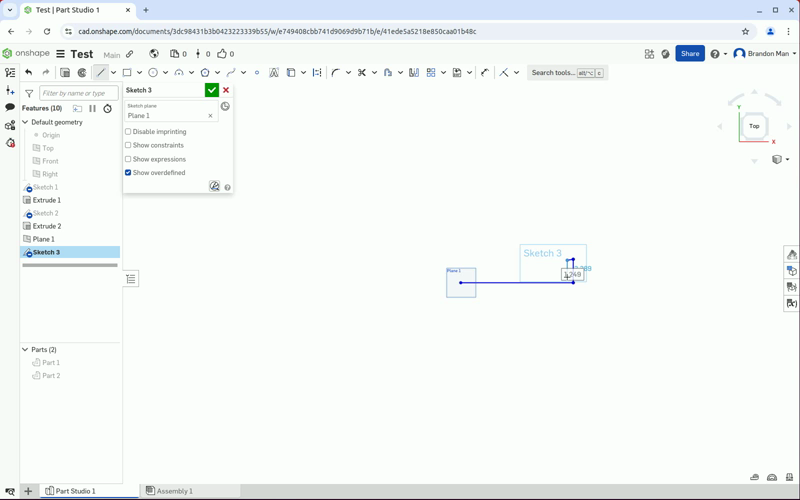
key_up(shift)
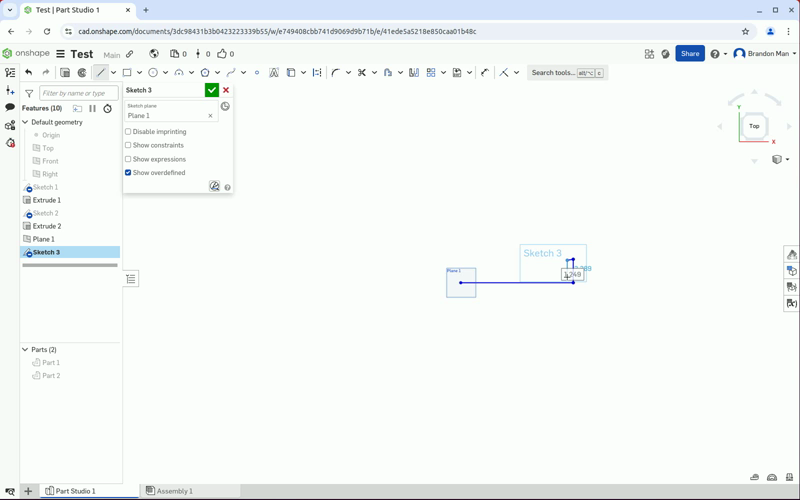
key_down(shift)
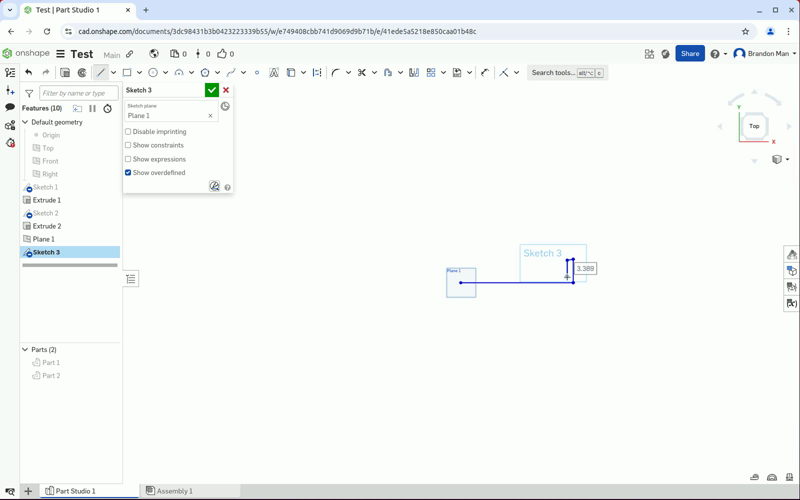
mouse_move(490, 276)
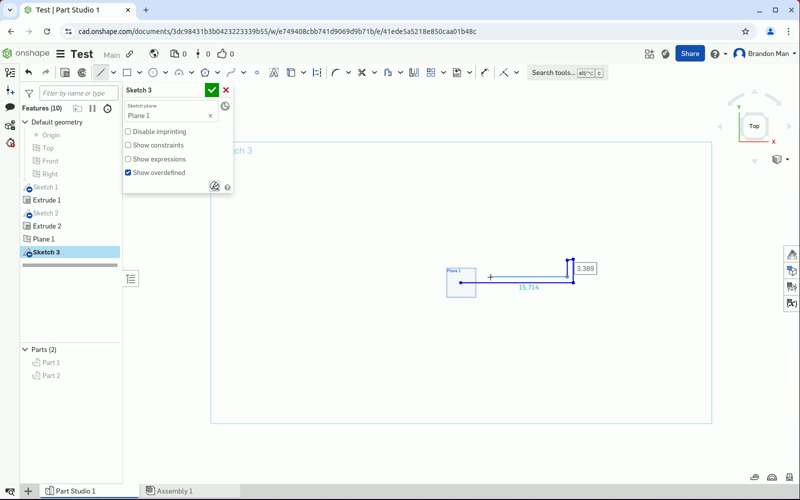
click(490, 276)
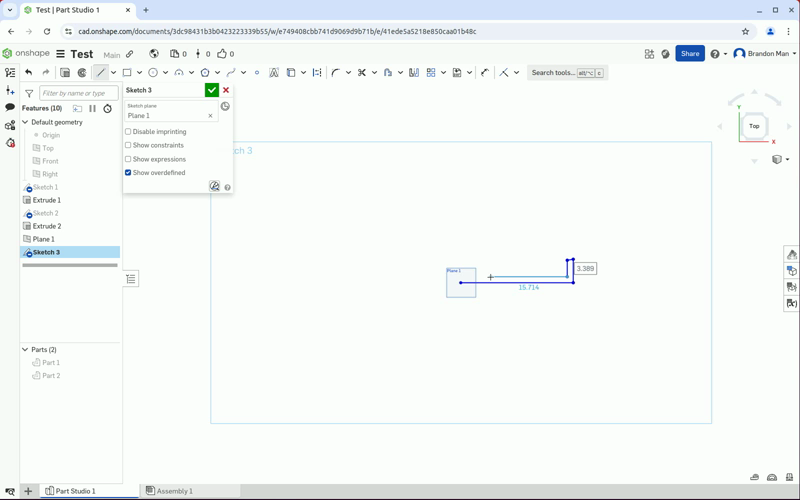
key_up(shift)
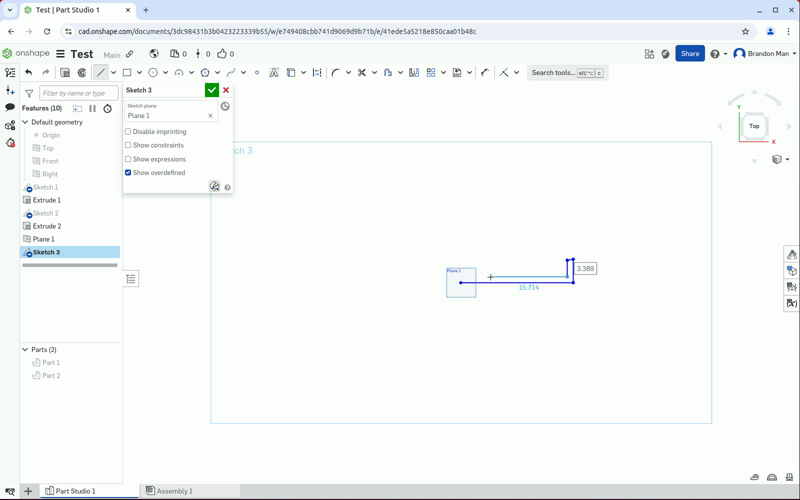
mouse_move(520, 276)
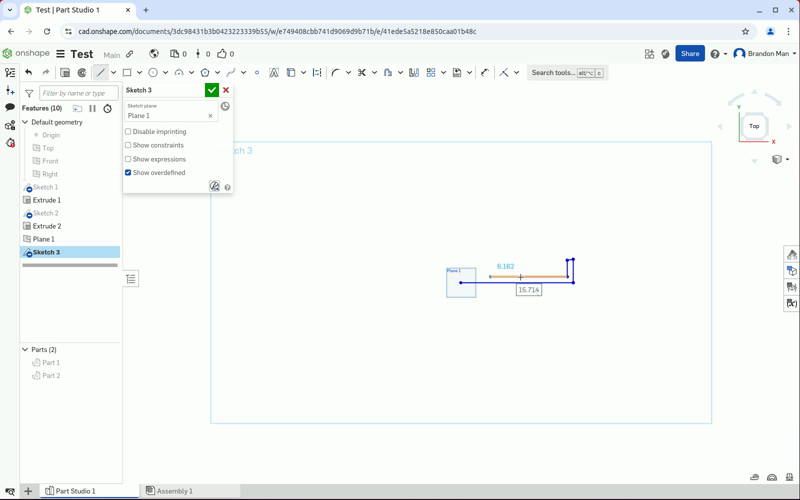
key_down(shift)
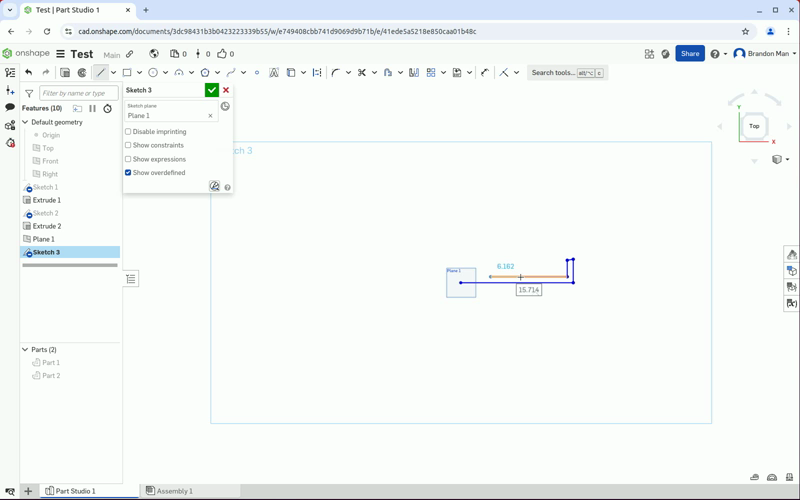
mouse_move(460, 282)
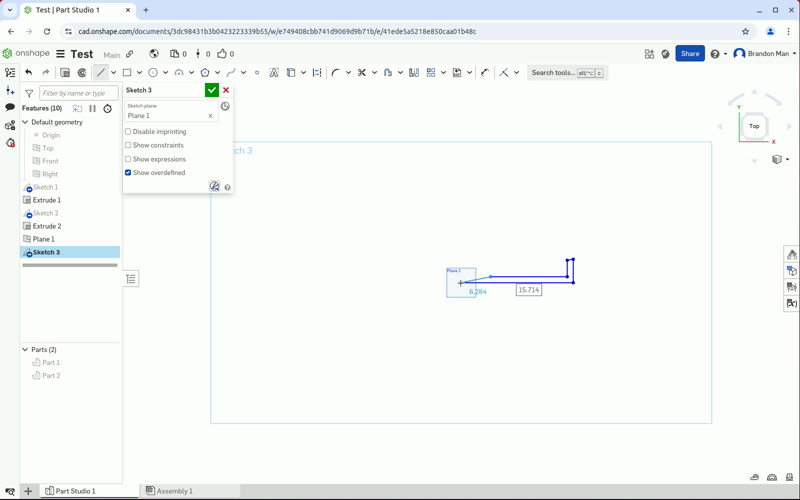
key_up(shift)
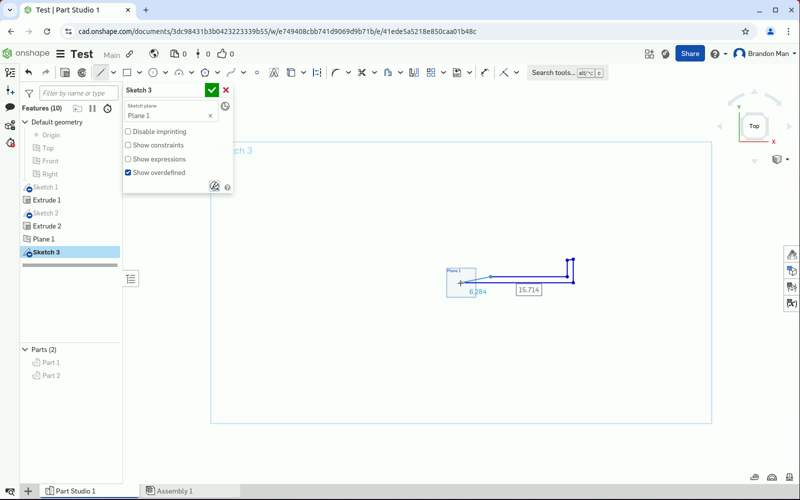
click(460, 282)
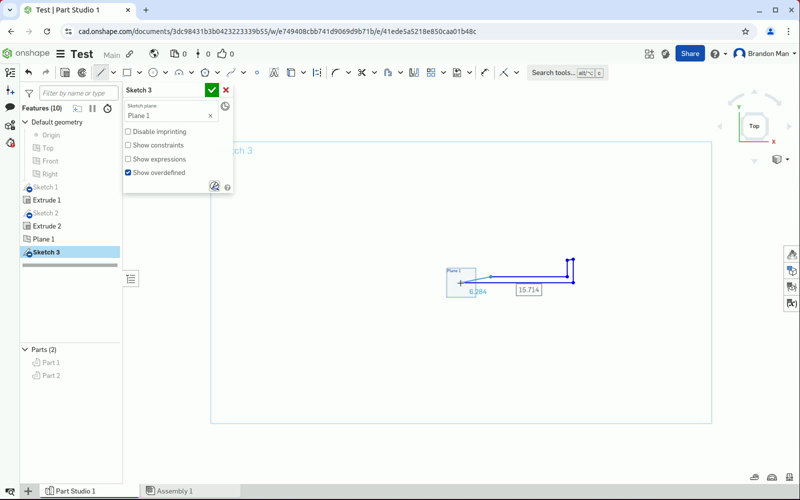
key(esc)
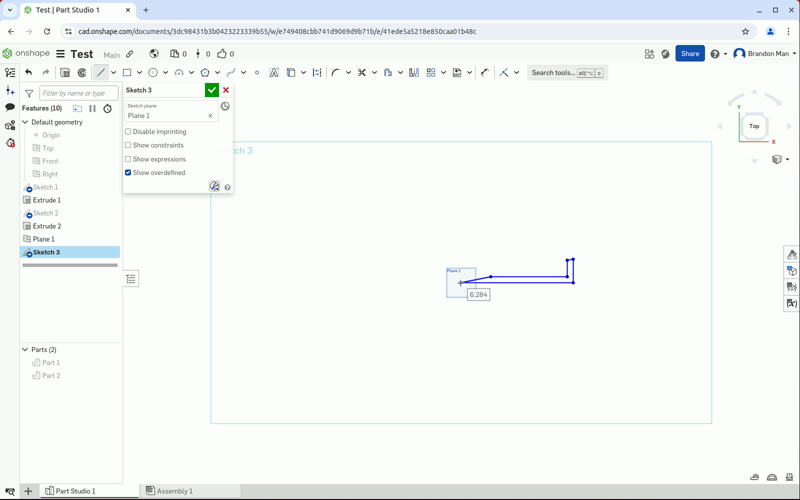
mouse_move(572, 280)
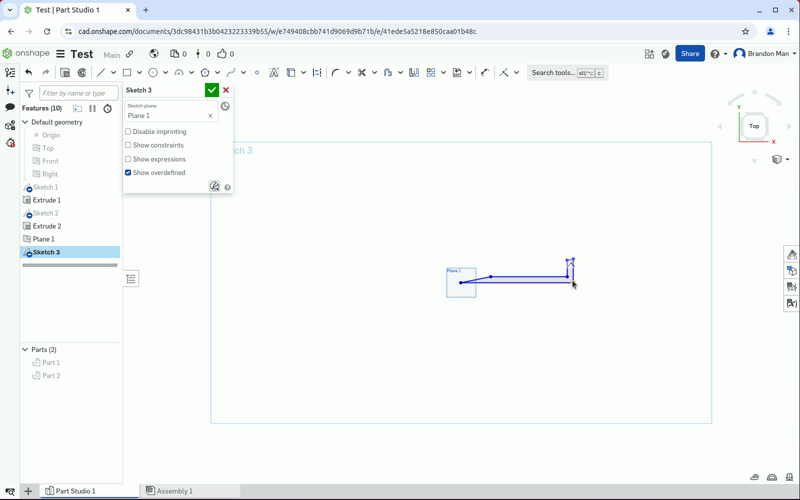
scroll(6)
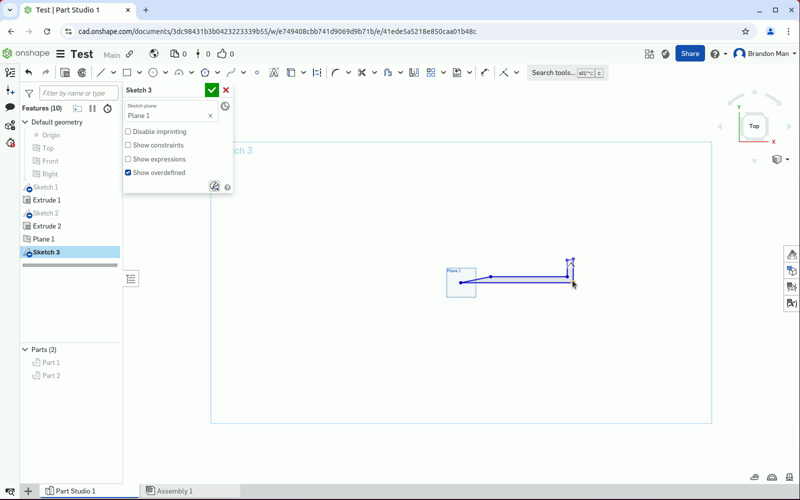
scroll(6)
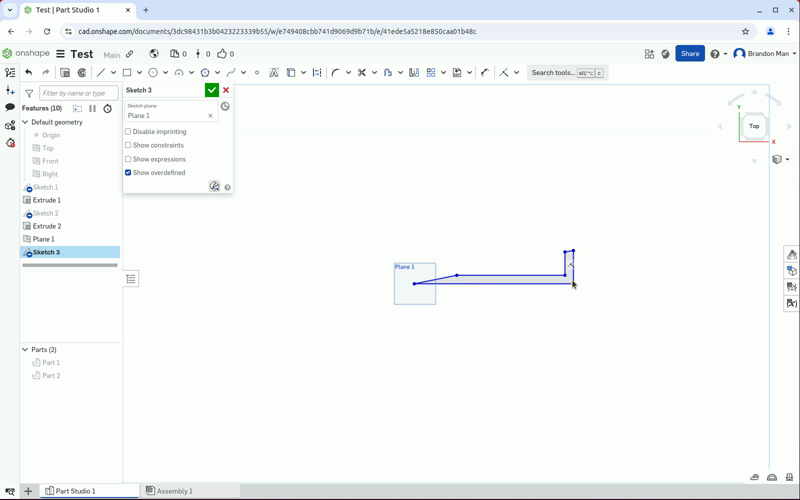
scroll(6)
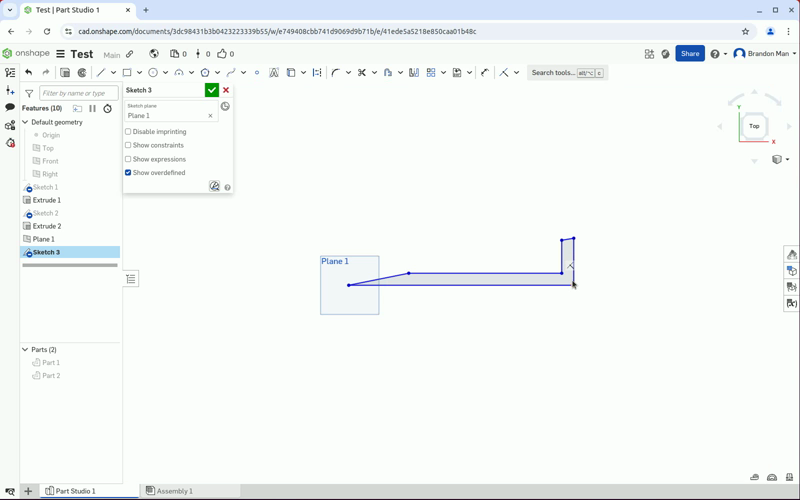
scroll(6)
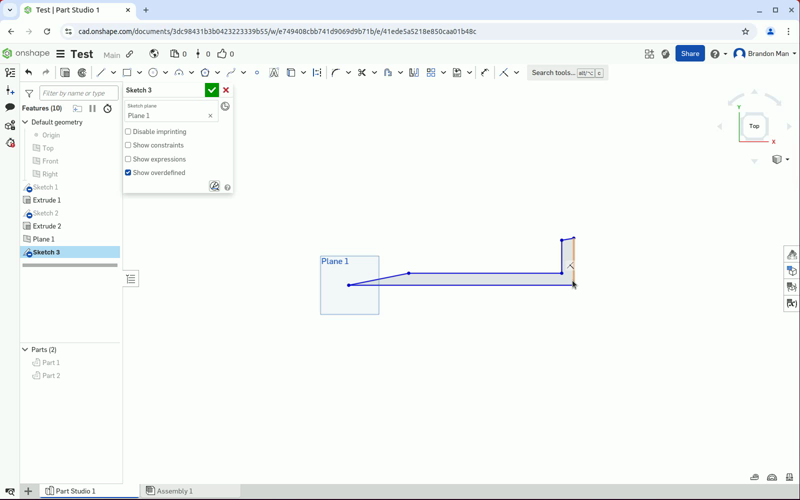
scroll(6)
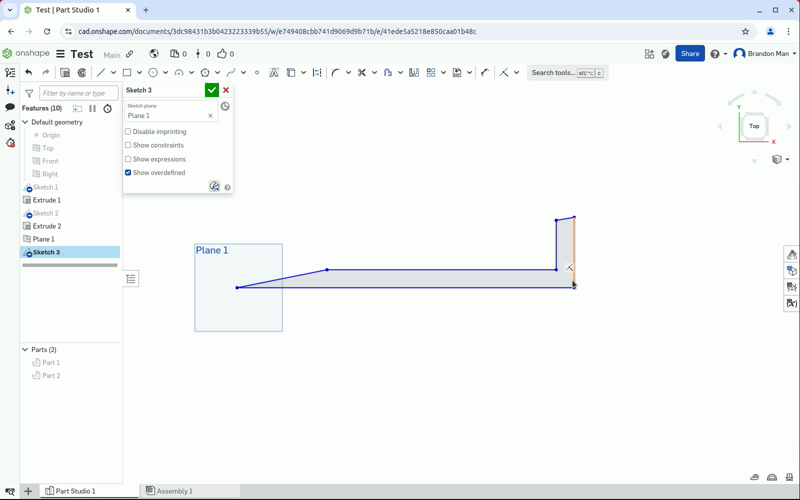
scroll(6)
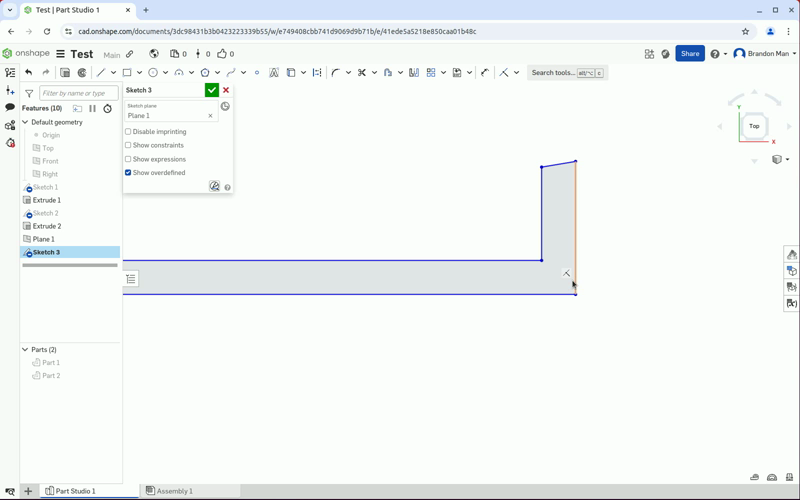
scroll(6)
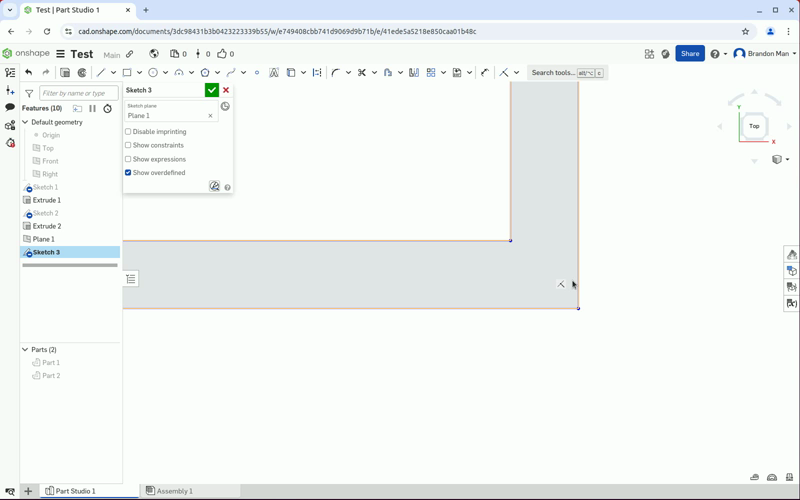
click(572, 280)
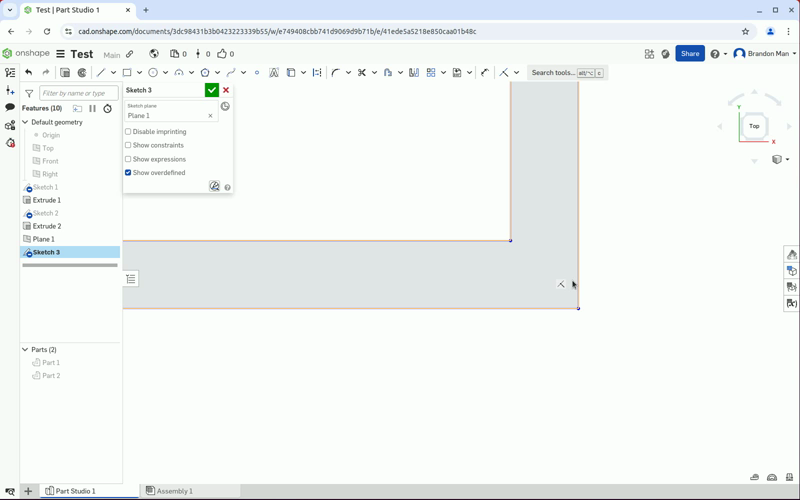
scroll(-6)
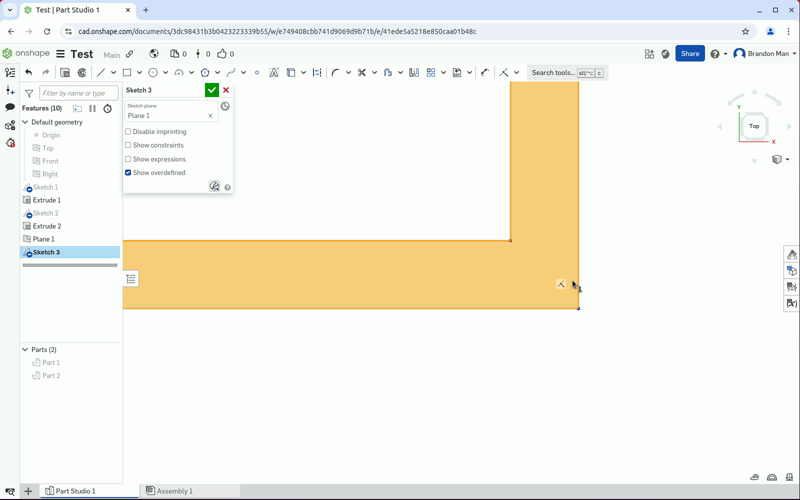
scroll(-6)
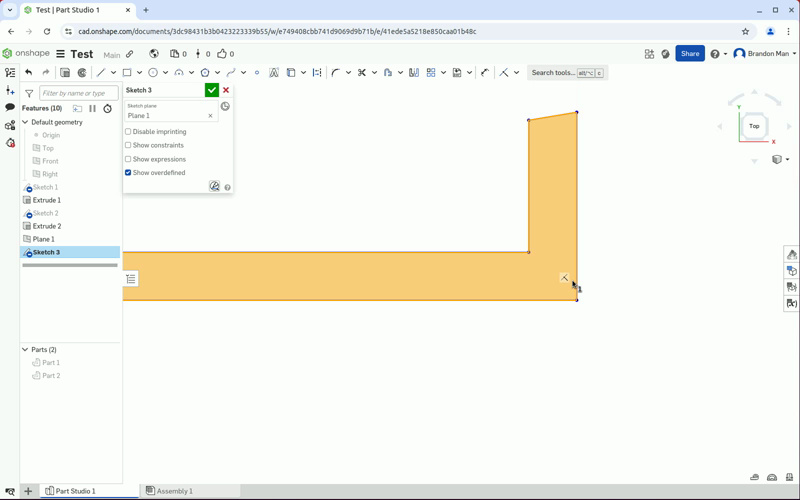
scroll(-6)
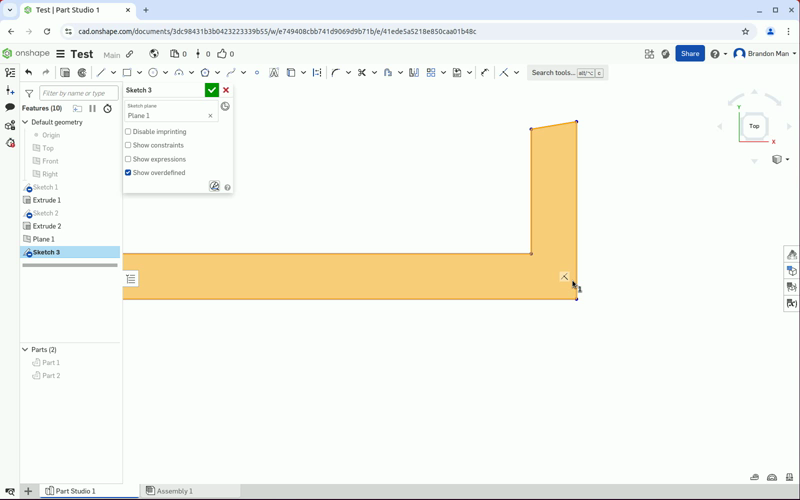
scroll(-6)
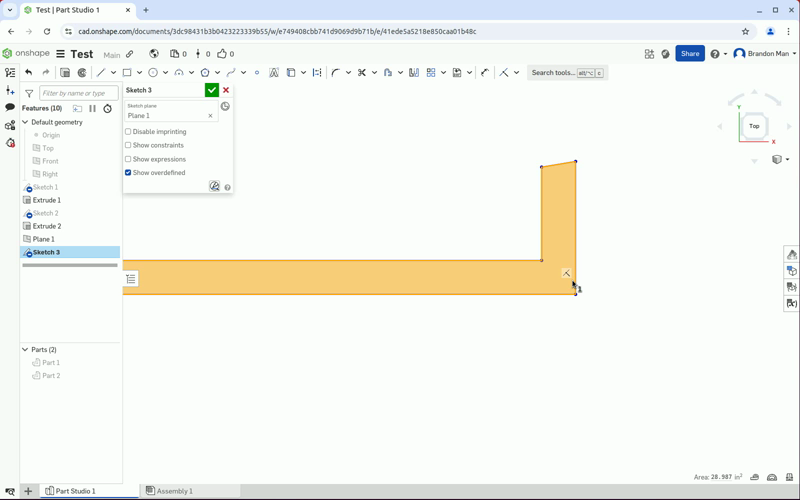
scroll(-6)
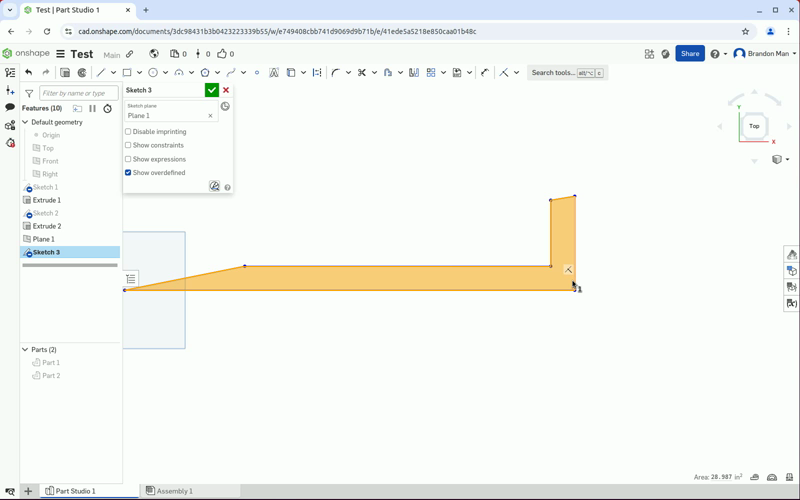
scroll(-6)
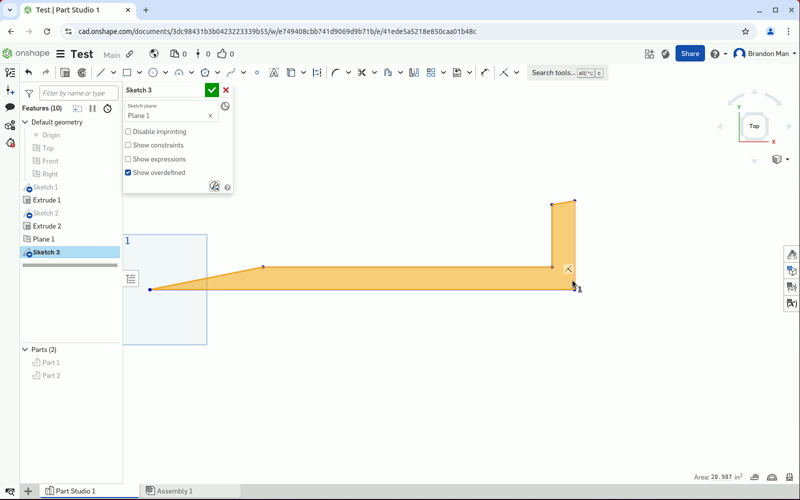
scroll(-6)
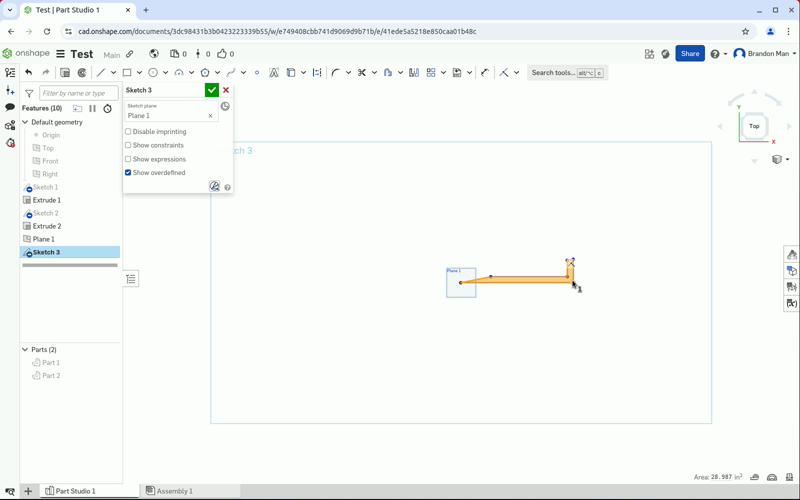
mouse_move(73, 352)
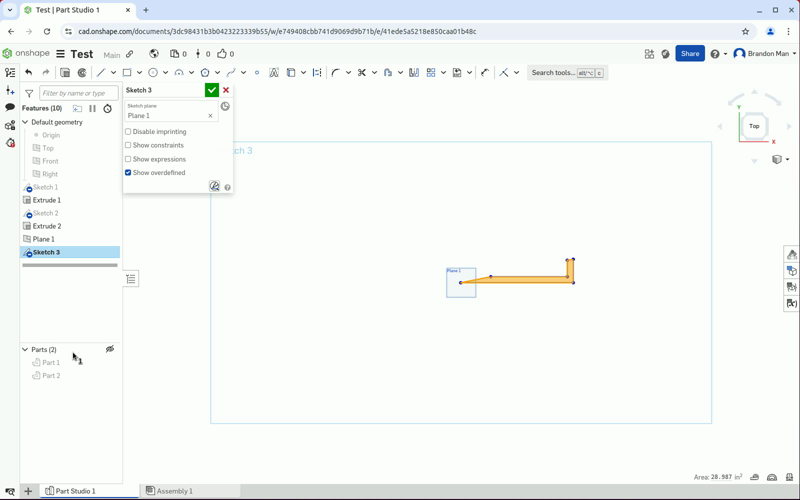
key(shift+y)
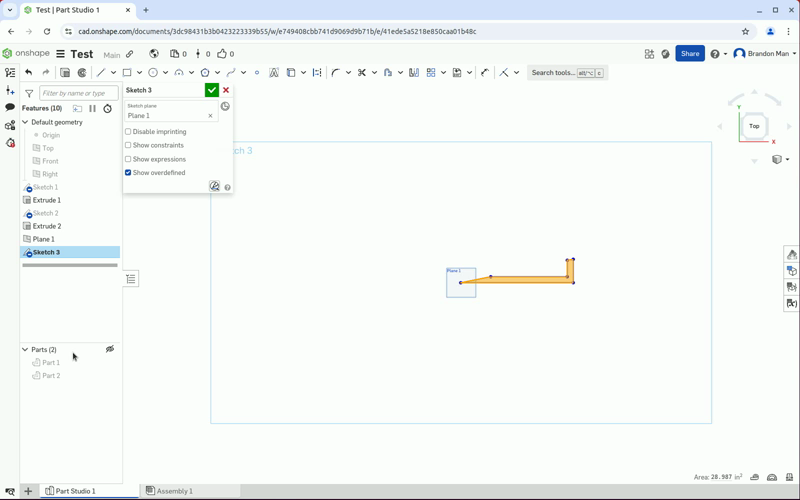
key(shift+e)
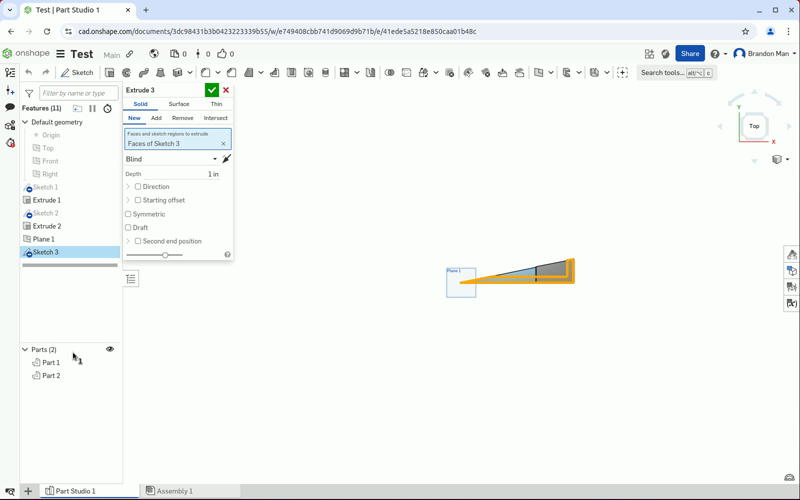
mouse_move(143, 106)
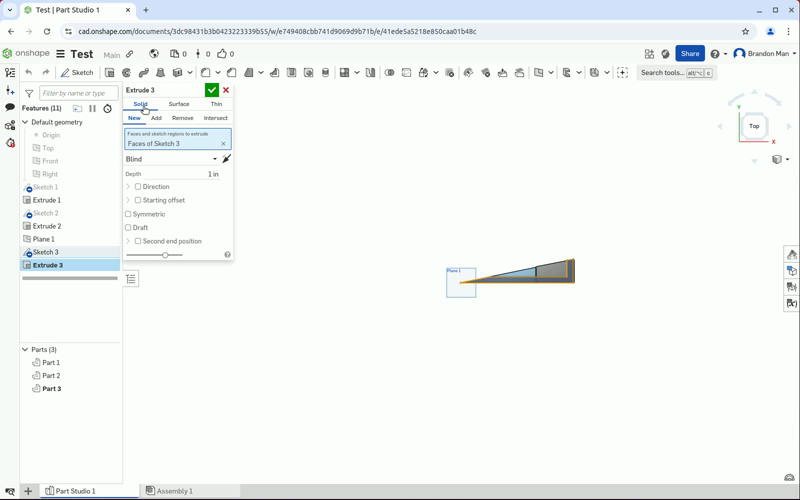
click(143, 106)
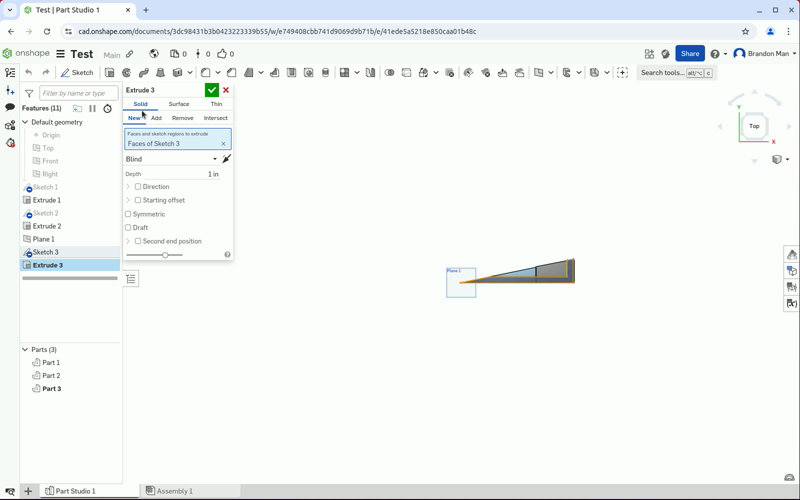
mouse_move(137, 120)
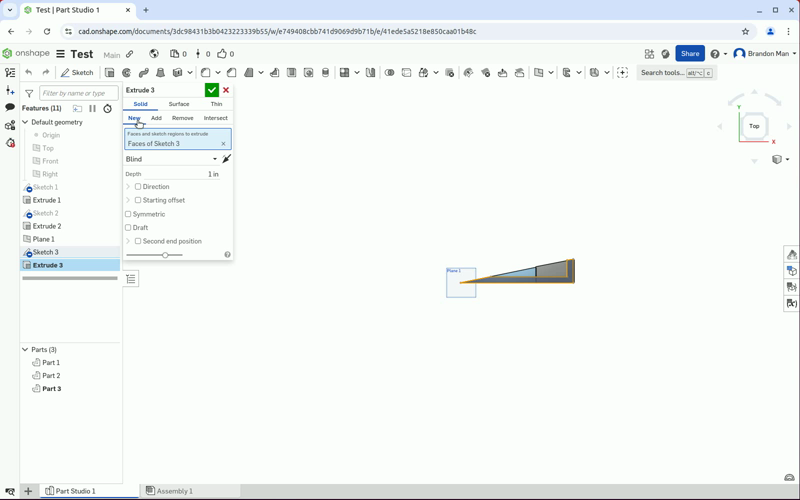
click(137, 120)
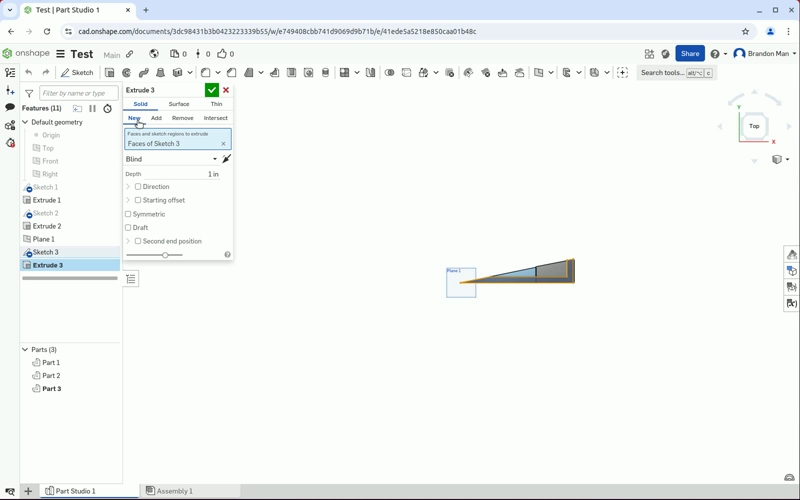
key(tab, 4)
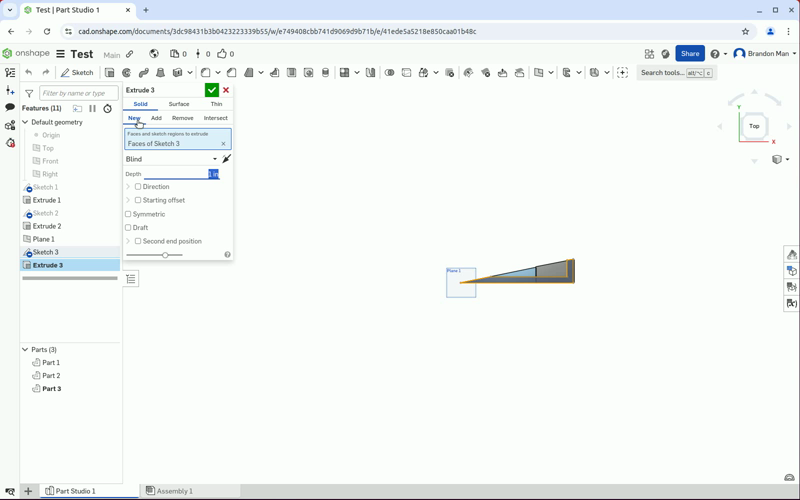
text(2.648)
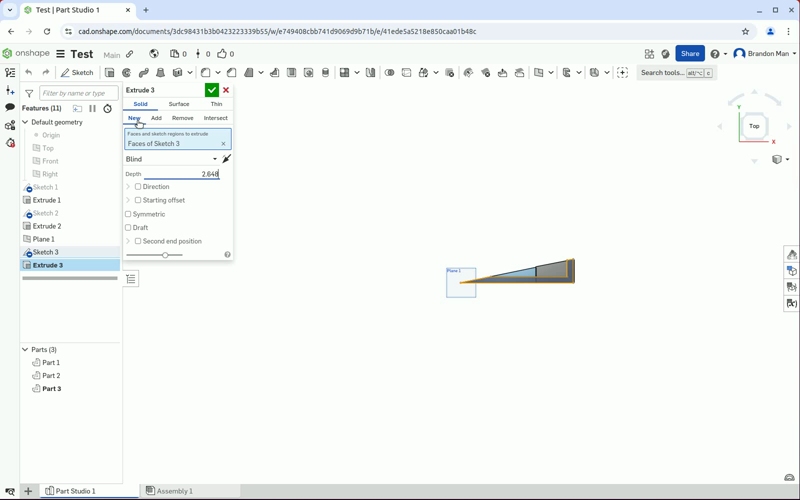
key(enter)
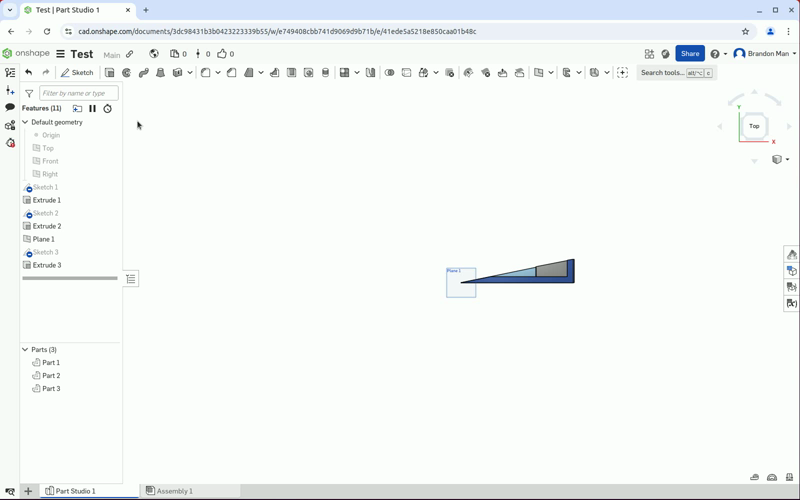
key(shift+h)
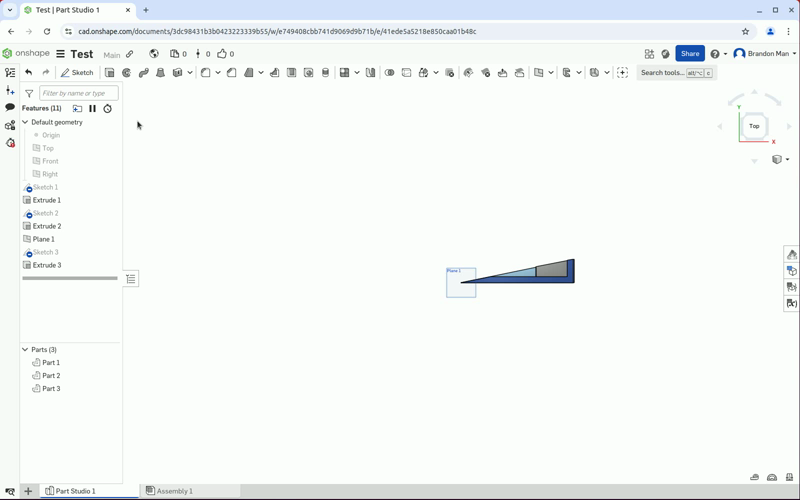
key(shift+h)
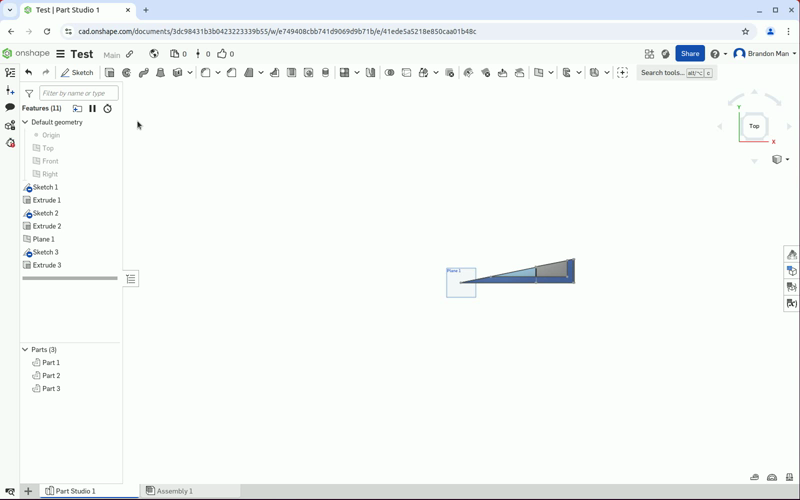
key(shift+7)
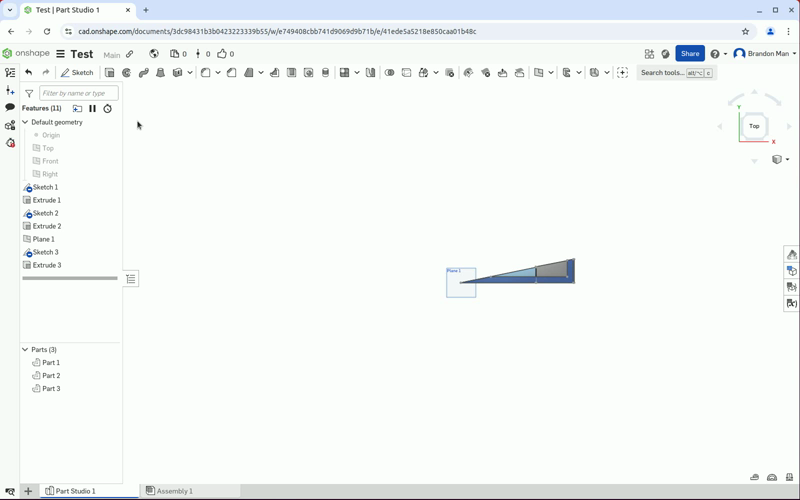
key(up, 3)
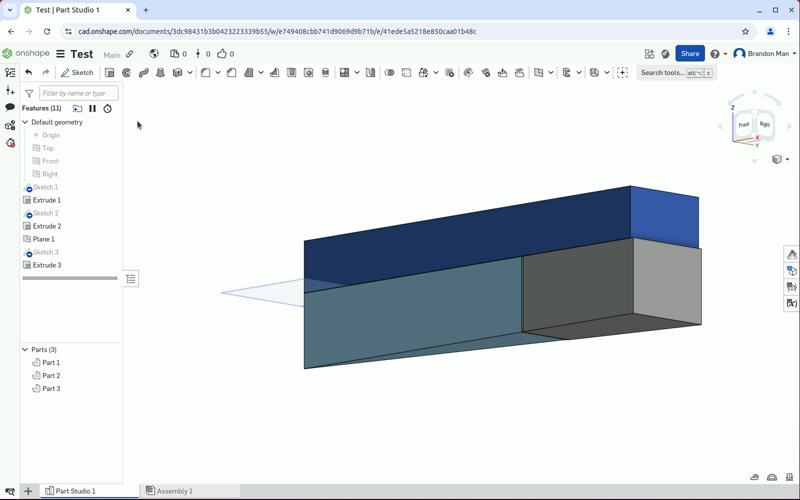
key(left, 3)
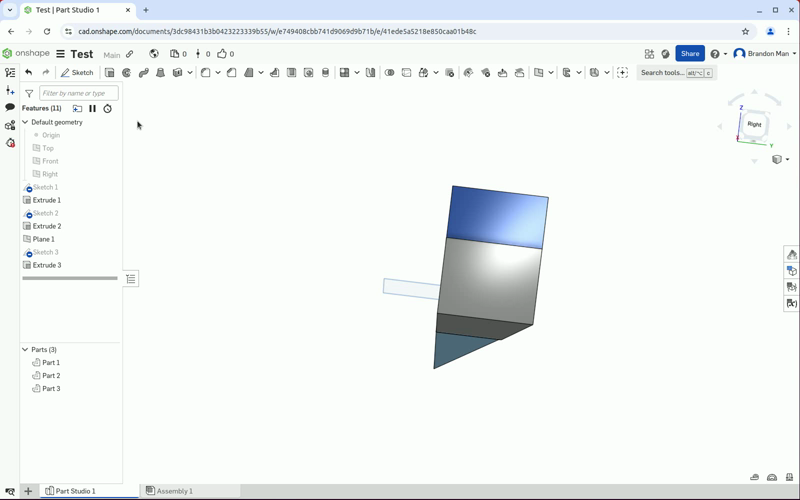
key(right, 3)
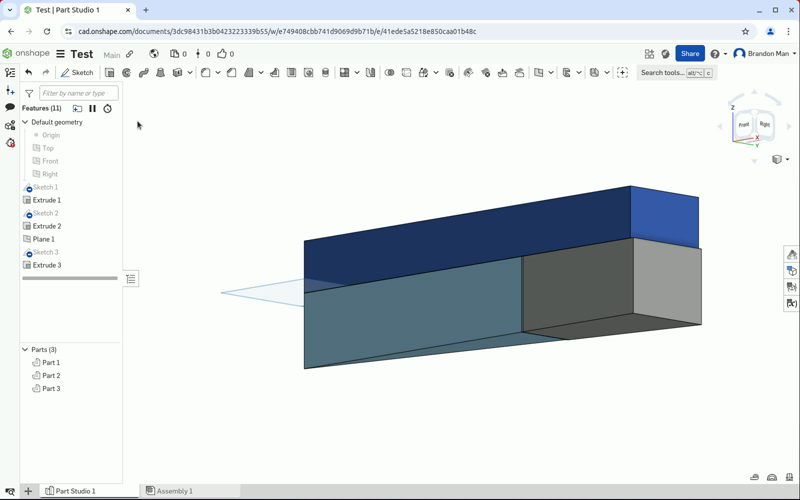
key(down, 3)
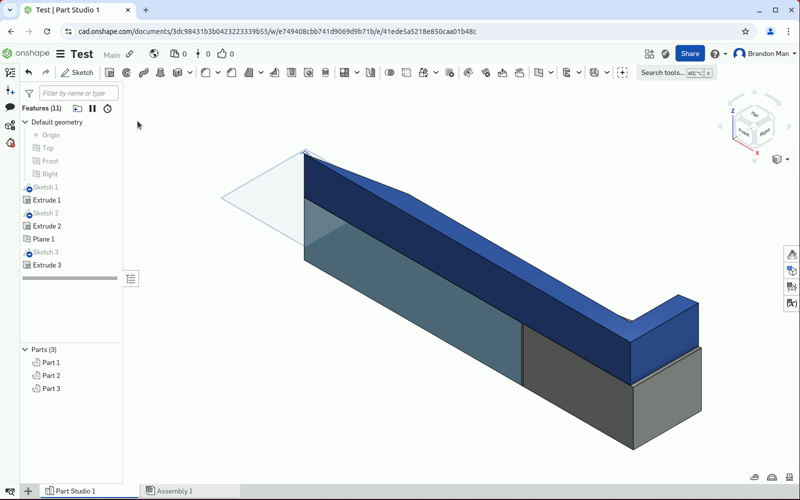
mouse_move(73, 189)
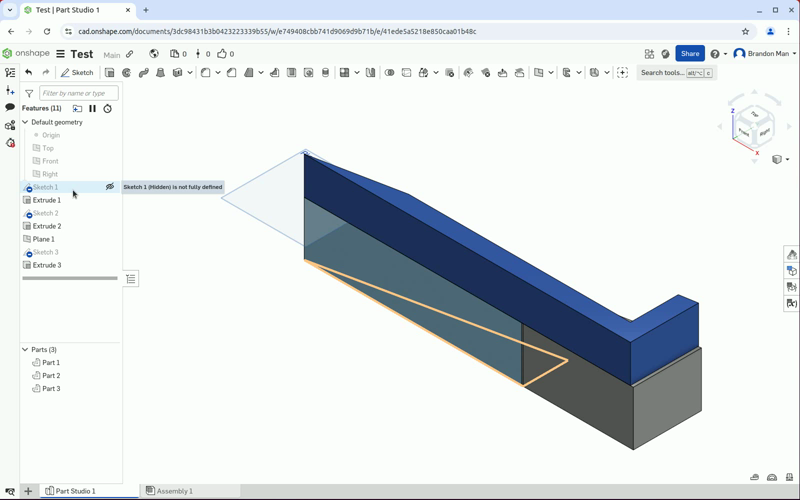
click(73, 189)